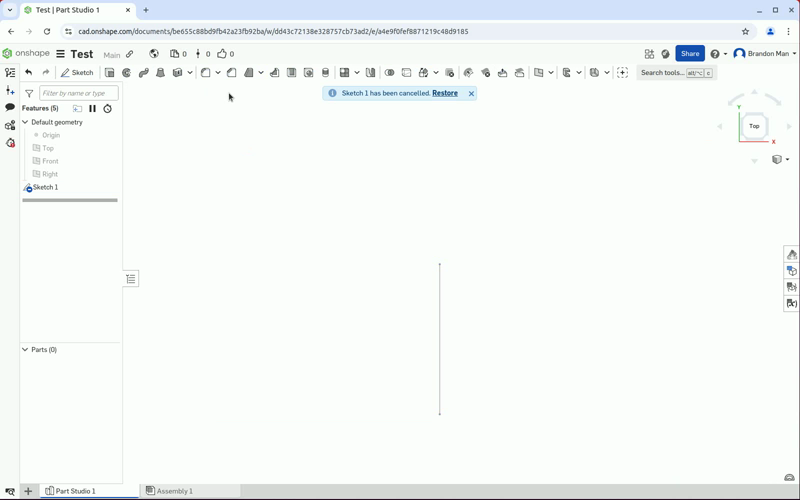
key(shift+h)
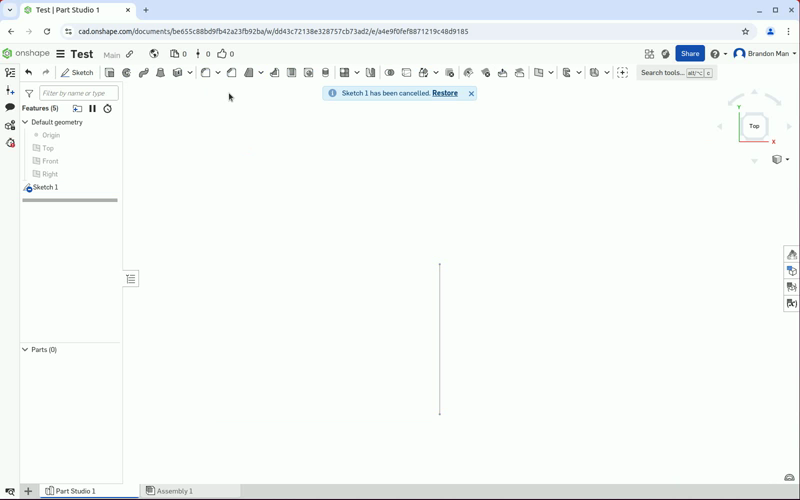
key(shift+s)
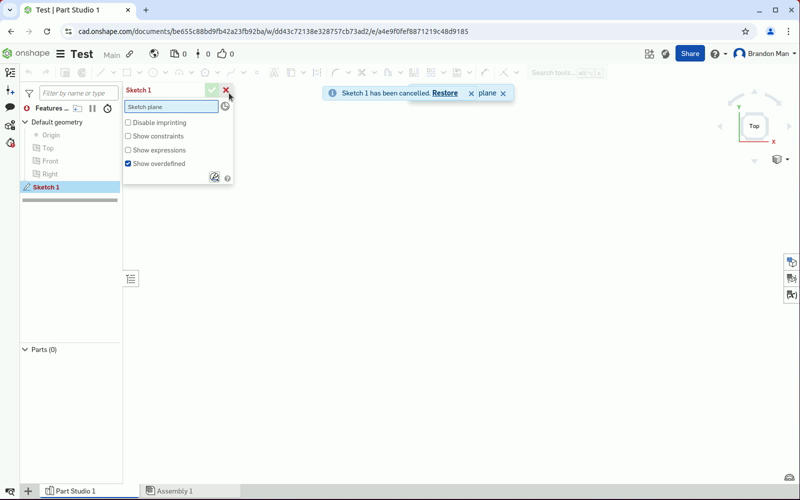
mouse_move(73, 150)
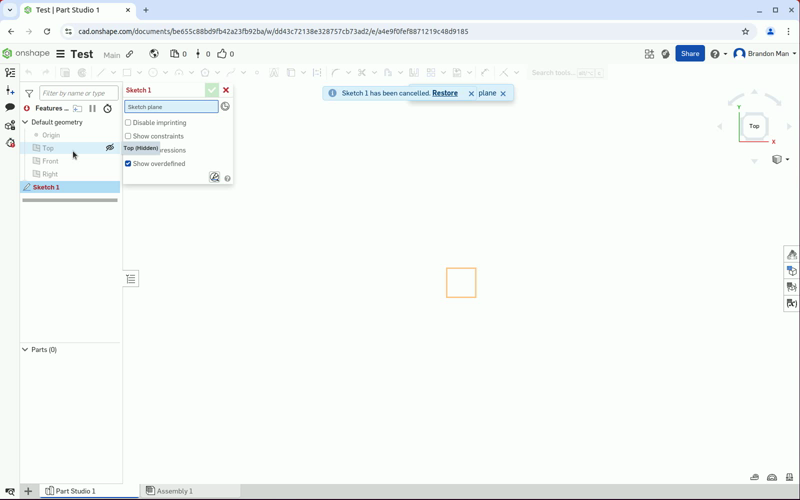
click(73, 150)
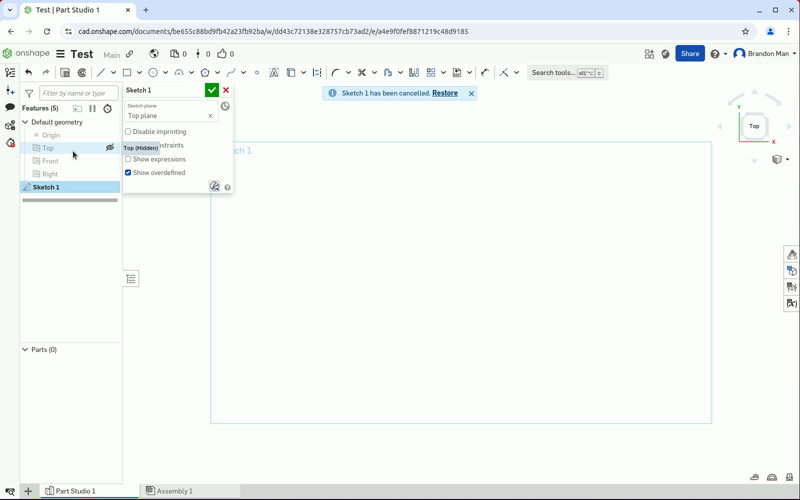
mouse_move(73, 352)
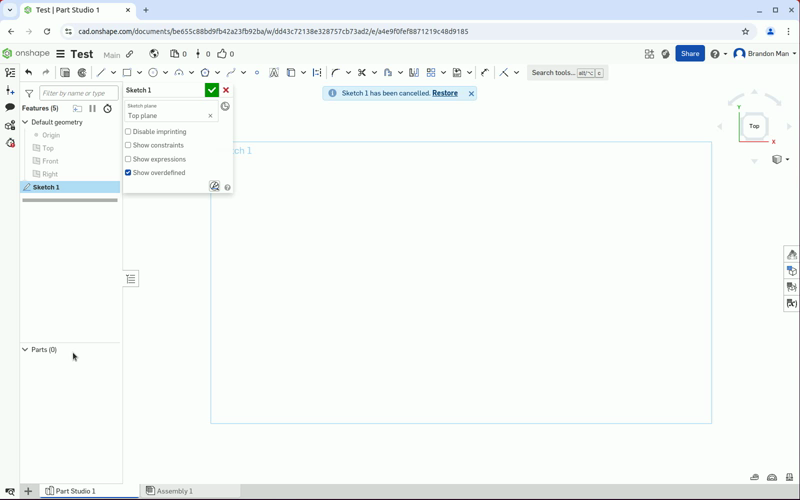
key(y)
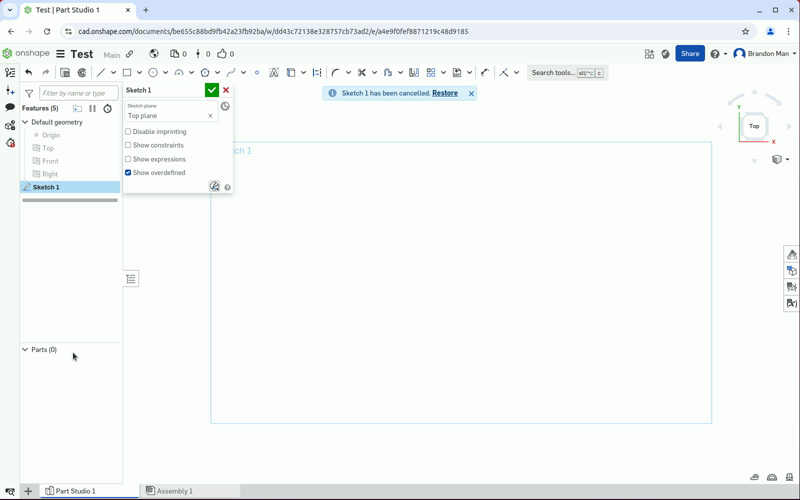
key(c)
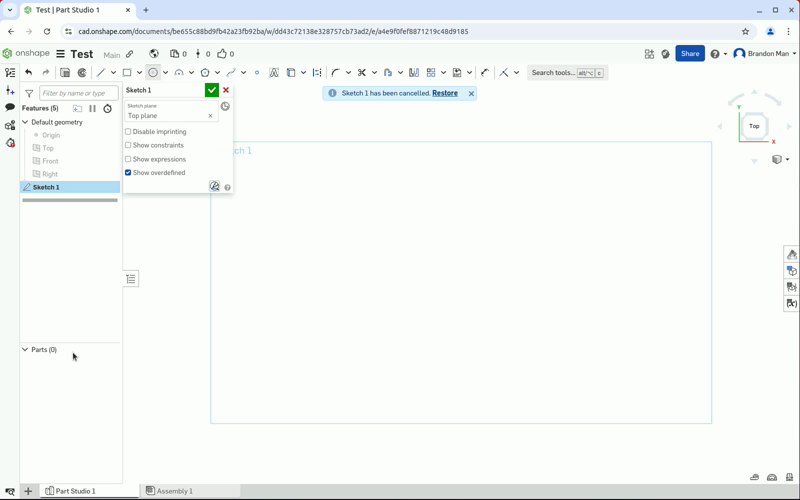
key_down(shift)
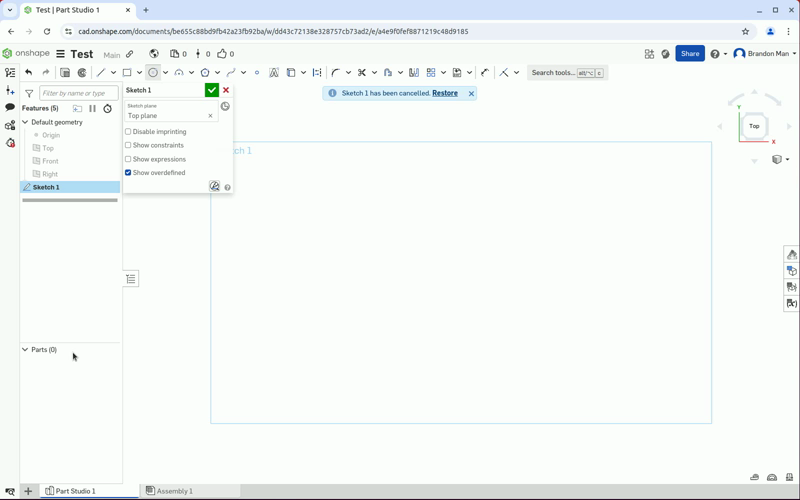
mouse_move(461, 282)
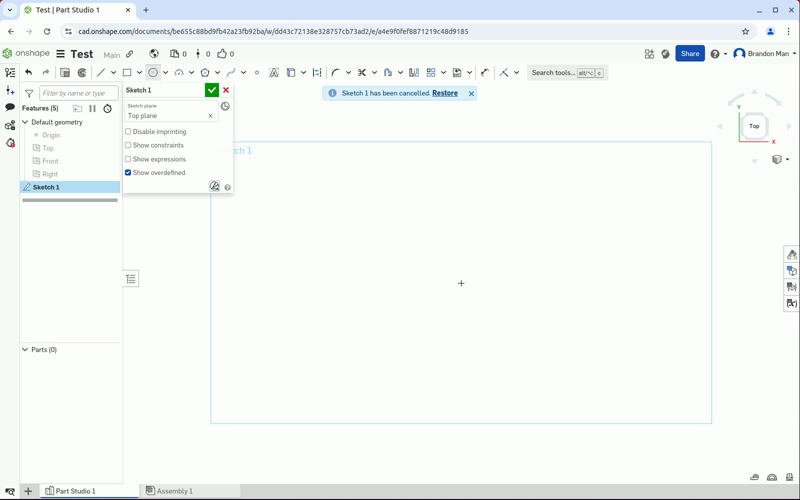
click(461, 282)
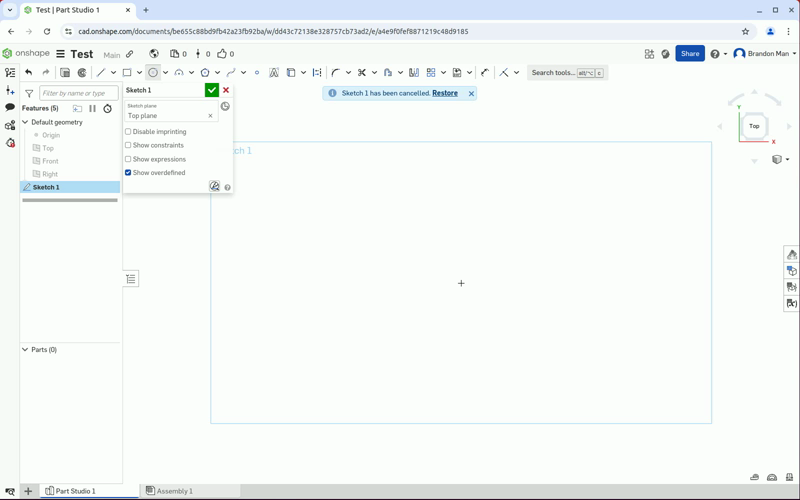
key_up(shift)
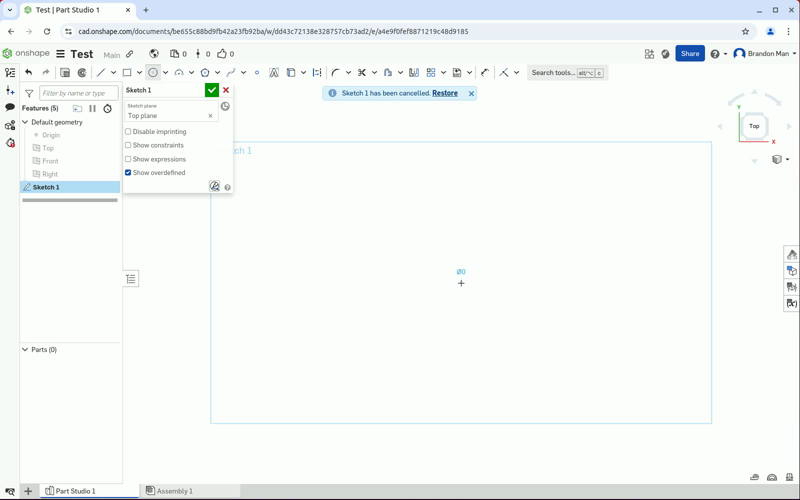
mouse_move(574, 282)
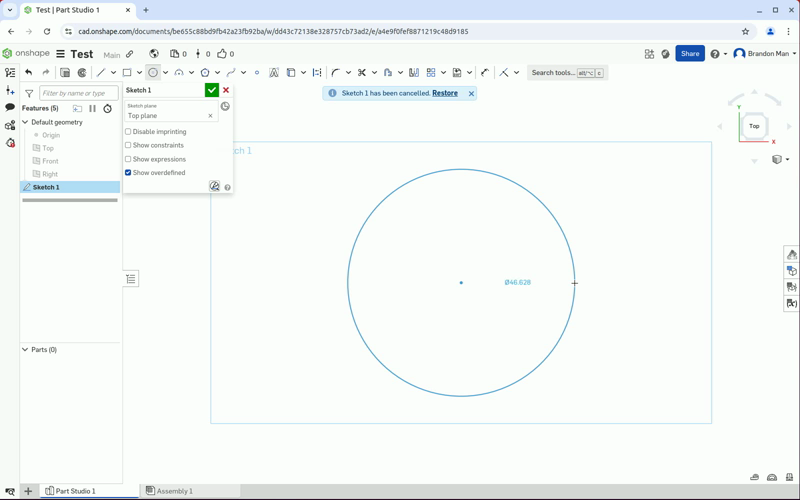
click(574, 282)
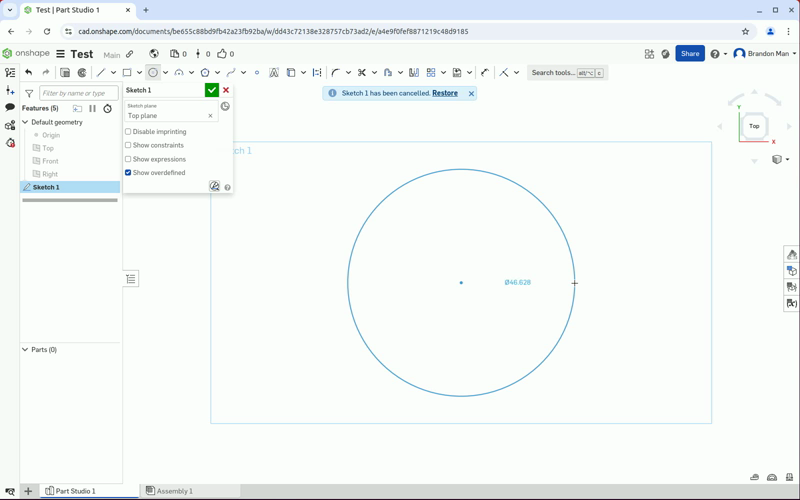
key(esc)
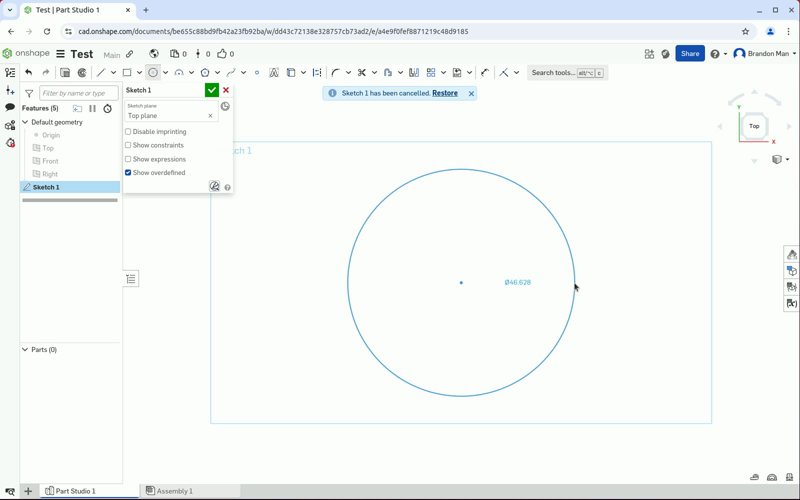
key(c)
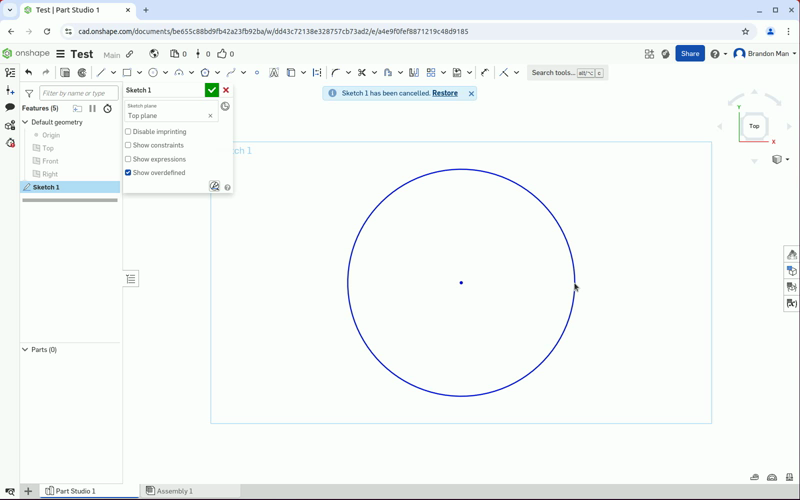
key_down(shift)
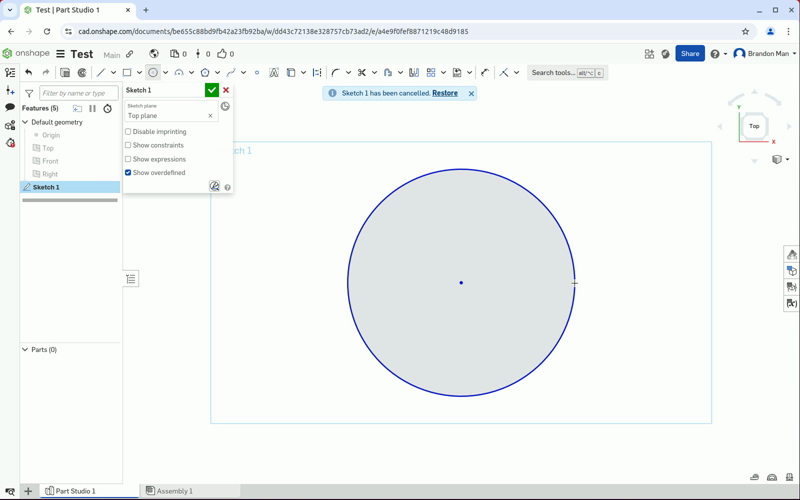
mouse_move(461, 282)
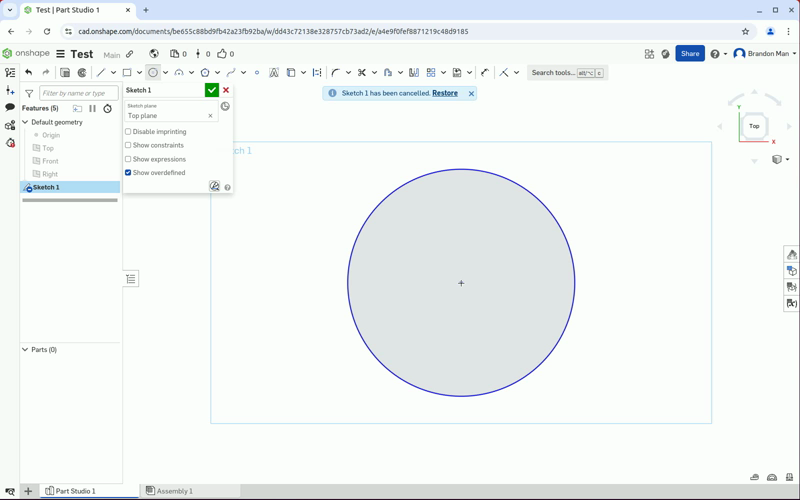
click(461, 282)
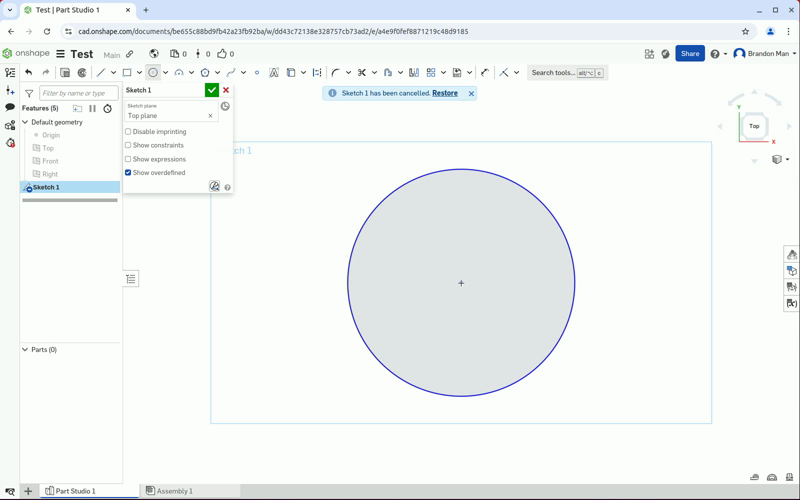
key_up(shift)
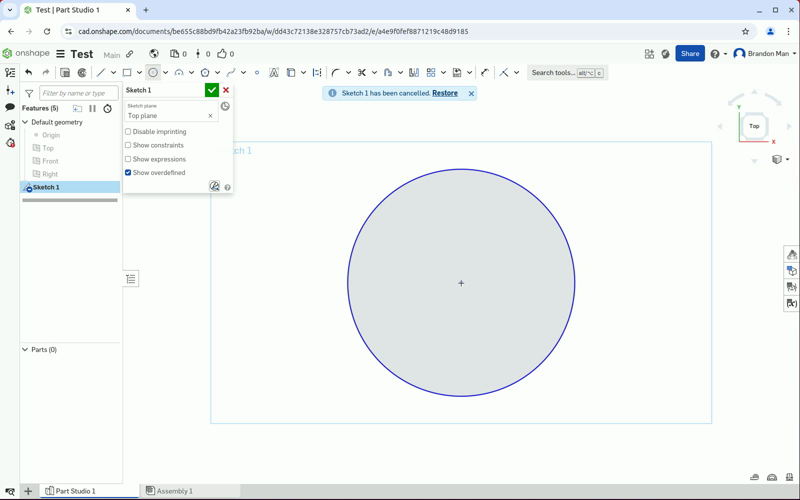
mouse_move(565, 282)
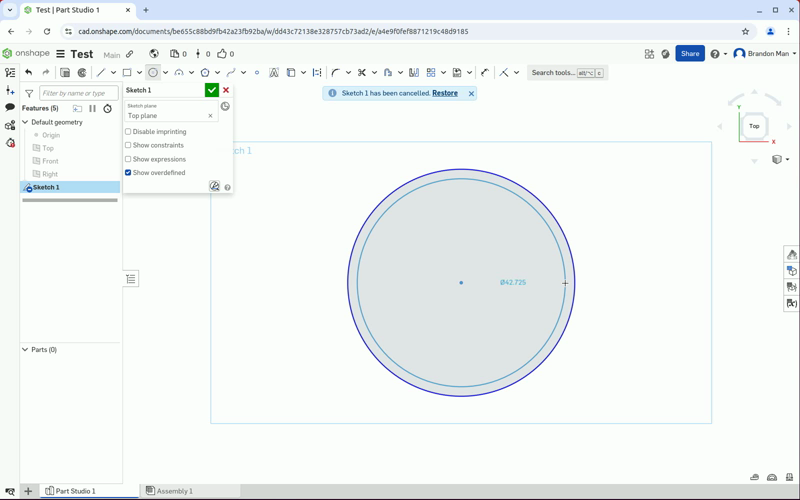
click(565, 282)
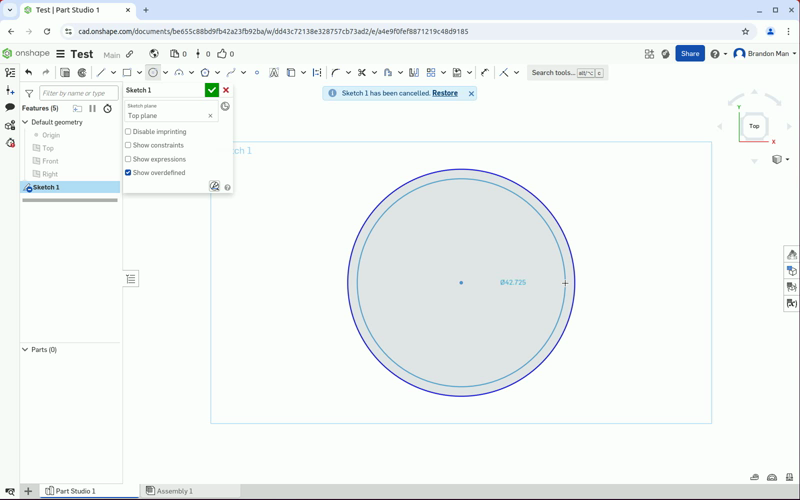
key(esc)
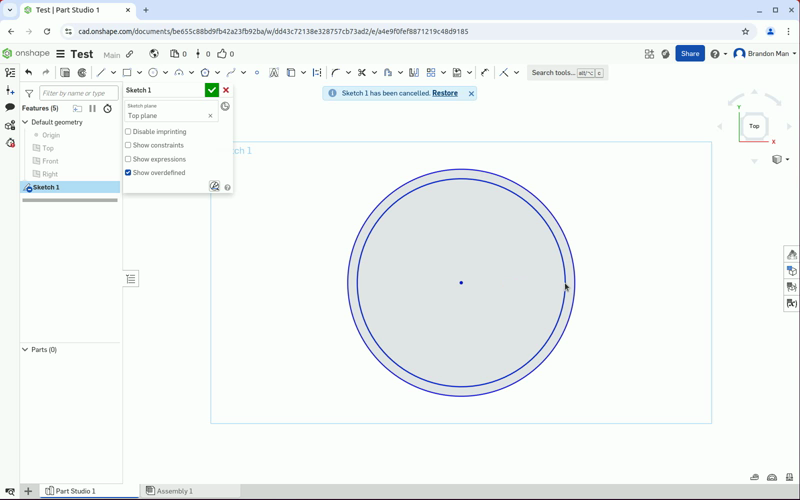
mouse_move(569, 285)
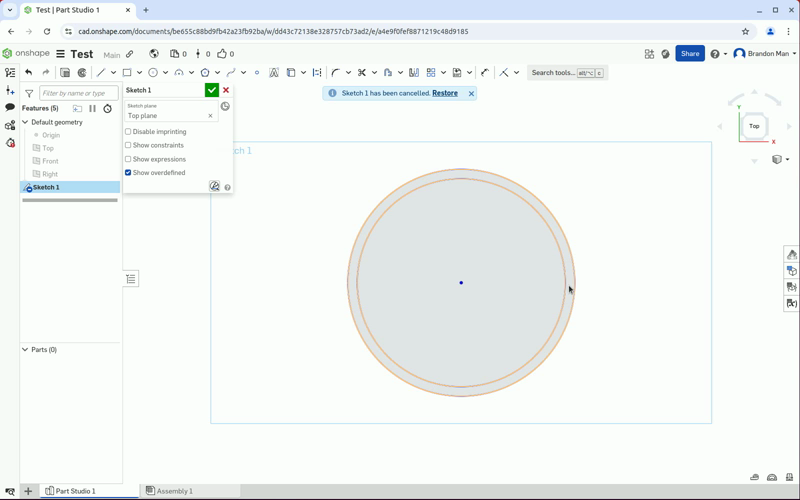
click(569, 285)
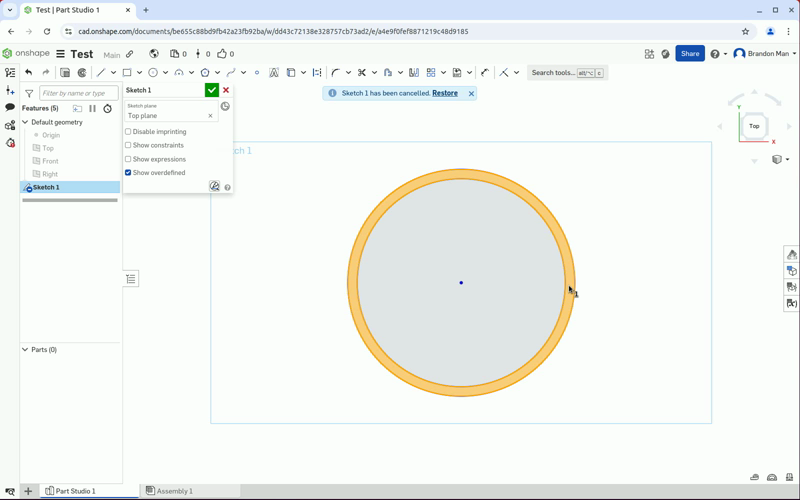
mouse_move(73, 352)
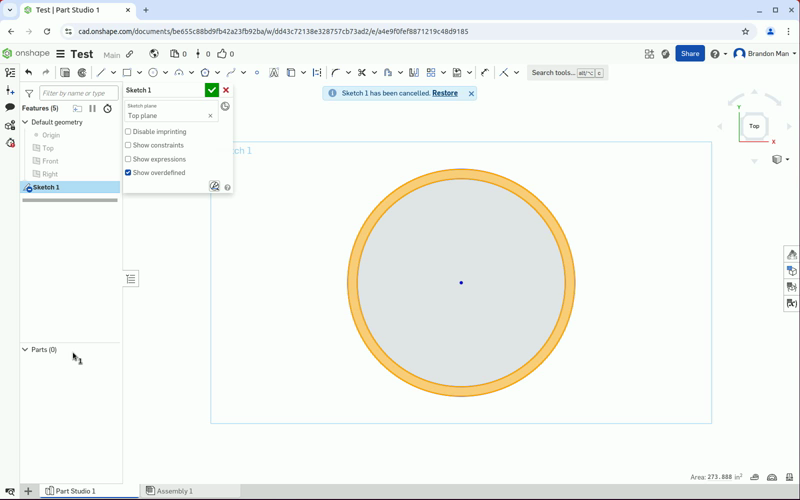
key(shift+y)
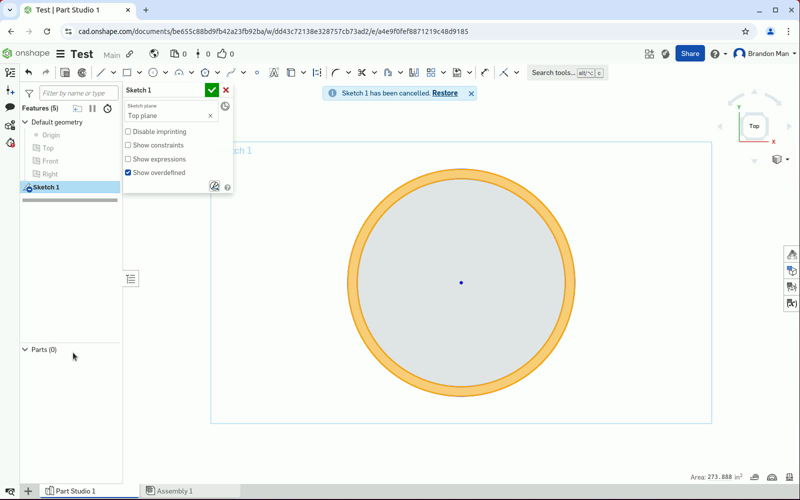
key(shift+e)
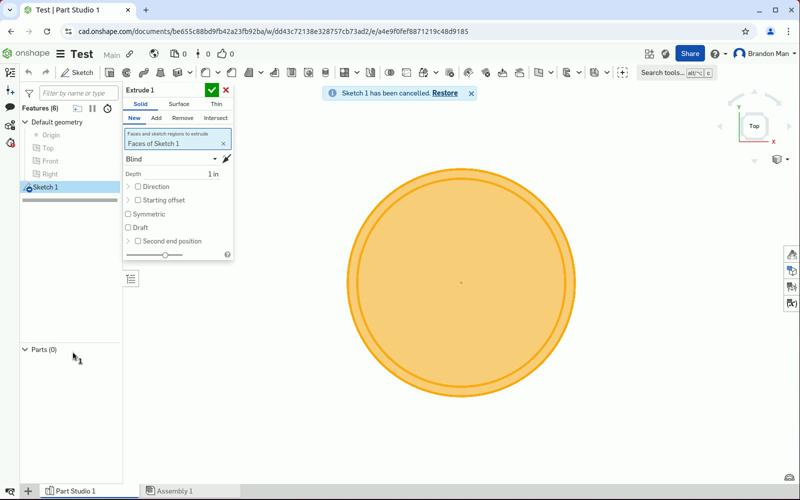
mouse_move(143, 106)
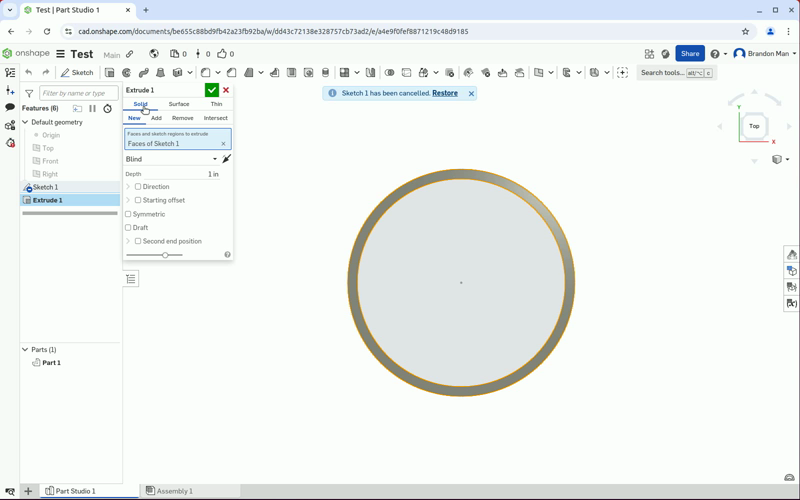
click(143, 106)
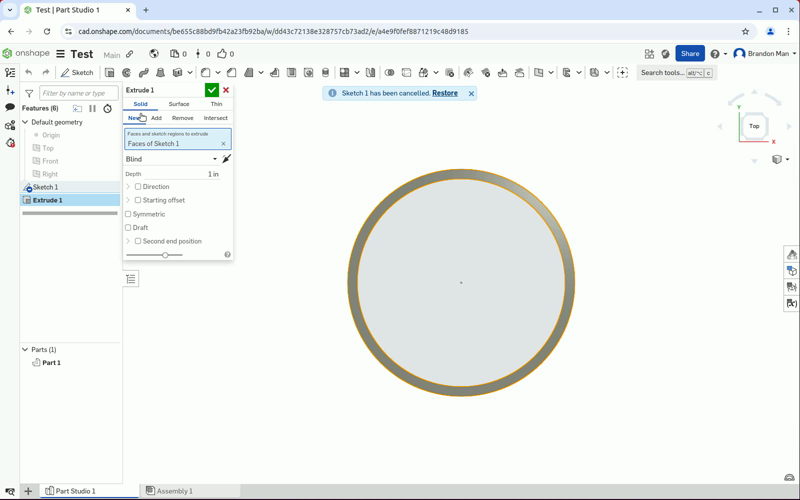
mouse_move(137, 120)
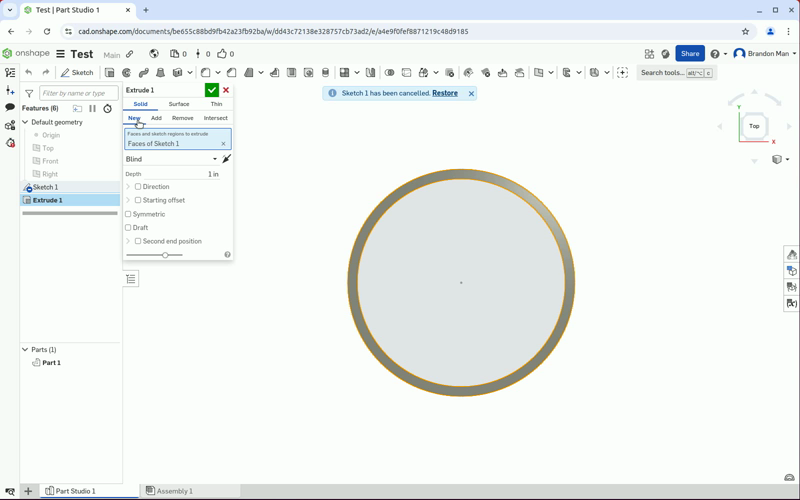
click(137, 120)
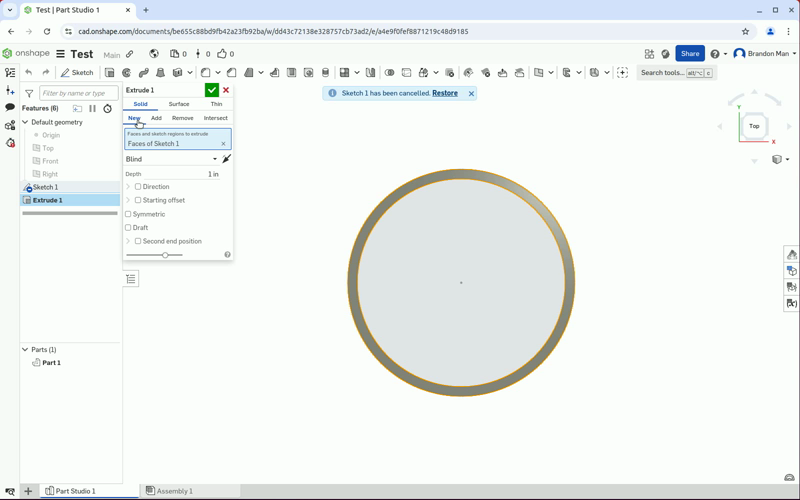
key(tab, 4)
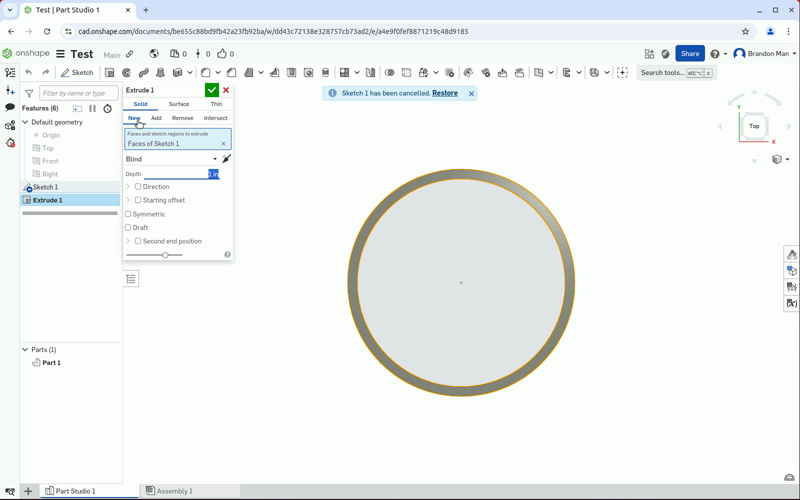
text(11.073)
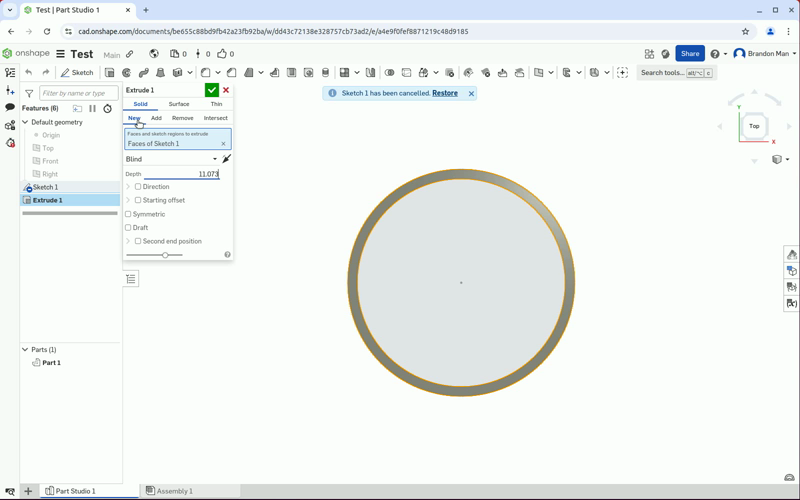
key(enter)
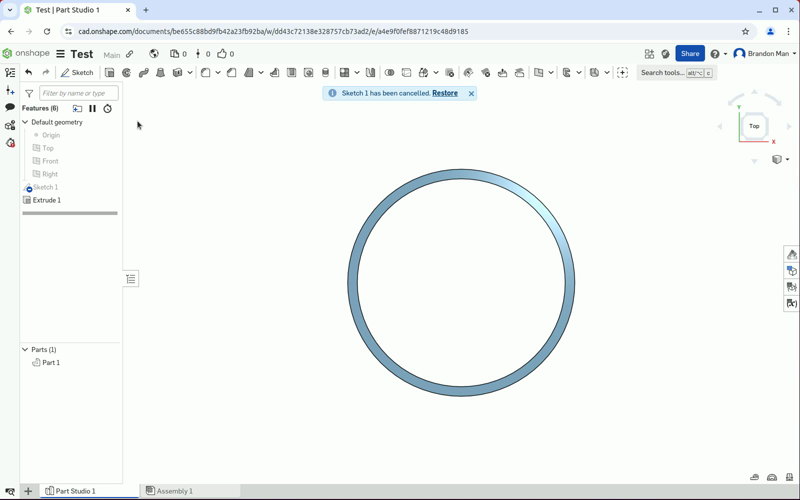
key(shift+h)
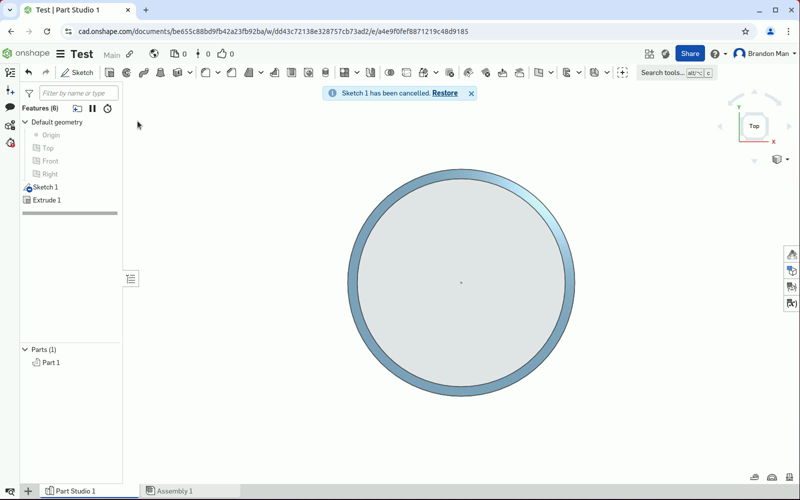
key(shift+h)
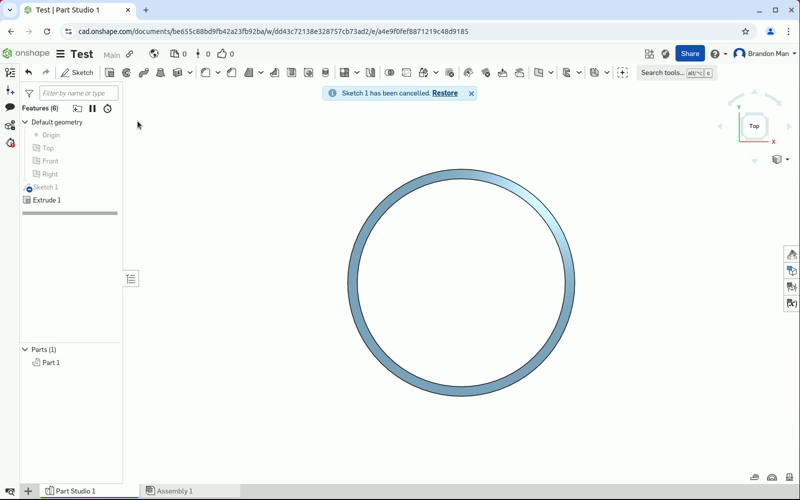
mouse_move(73, 189)
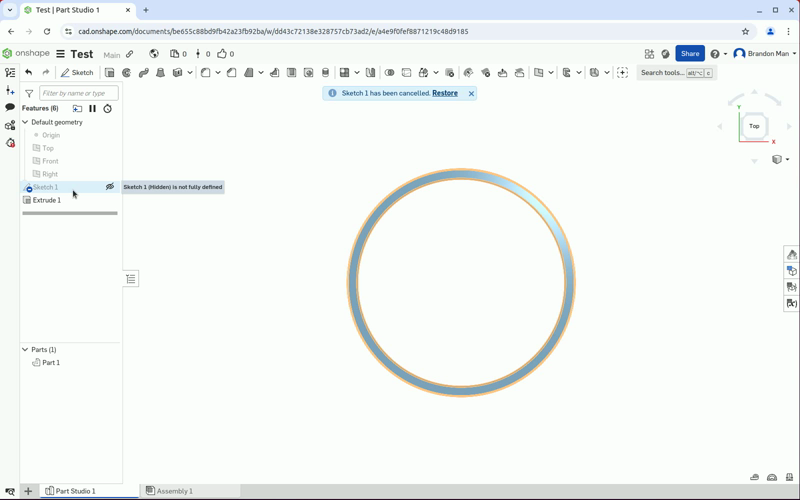
click(73, 189)
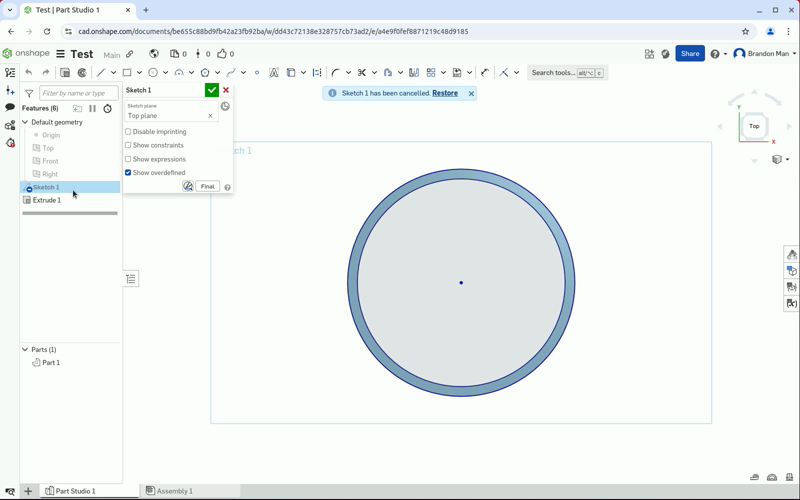
mouse_move(229, 92)
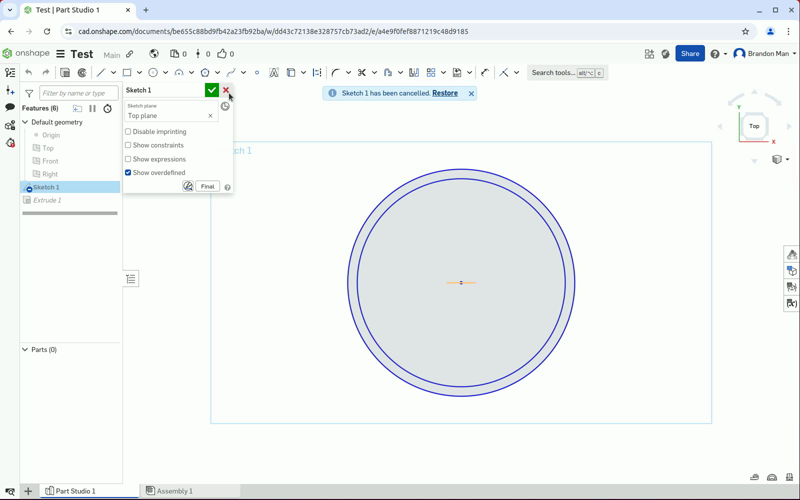
click(229, 92)
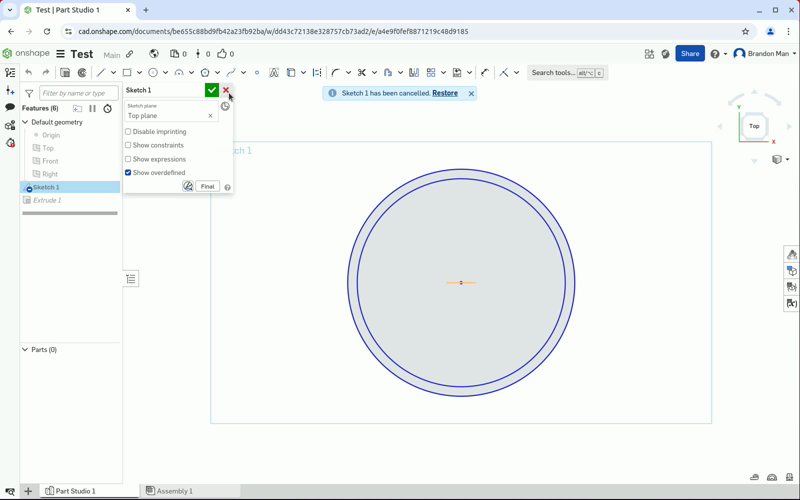
key(shift+s)
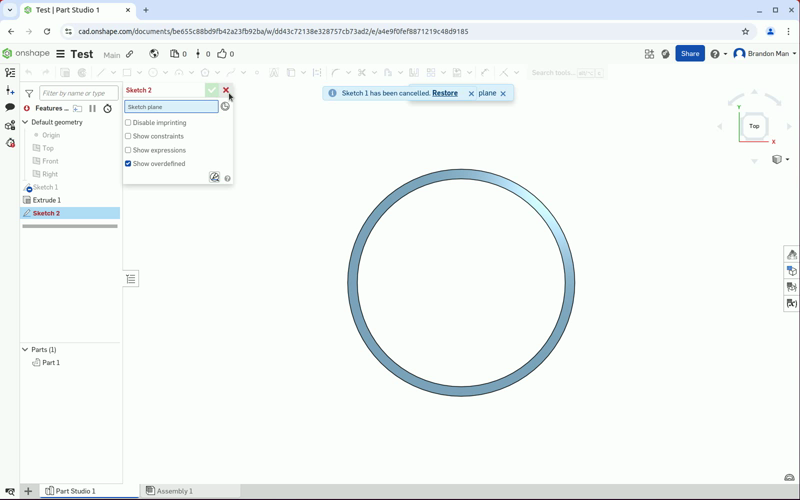
mouse_move(73, 150)
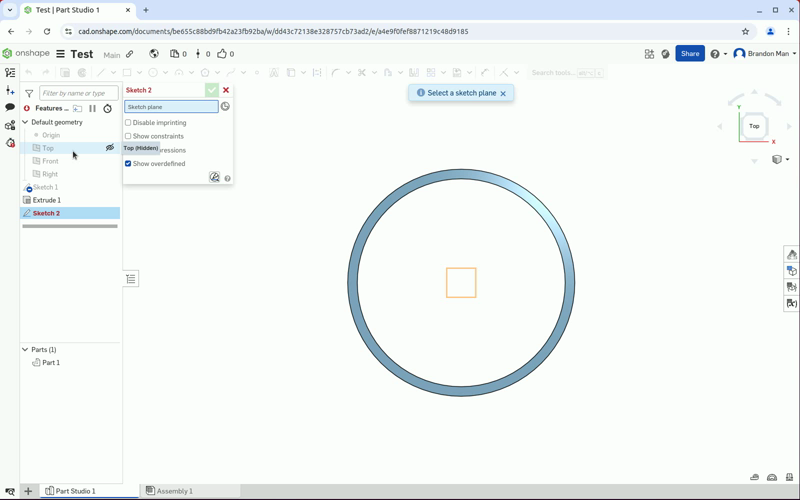
click(73, 150)
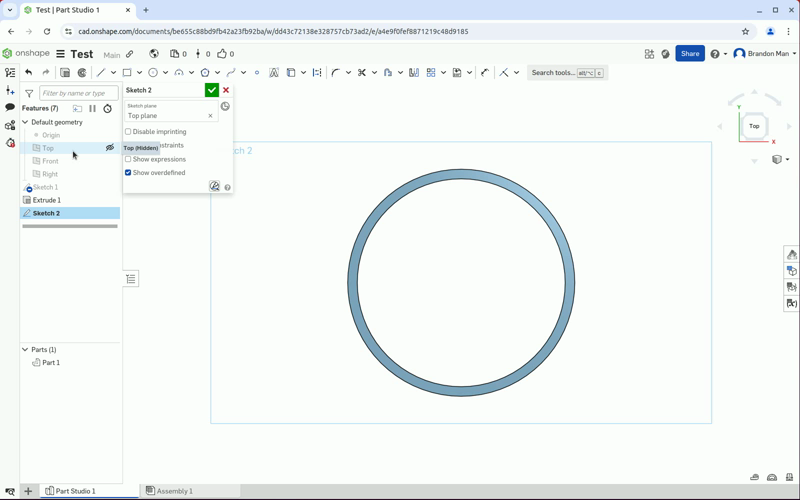
mouse_move(73, 352)
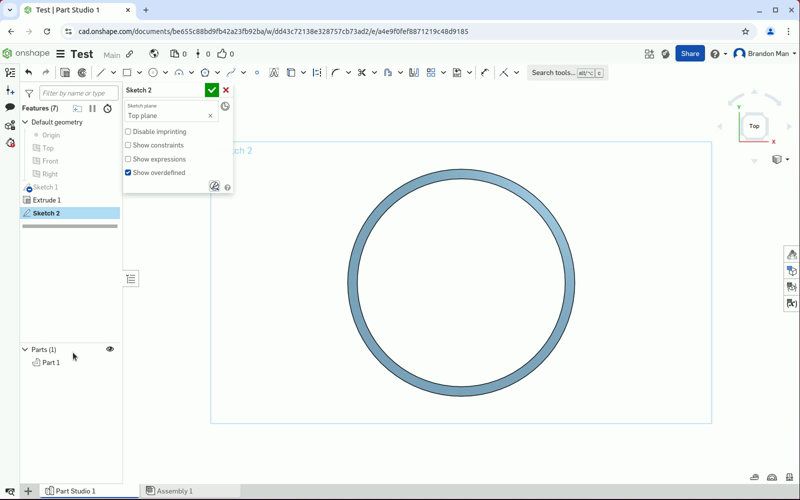
key(y)
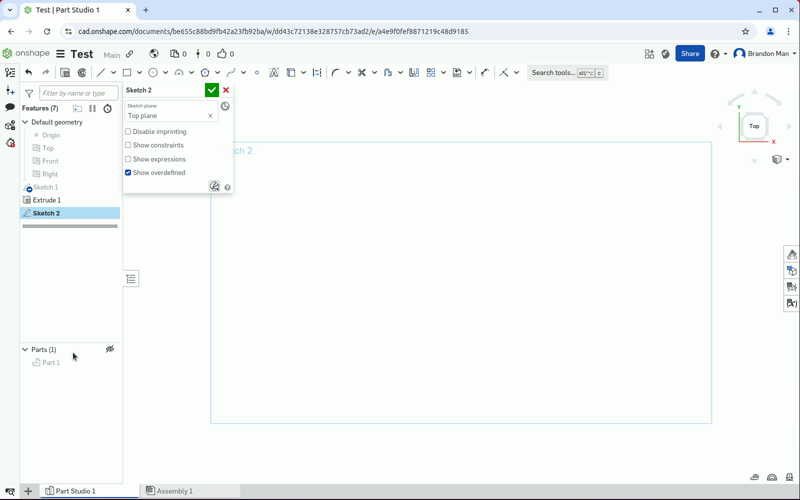
key(c)
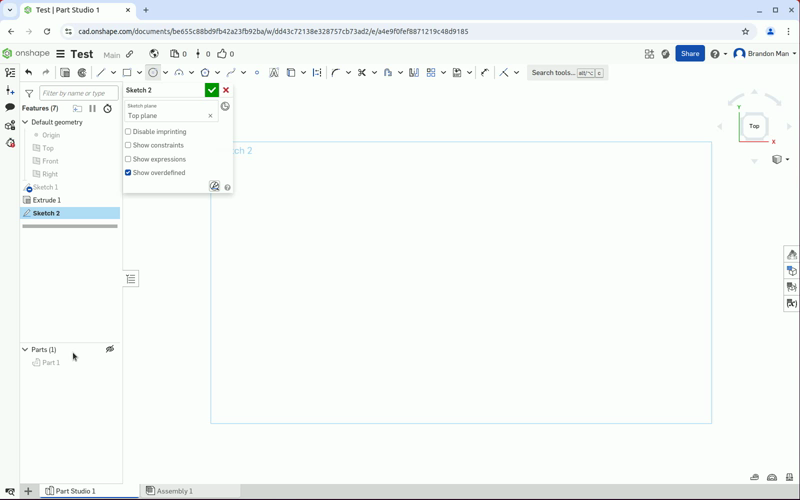
key_down(shift)
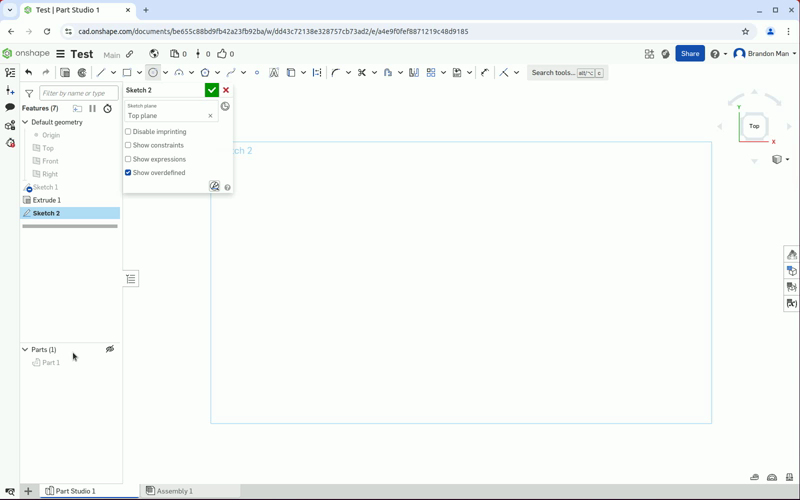
mouse_move(461, 282)
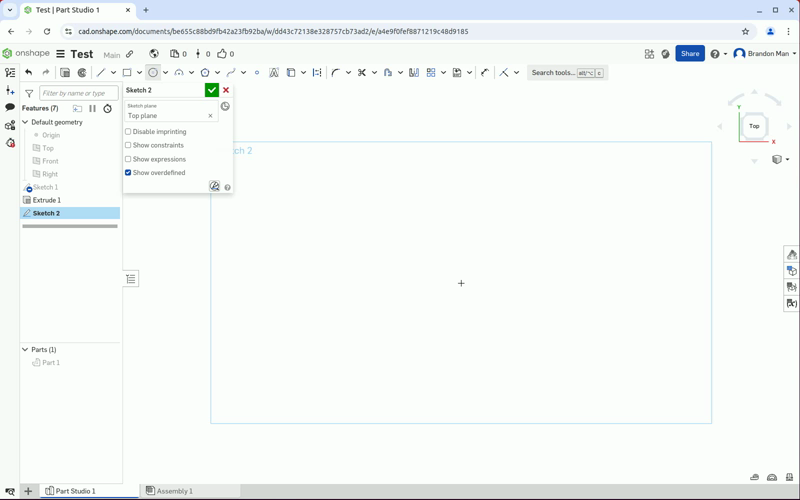
click(461, 282)
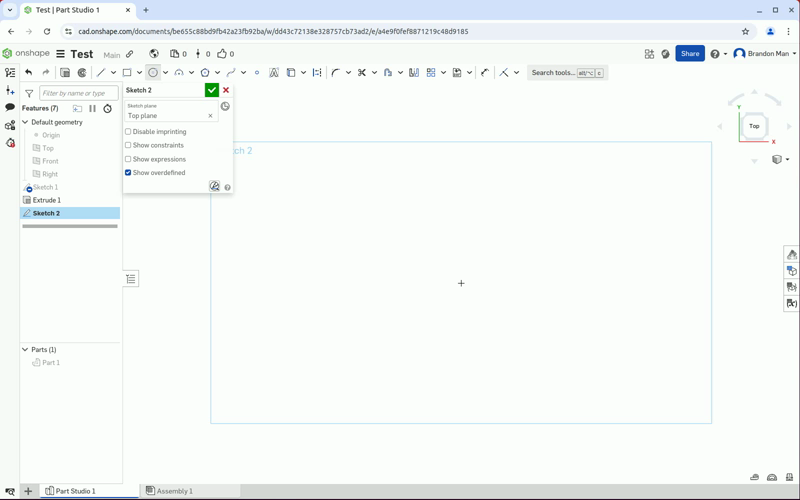
key_up(shift)
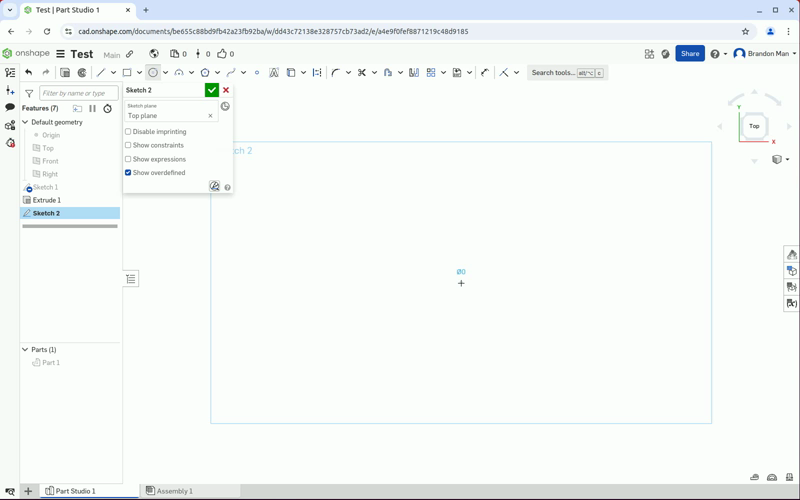
mouse_move(574, 282)
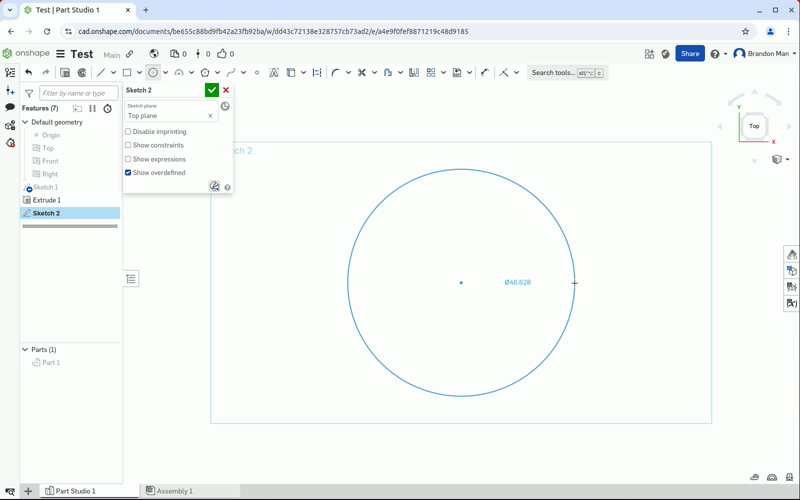
click(574, 282)
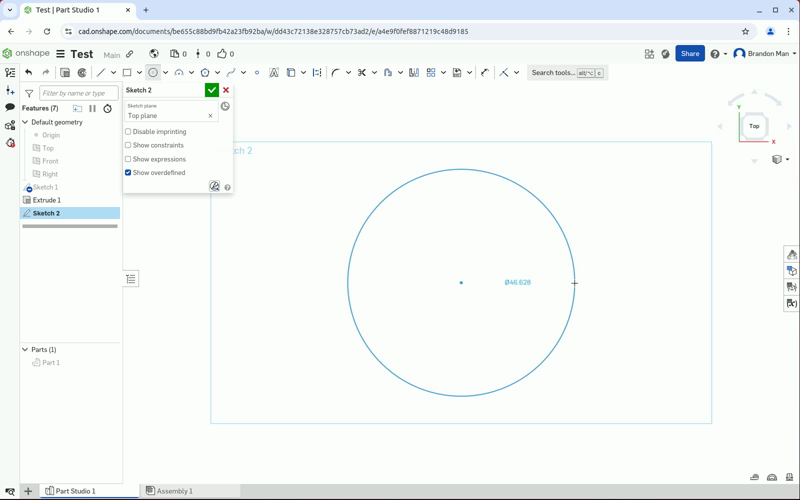
key(esc)
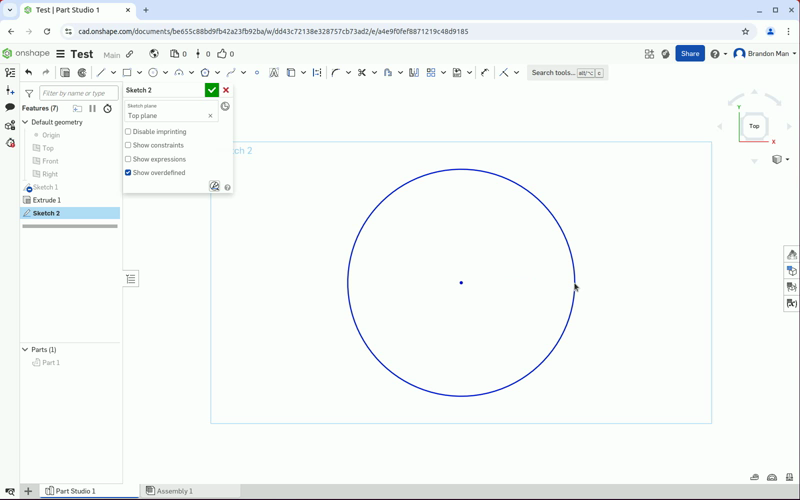
key(c)
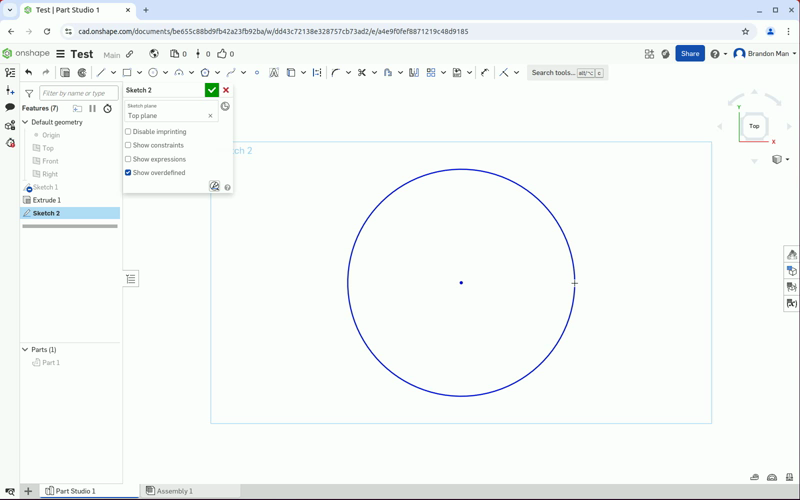
key_down(shift)
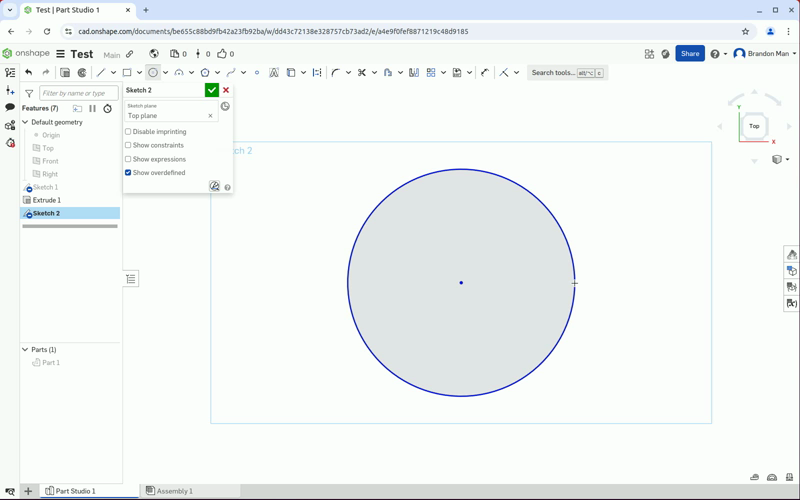
mouse_move(461, 282)
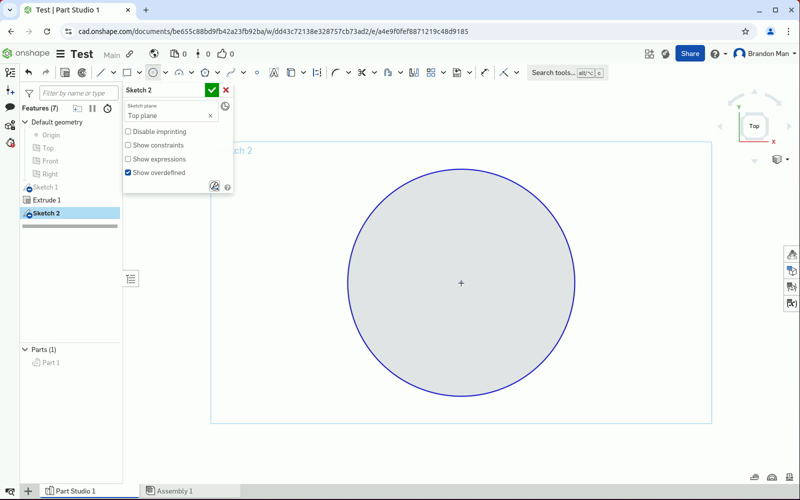
click(461, 282)
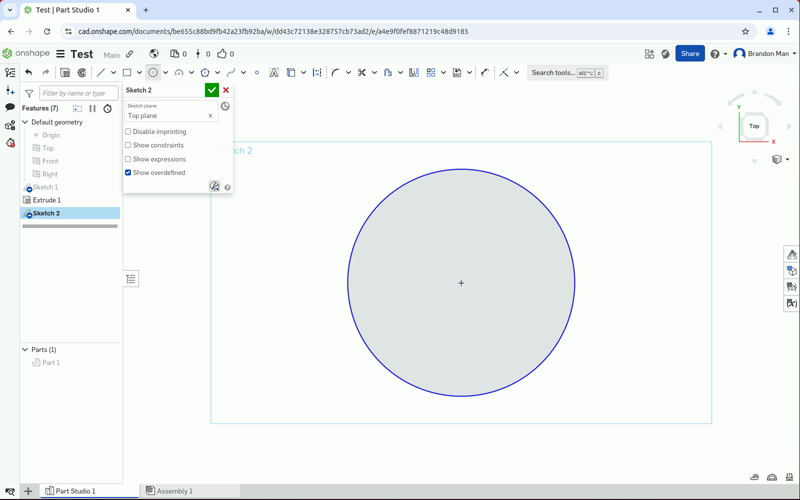
key_up(shift)
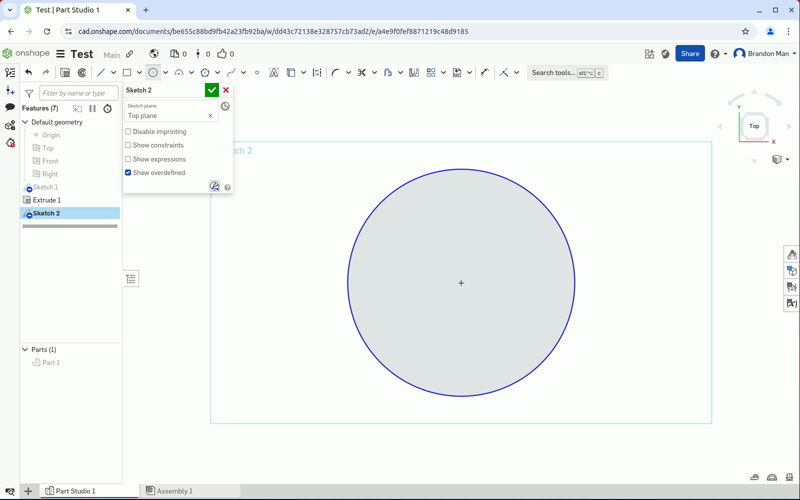
mouse_move(565, 282)
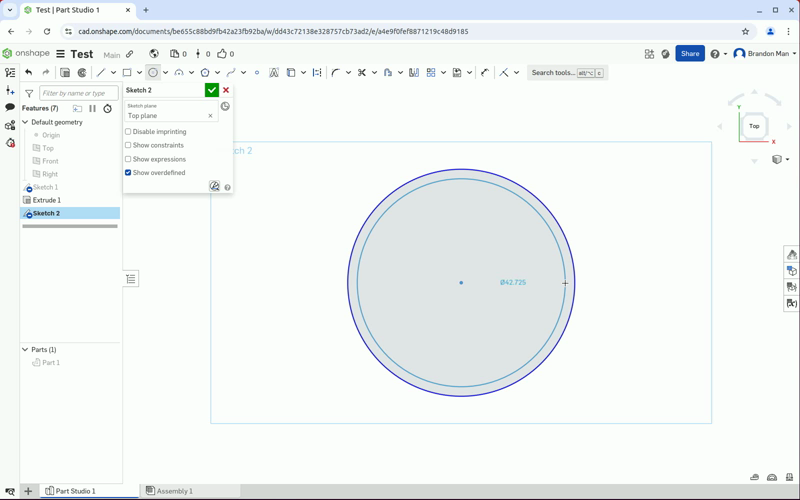
click(565, 282)
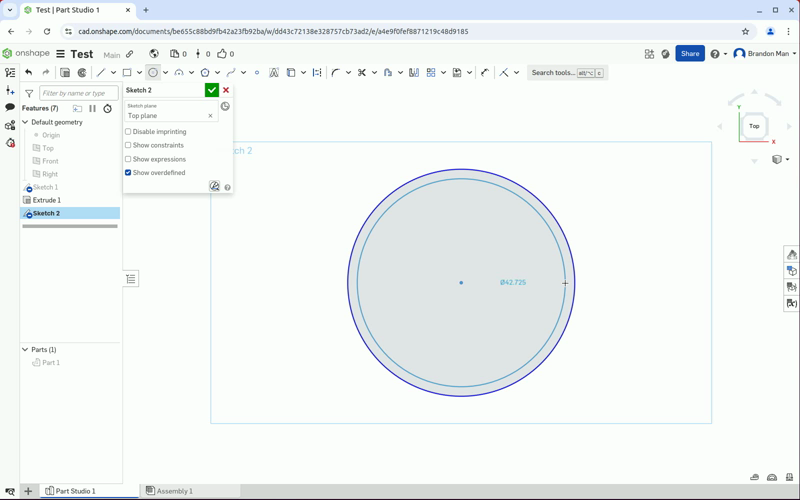
key(esc)
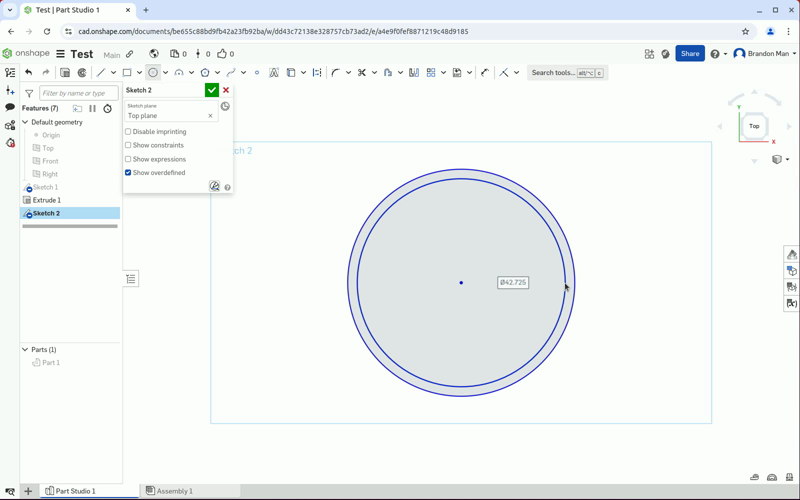
mouse_move(373, 220)
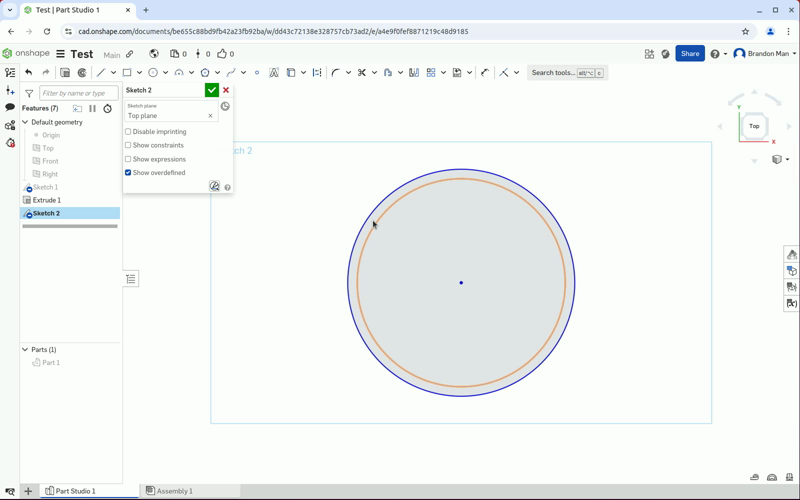
click(373, 220)
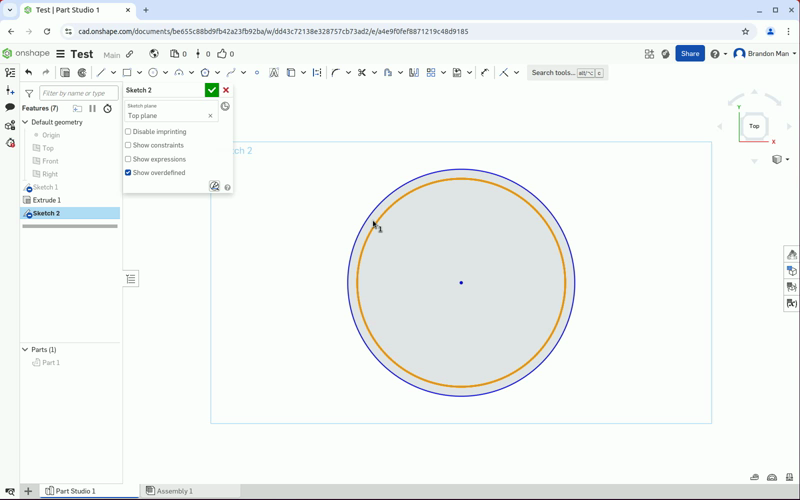
mouse_move(73, 352)
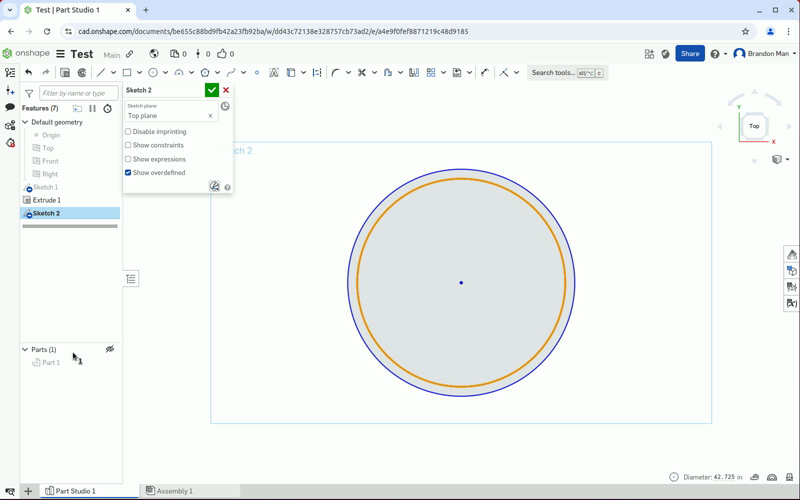
key(shift+y)
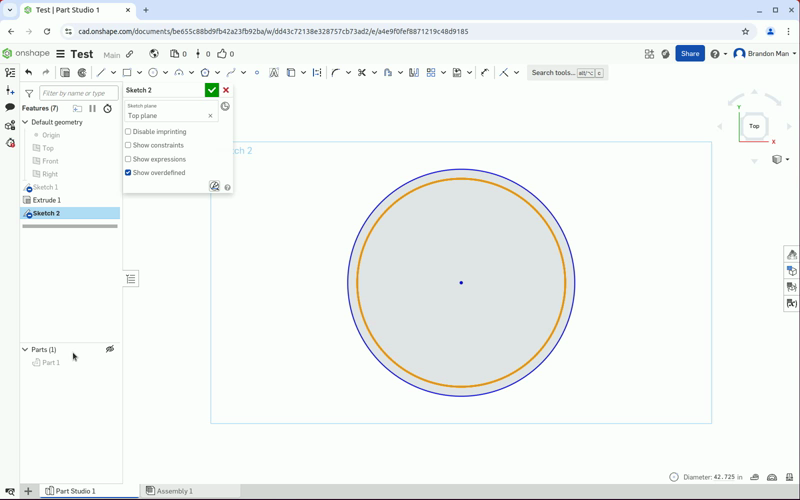
key(shift+e)
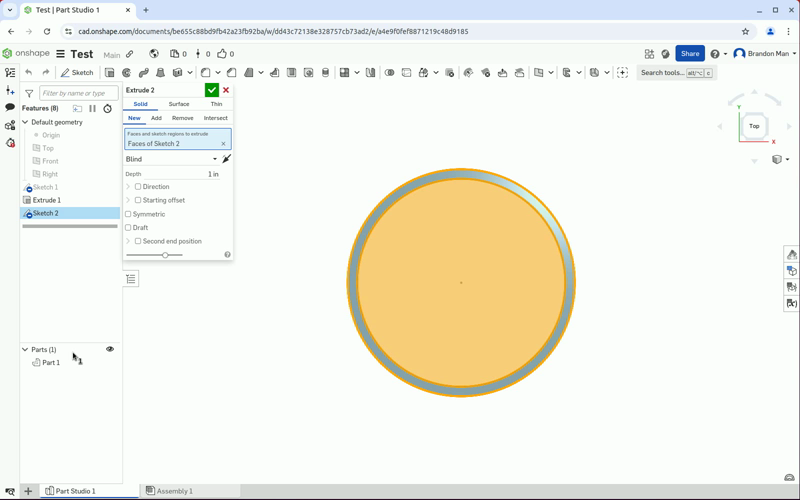
mouse_move(143, 106)
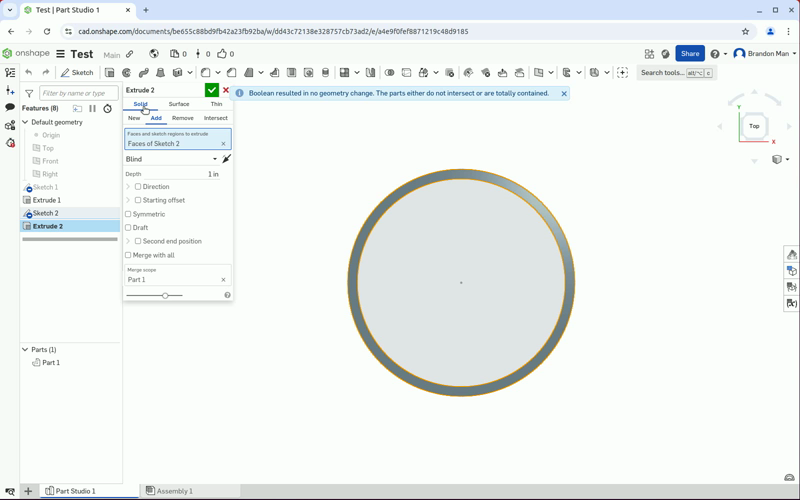
click(143, 106)
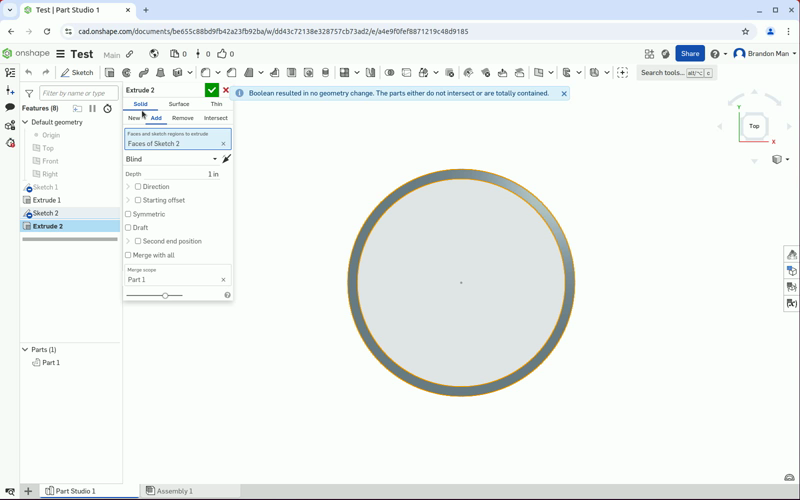
mouse_move(137, 120)
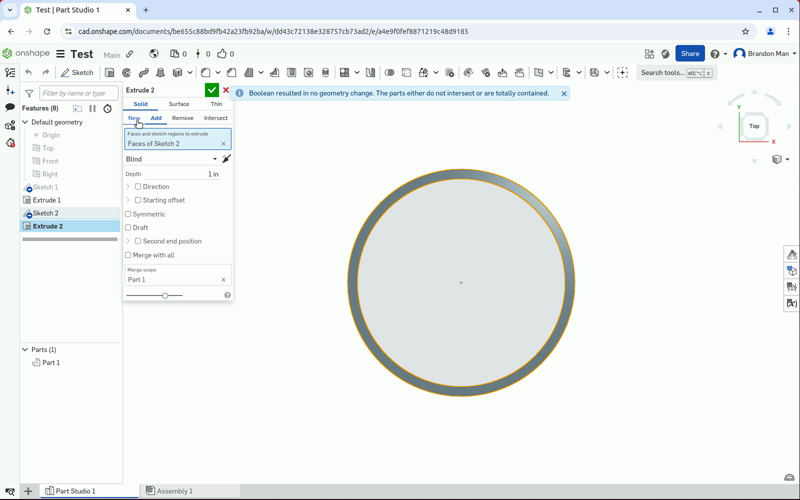
click(137, 120)
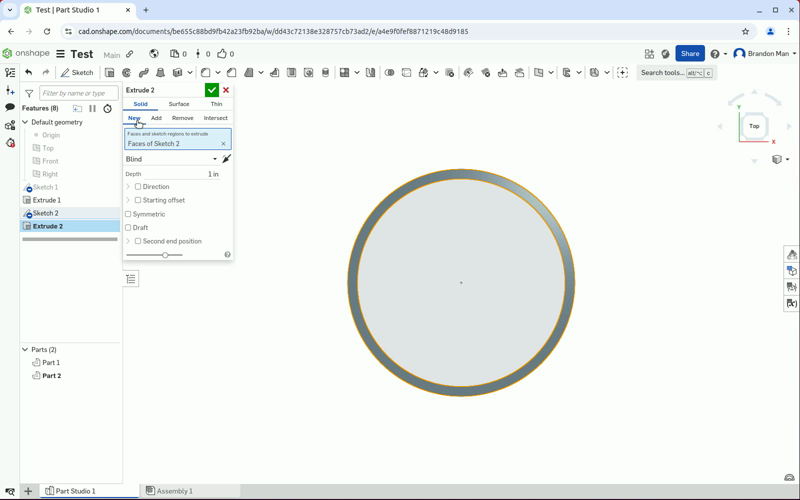
key(tab, 4)
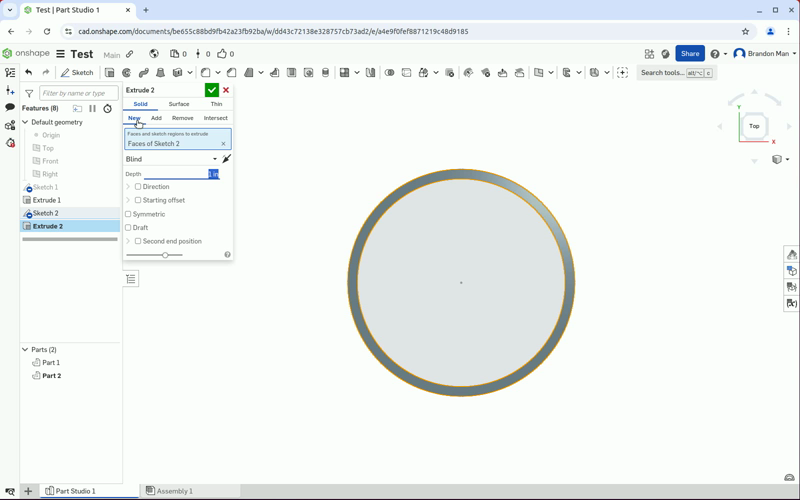
text(1.444)
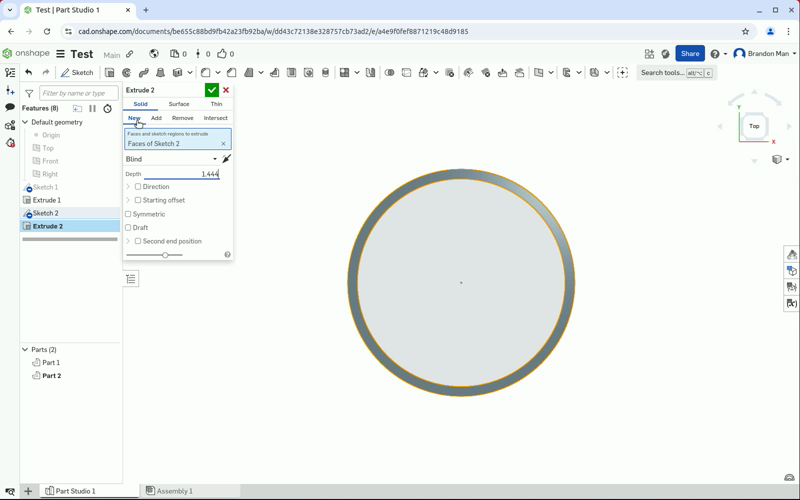
key(enter)
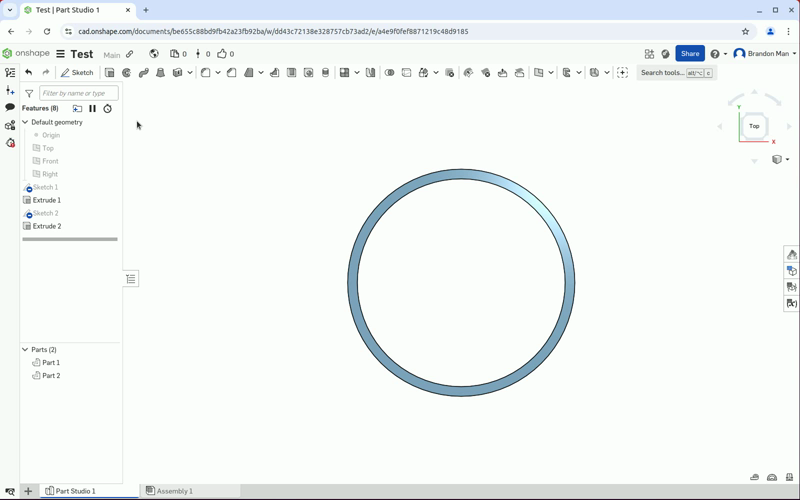
key(shift+h)
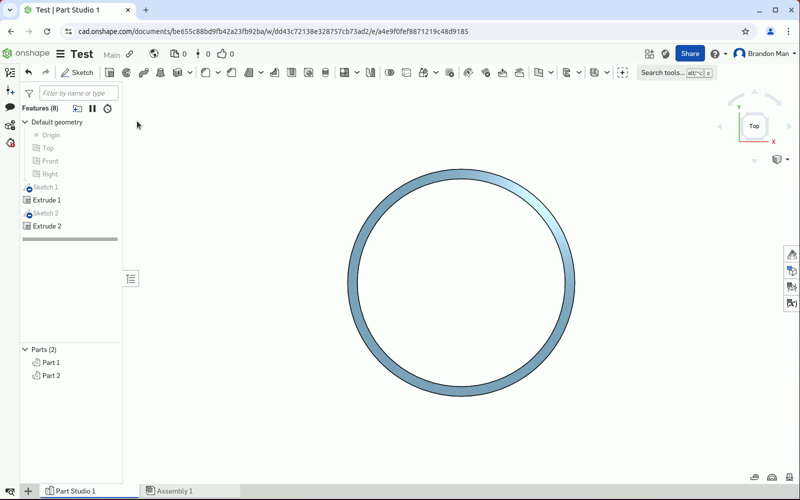
key(shift+h)
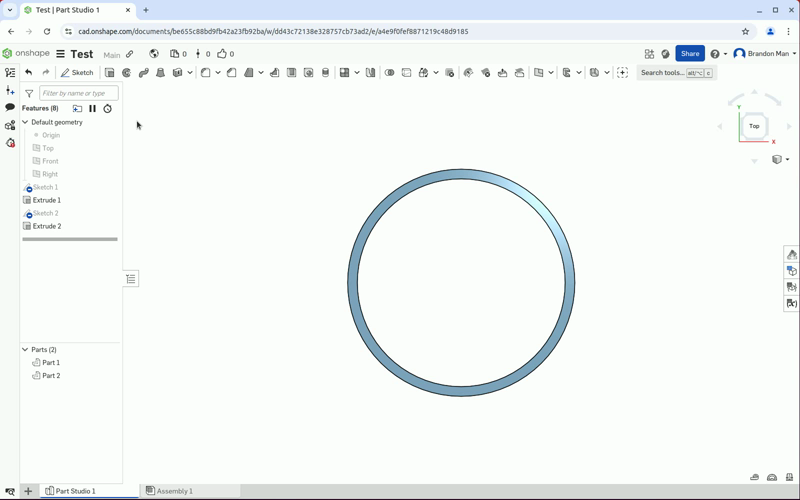
mouse_move(73, 189)
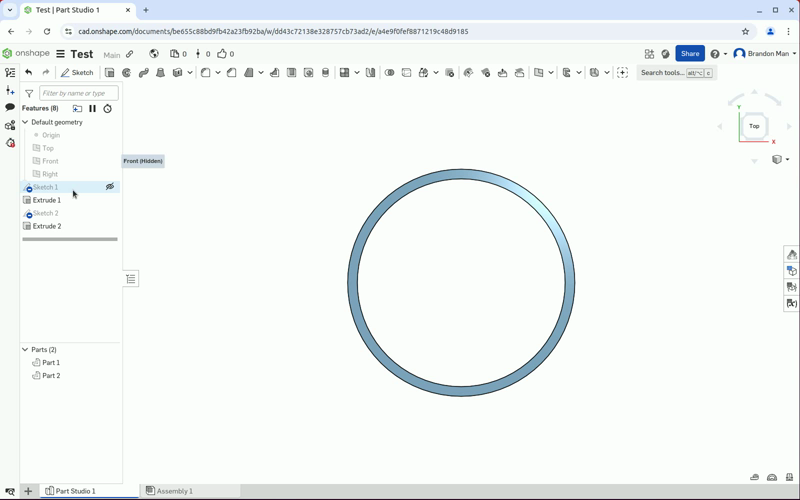
click(73, 189)
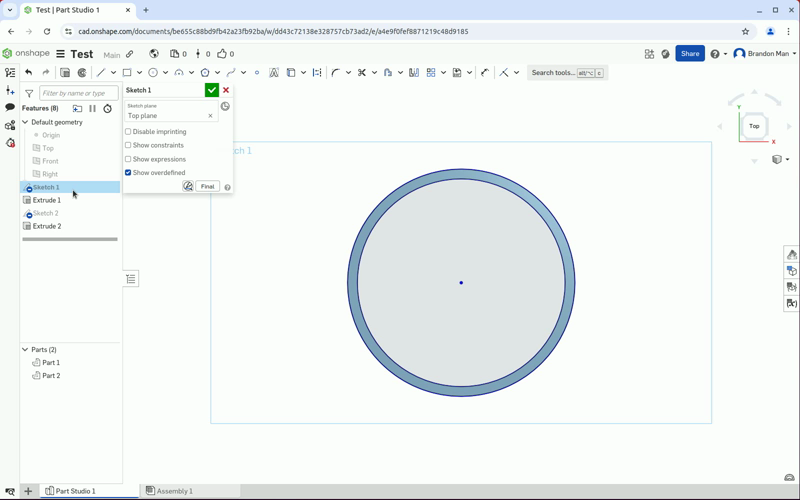
mouse_move(229, 92)
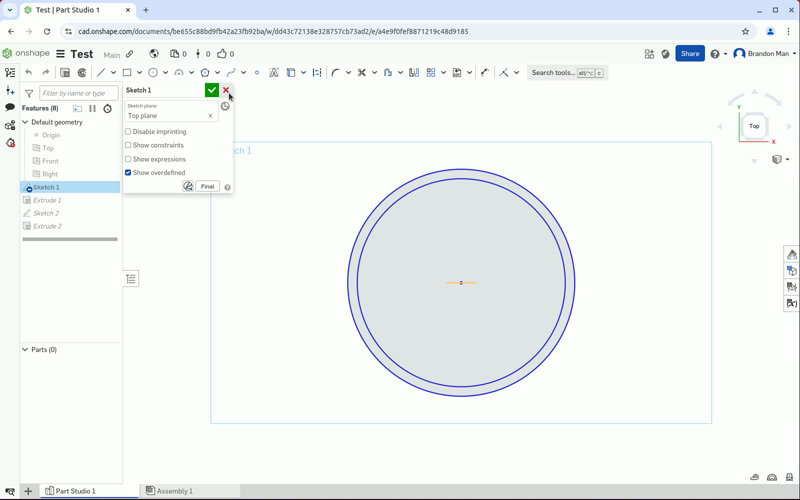
click(229, 92)
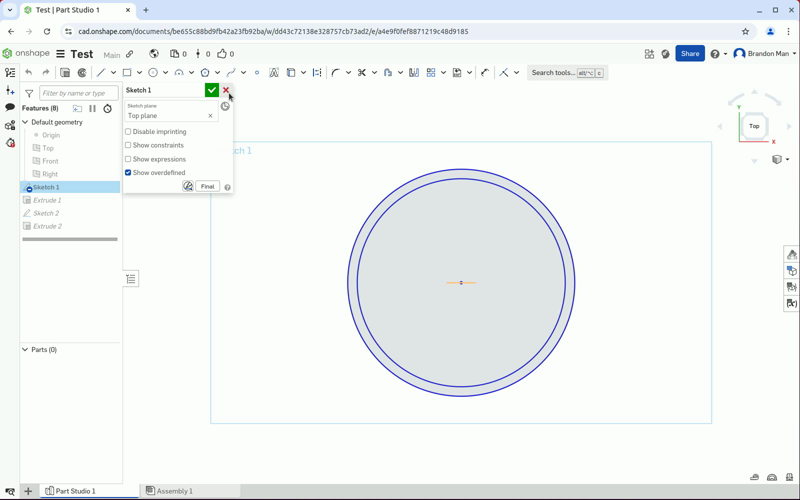
key(shift+s)
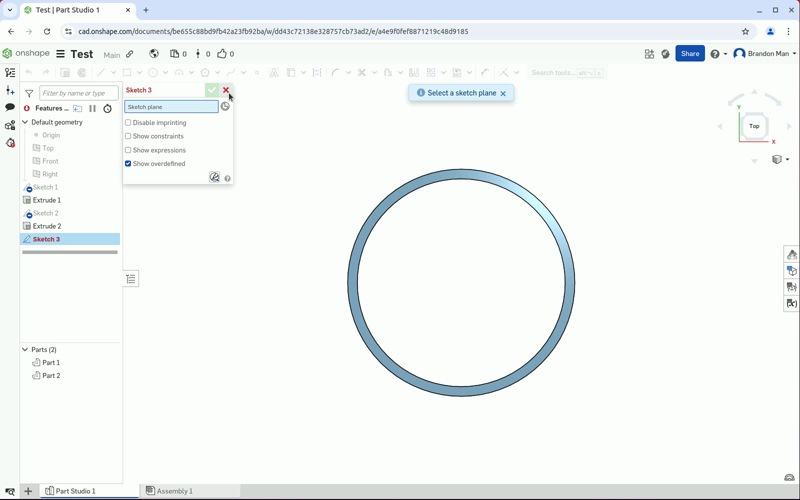
mouse_move(73, 150)
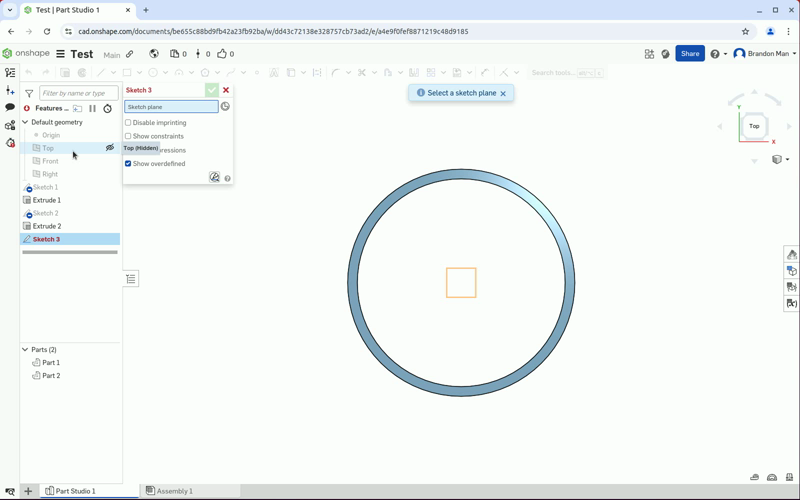
click(73, 150)
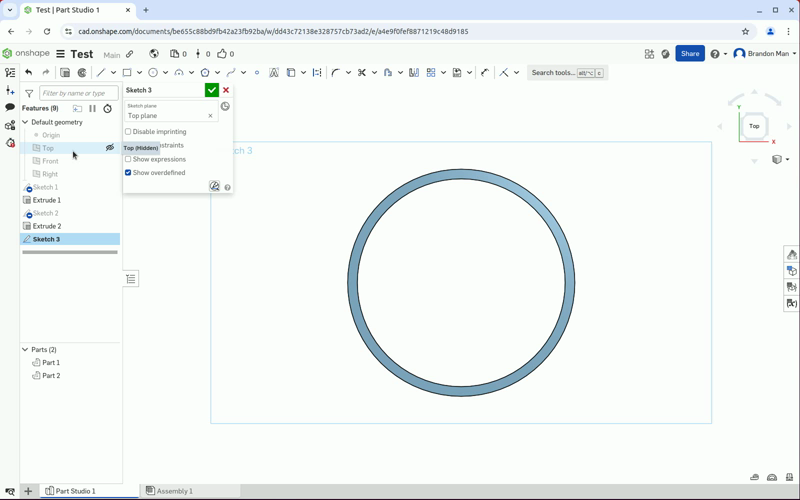
mouse_move(73, 352)
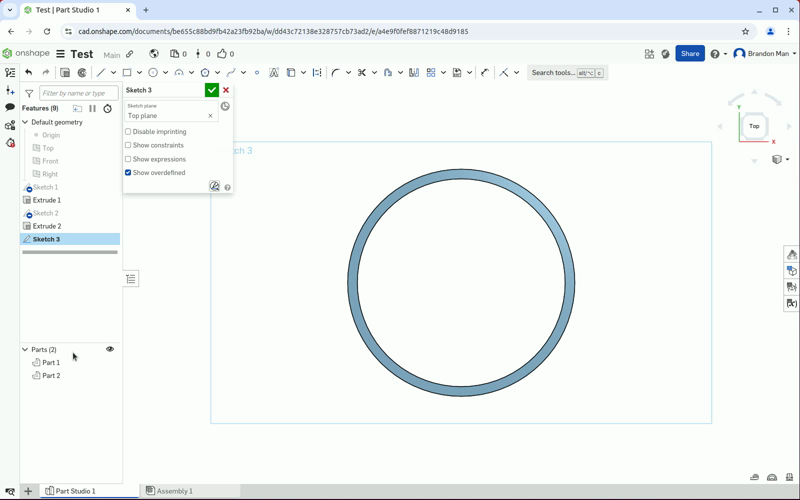
key(y)
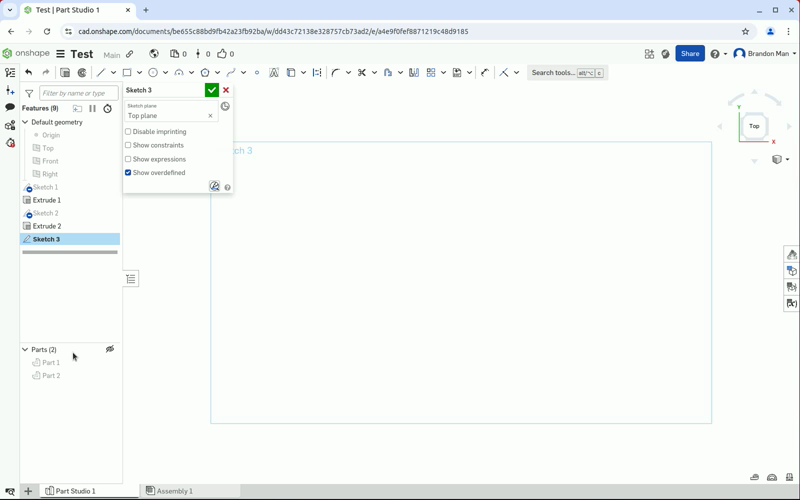
key(l)
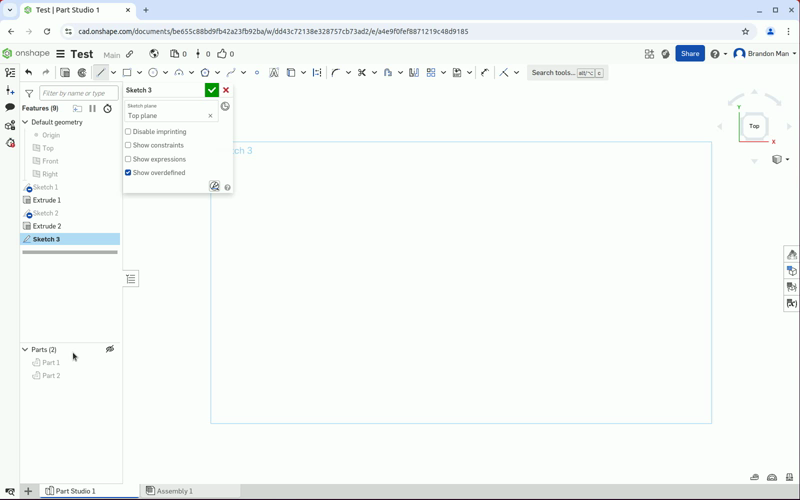
key_down(shift)
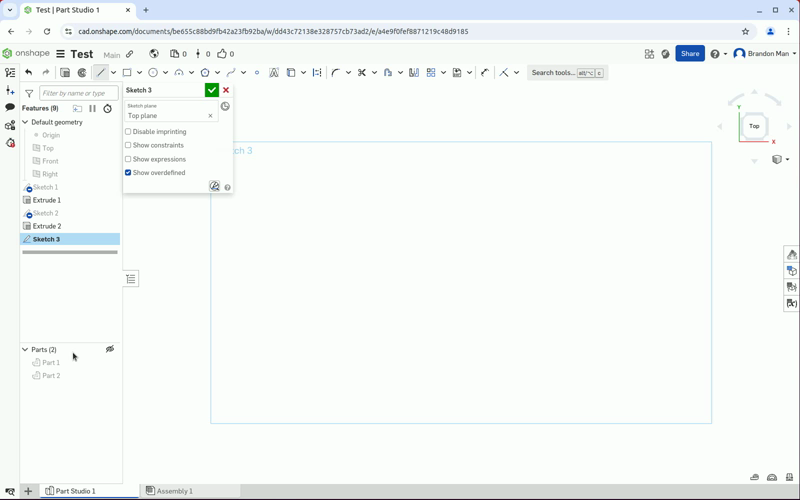
mouse_move(476, 250)
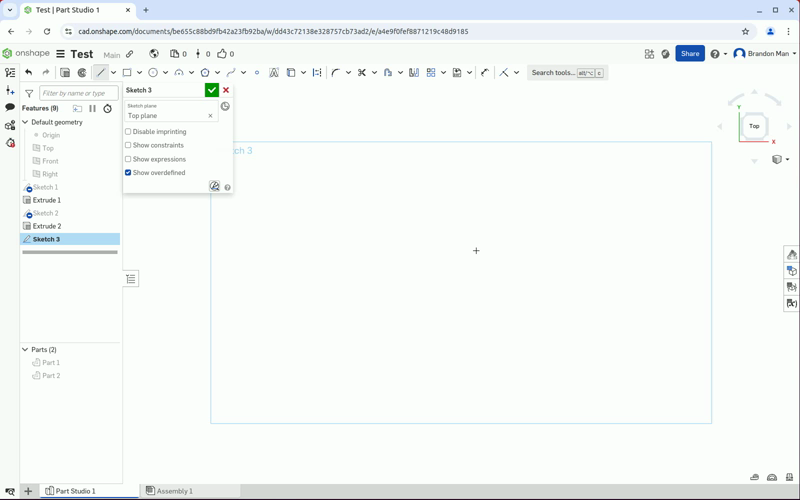
click(476, 250)
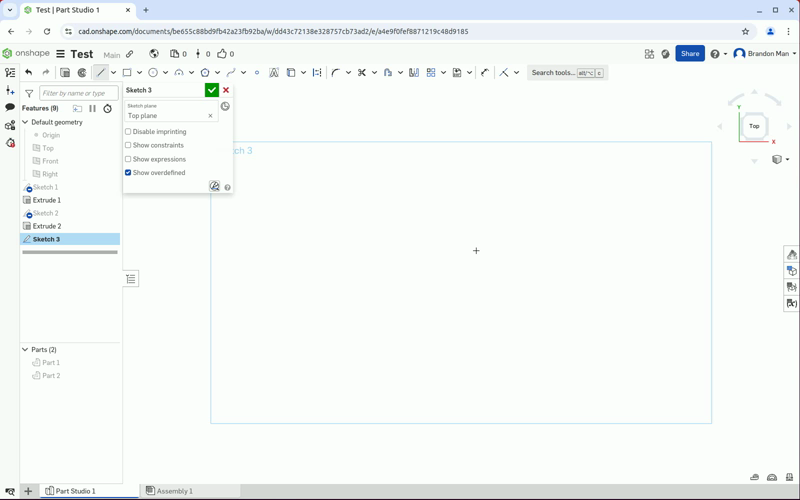
key_up(shift)
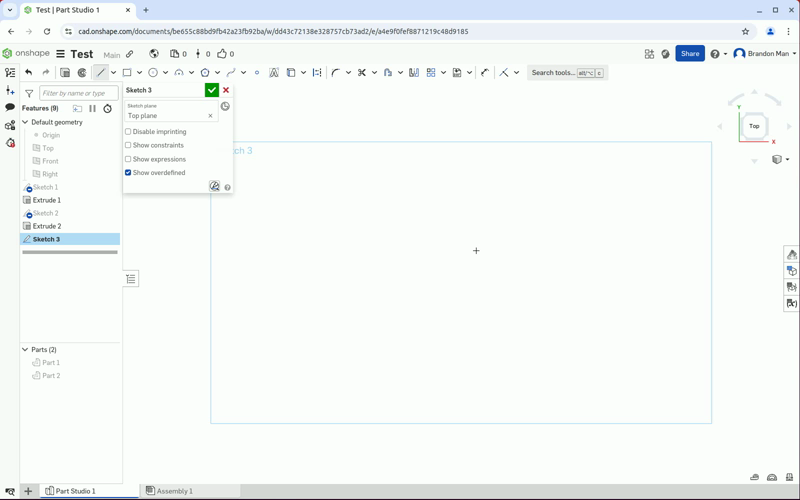
key_down(shift)
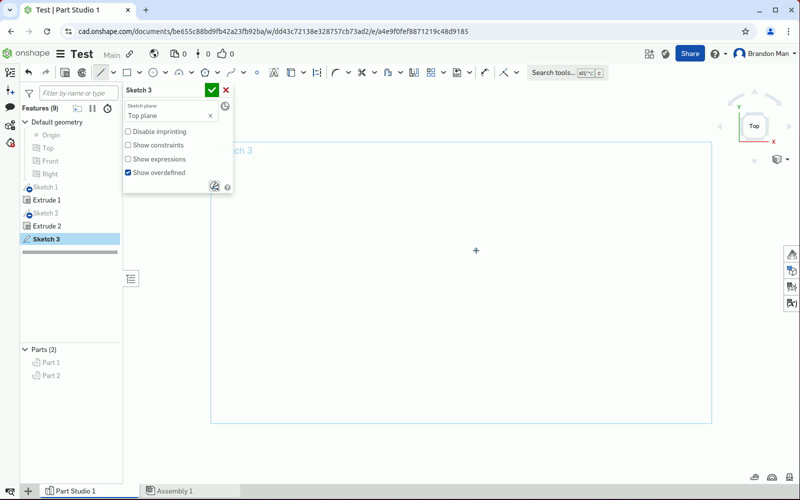
mouse_move(506, 187)
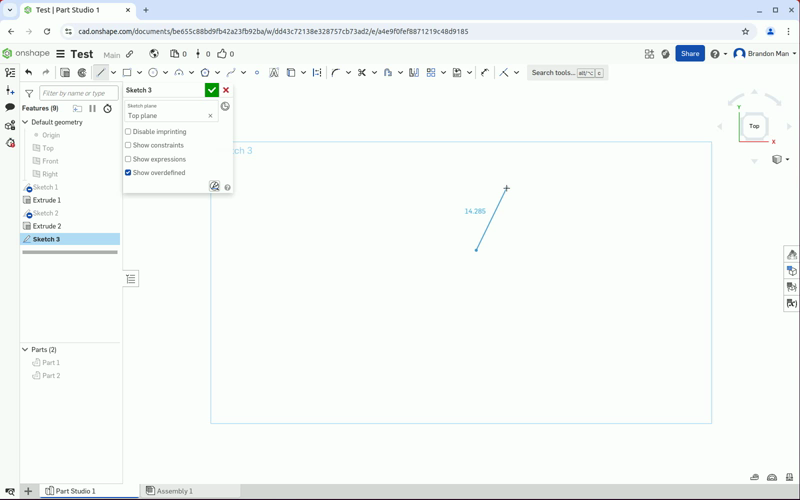
click(506, 187)
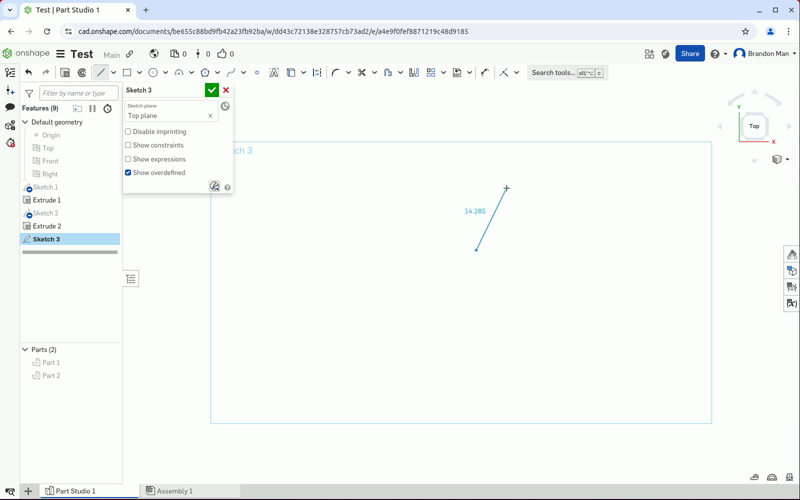
key_up(shift)
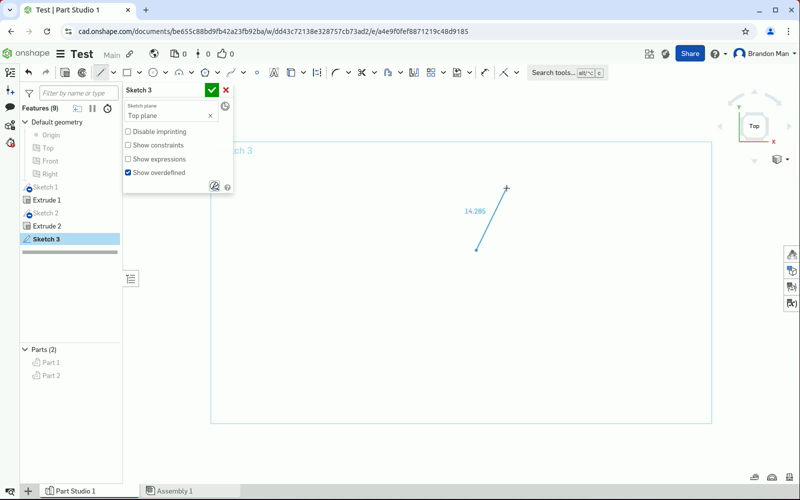
key(esc)
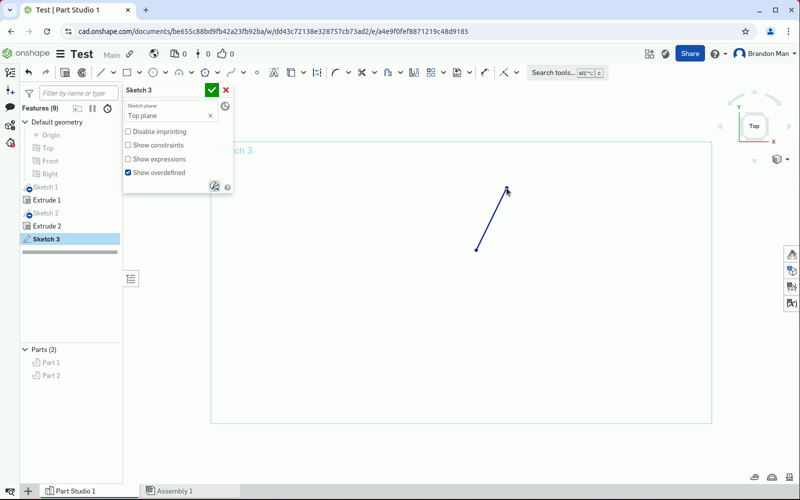
key(a)
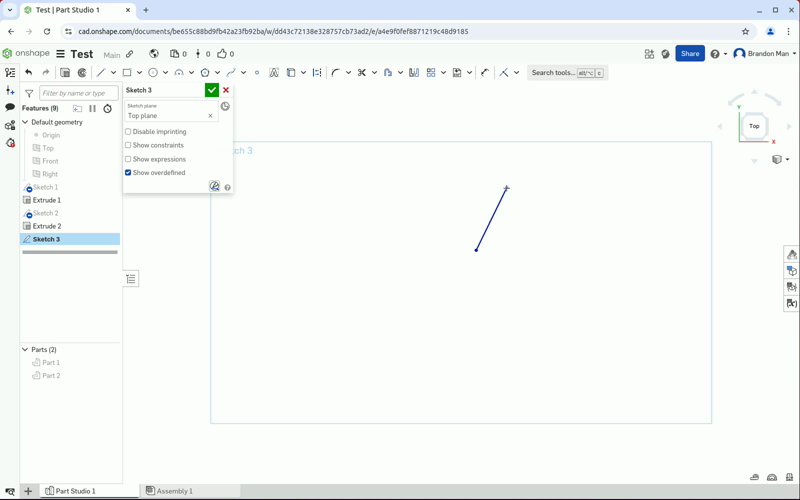
mouse_move(506, 187)
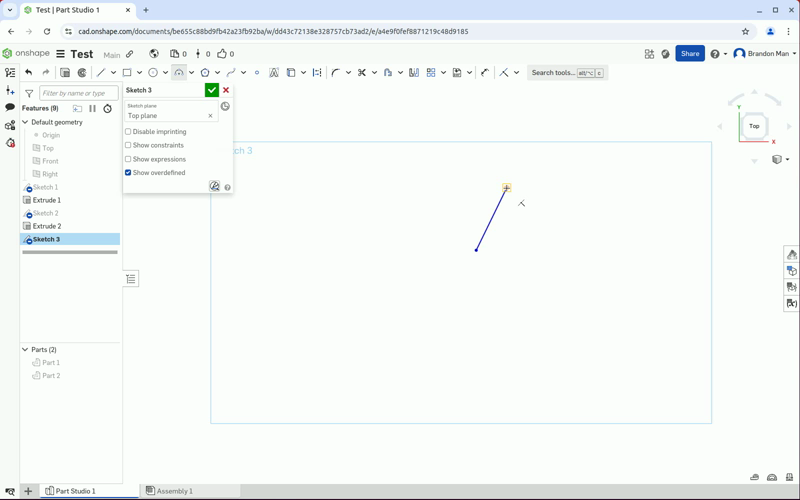
click(506, 187)
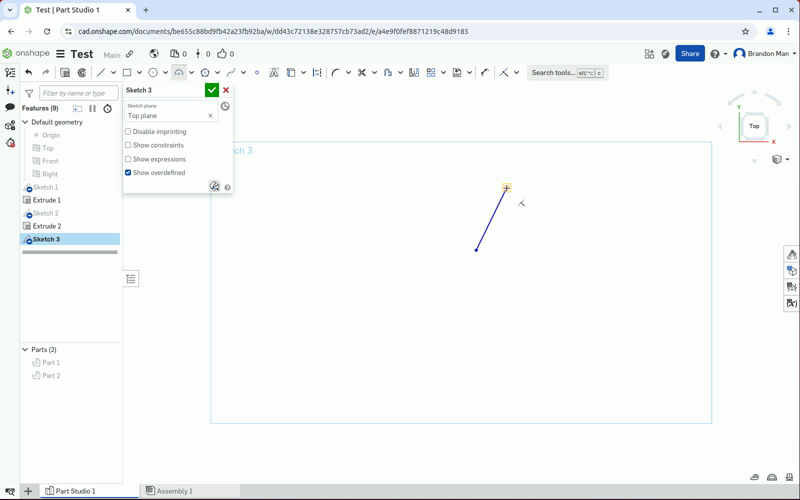
key_down(shift)
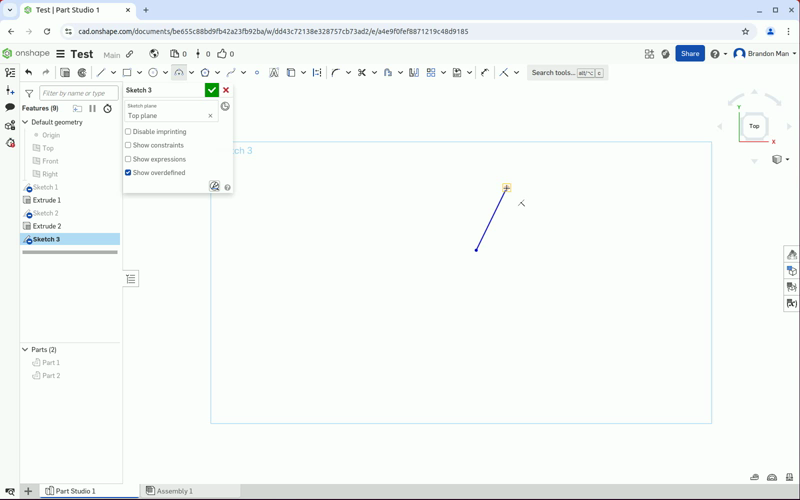
mouse_move(547, 223)
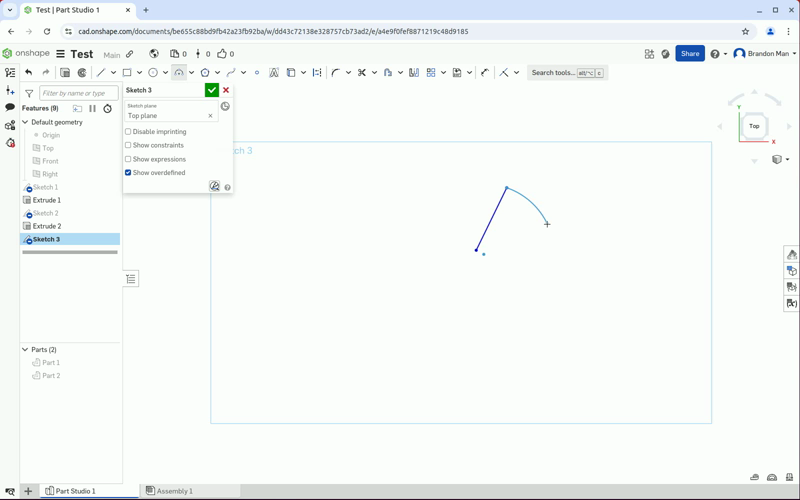
click(547, 223)
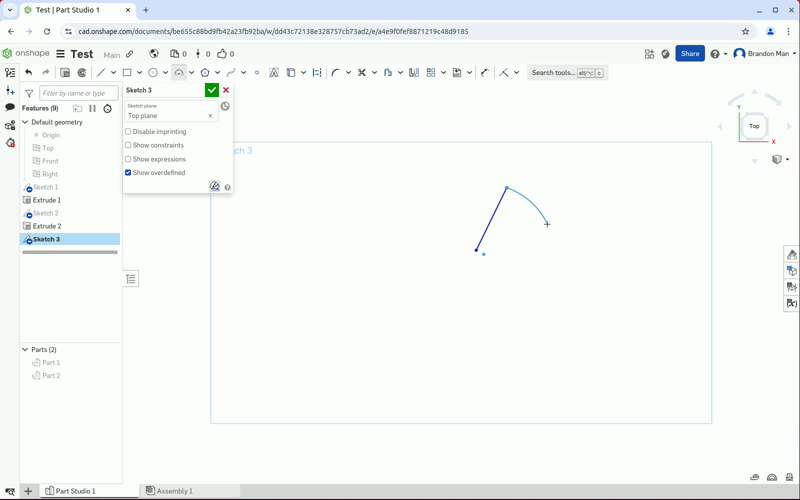
mouse_move(393, 355)
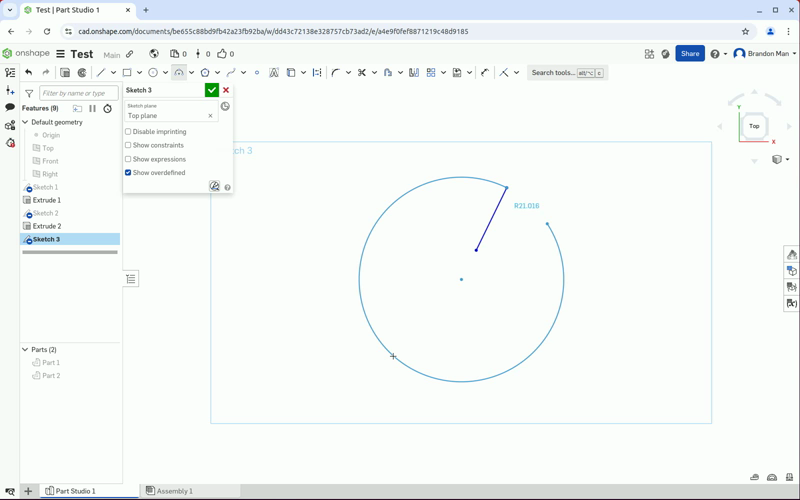
click(393, 355)
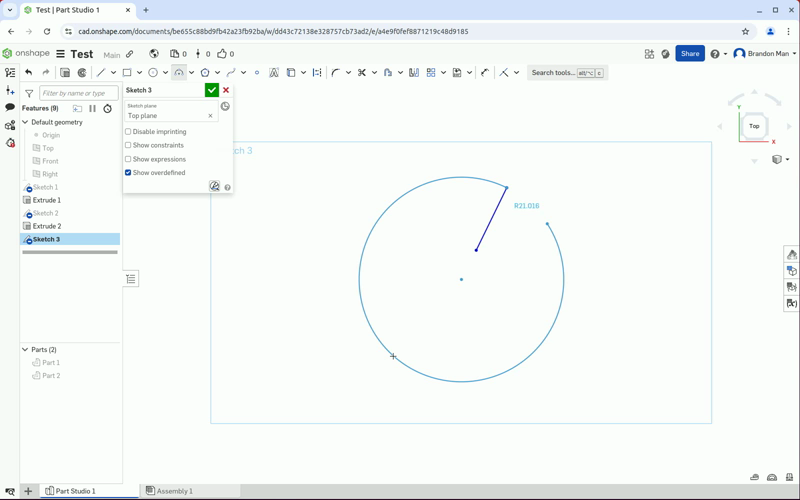
key_up(shift)
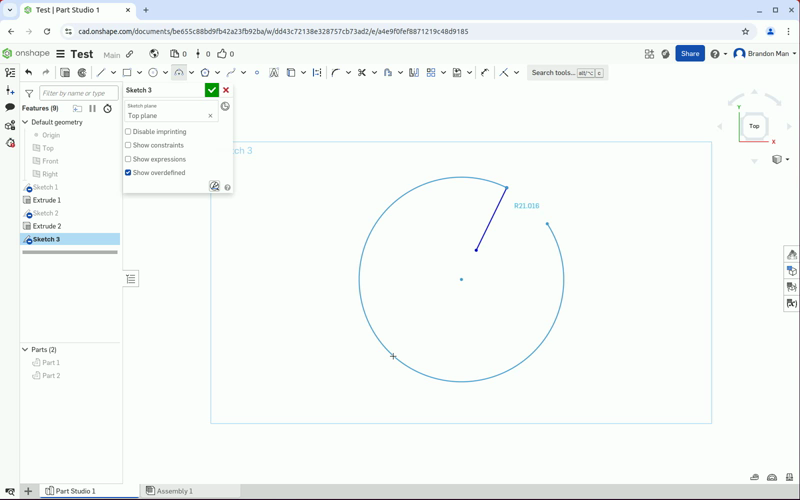
key(esc)
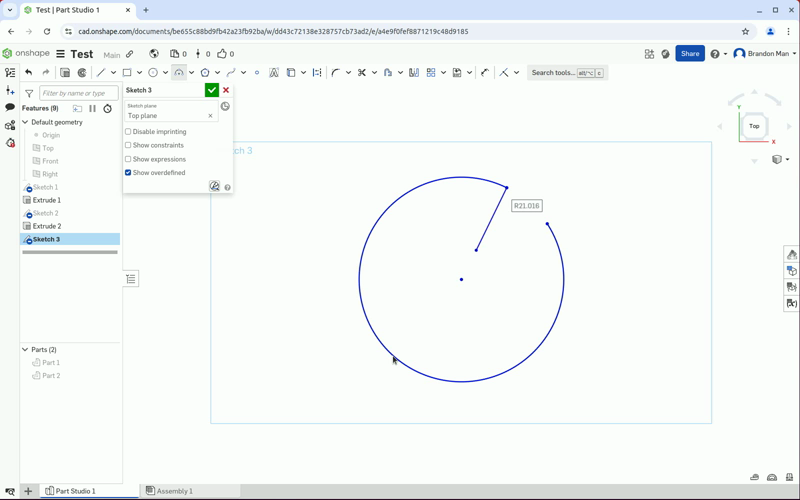
key(l)
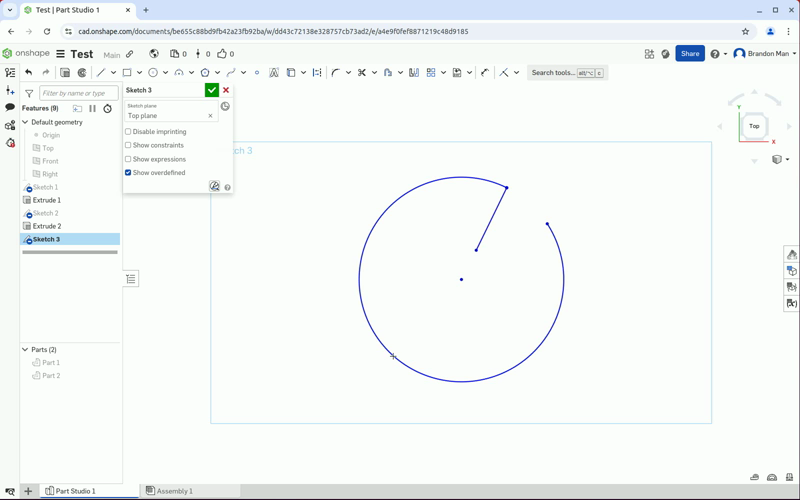
mouse_move(547, 223)
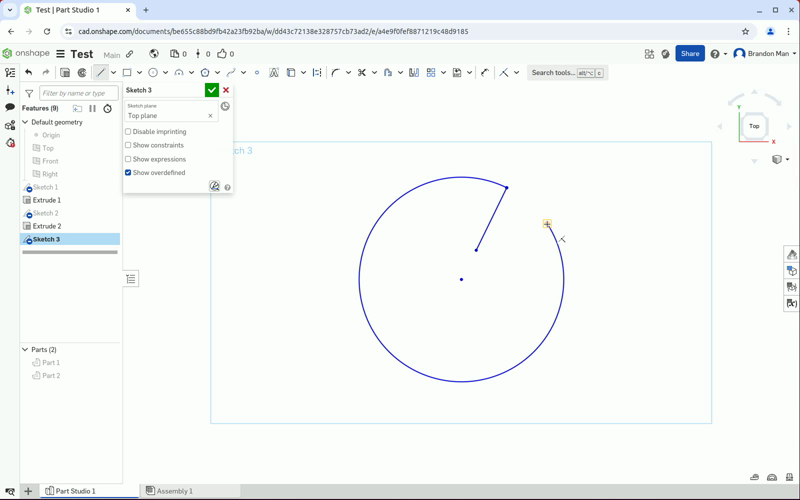
click(547, 223)
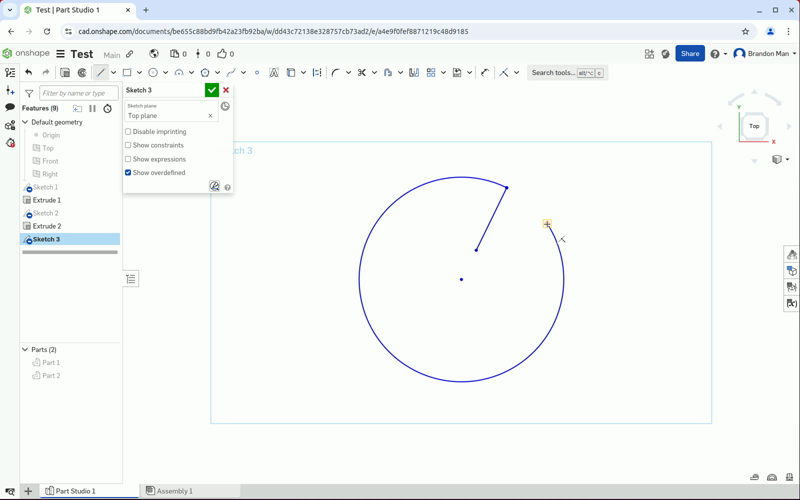
key_down(shift)
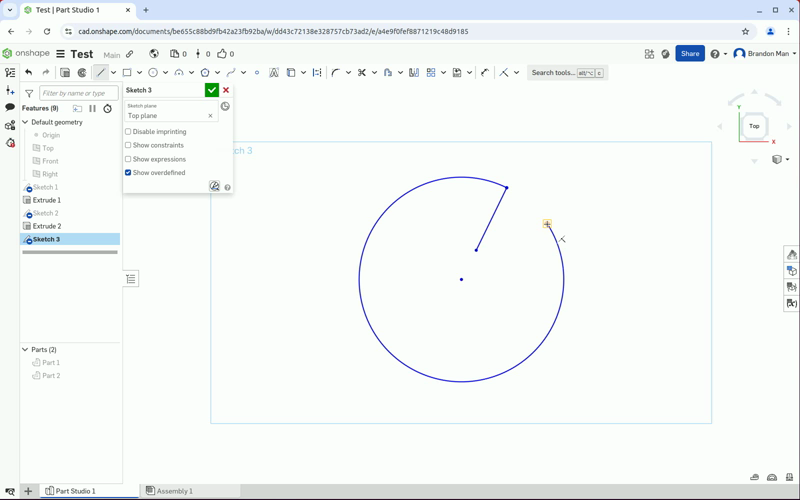
mouse_move(490, 263)
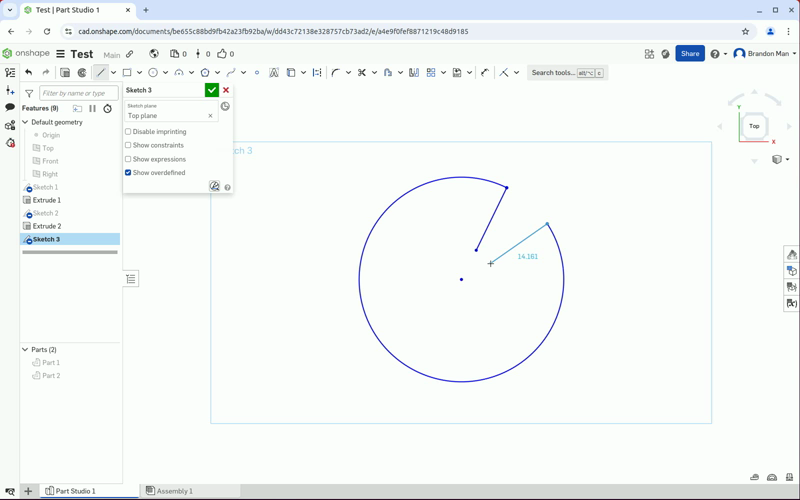
click(490, 263)
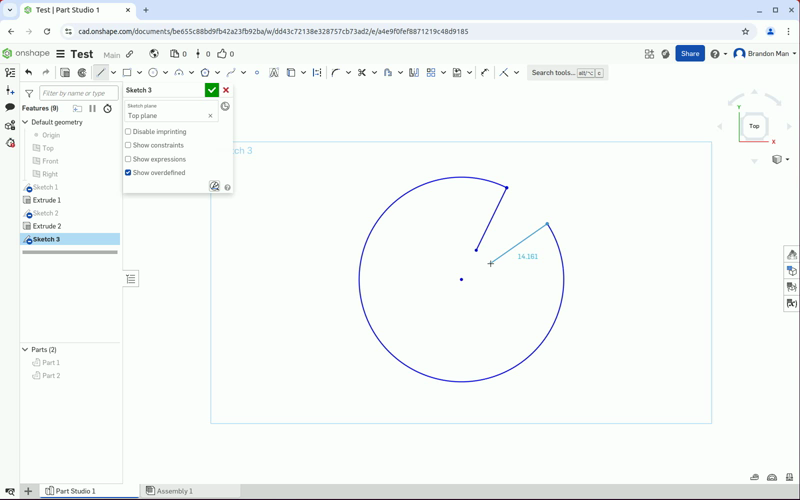
key_up(shift)
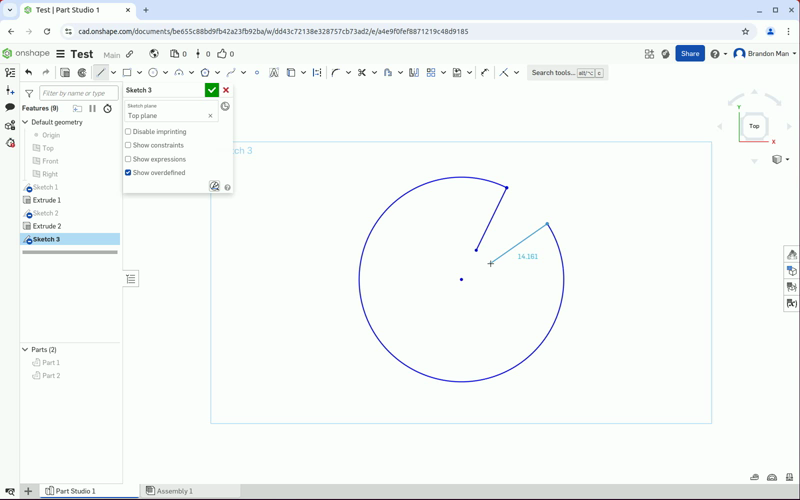
key(esc)
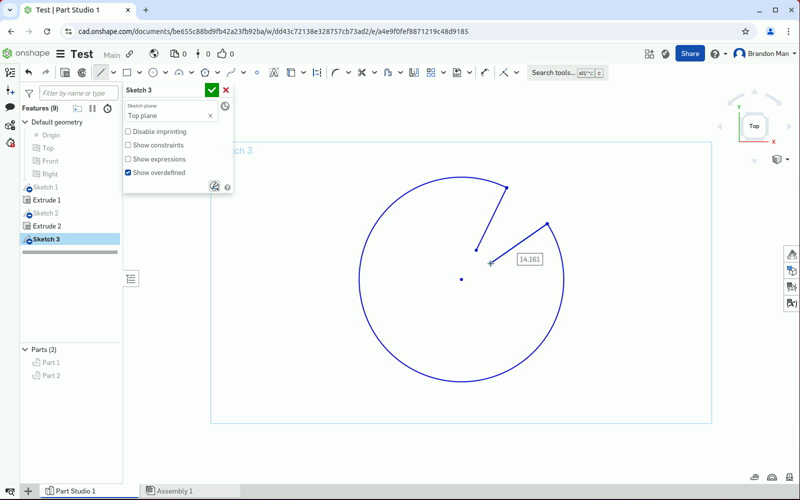
key(a)
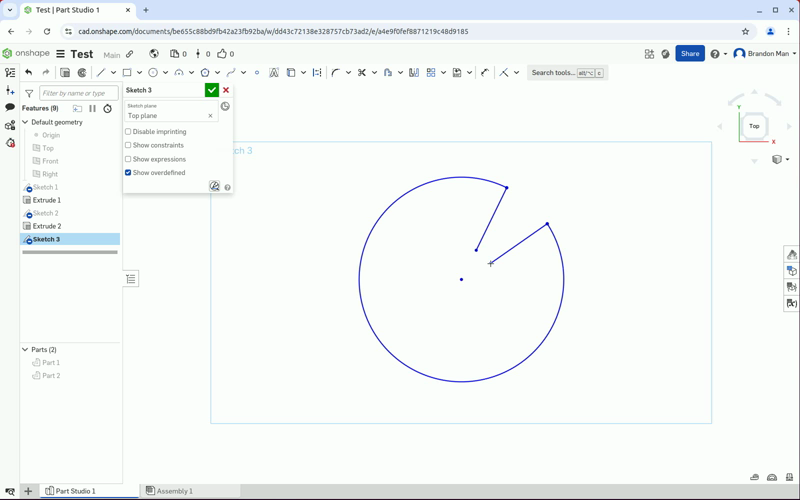
mouse_move(490, 263)
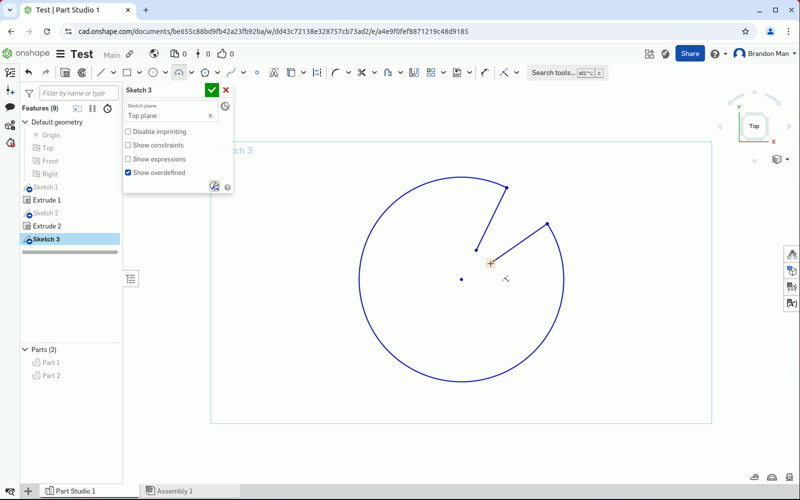
click(490, 263)
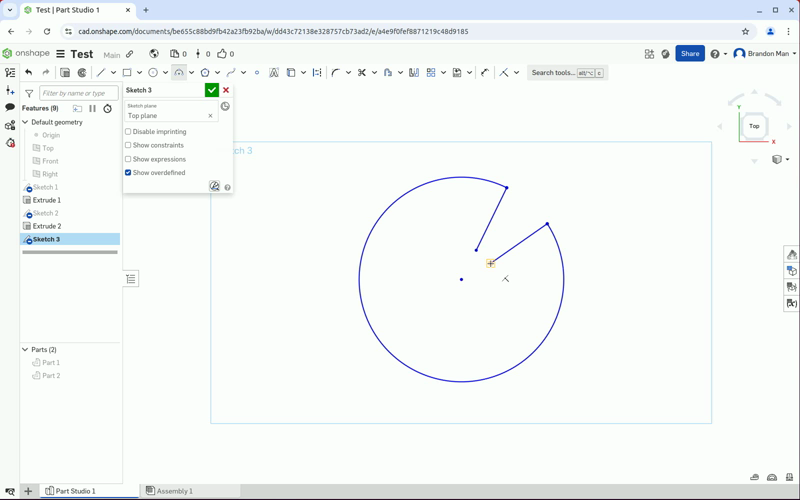
mouse_move(476, 250)
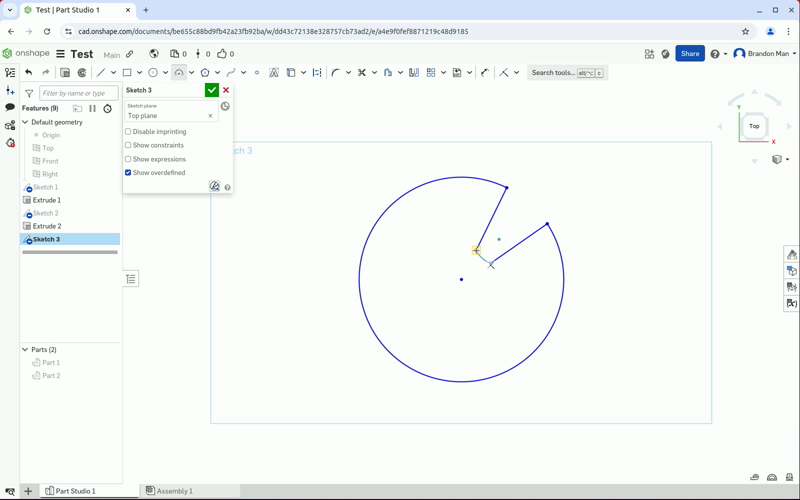
click(476, 250)
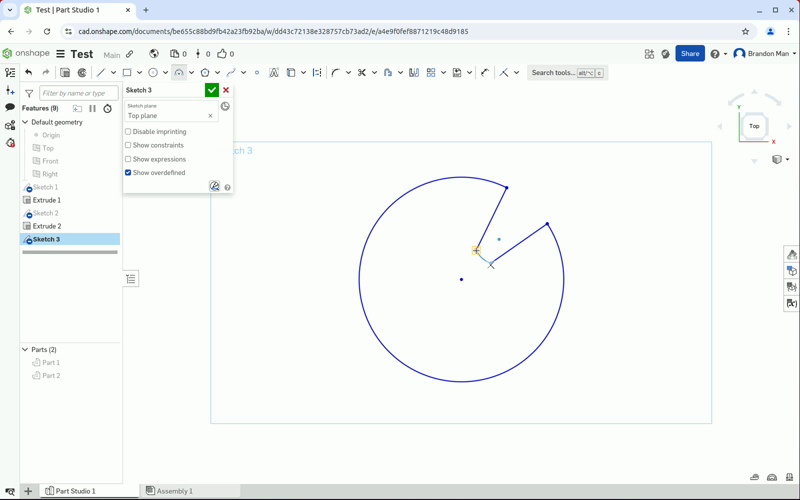
key_down(shift)
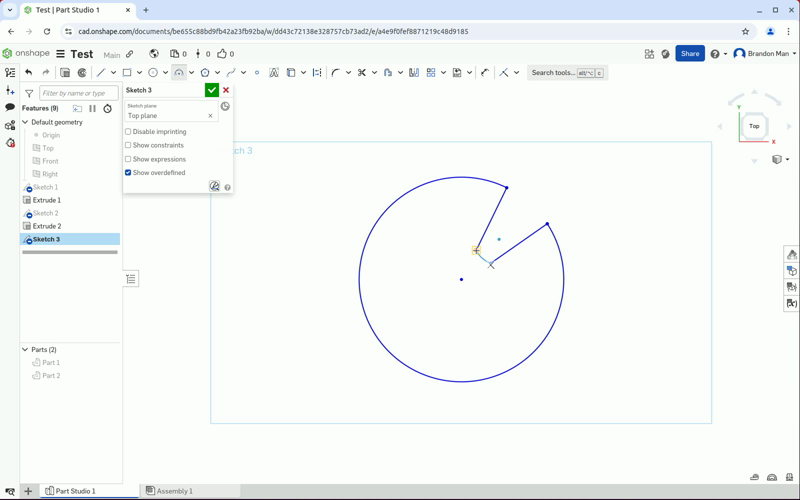
mouse_move(435, 310)
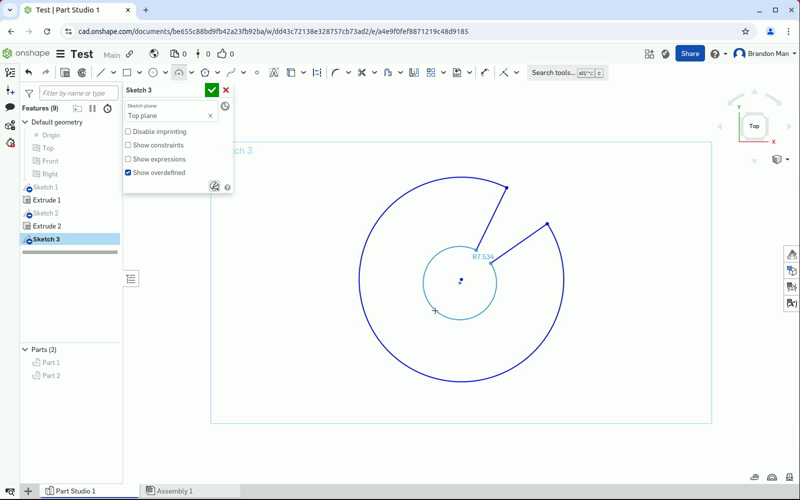
click(435, 310)
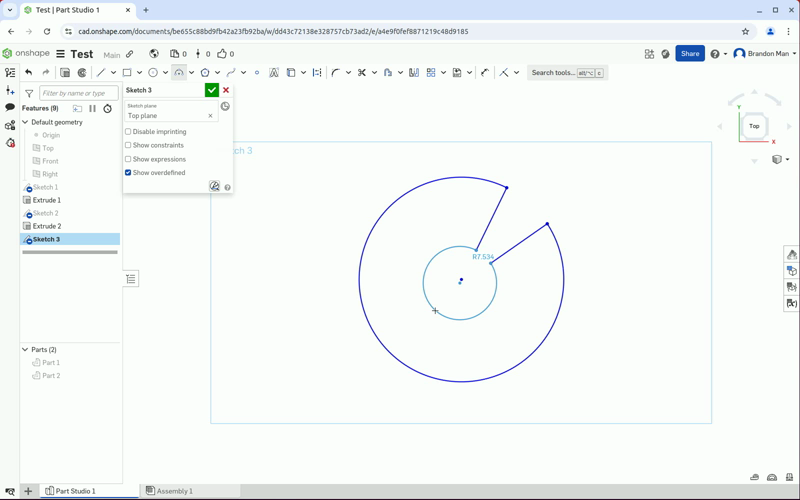
key_up(shift)
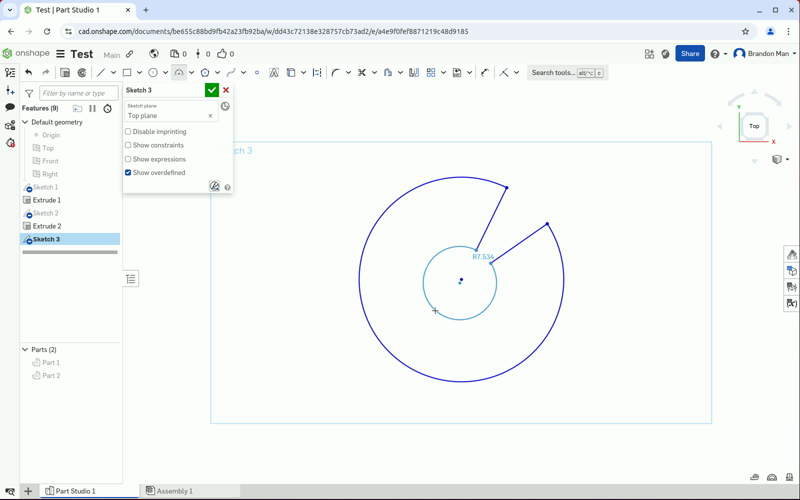
key(esc)
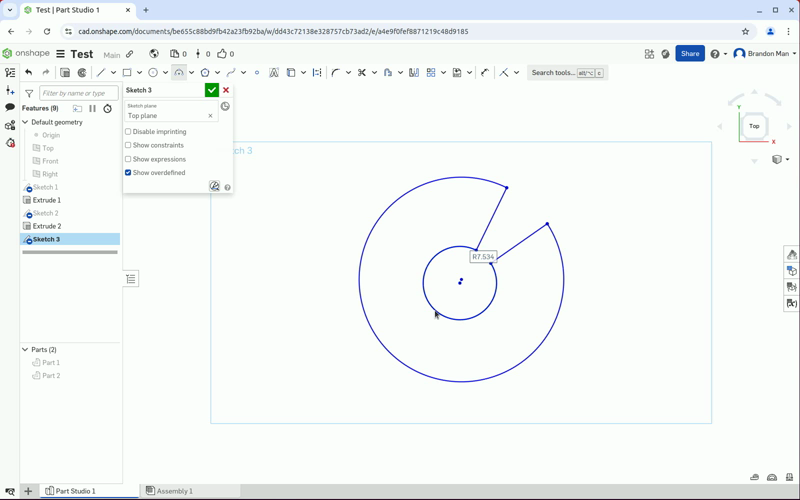
mouse_move(402, 255)
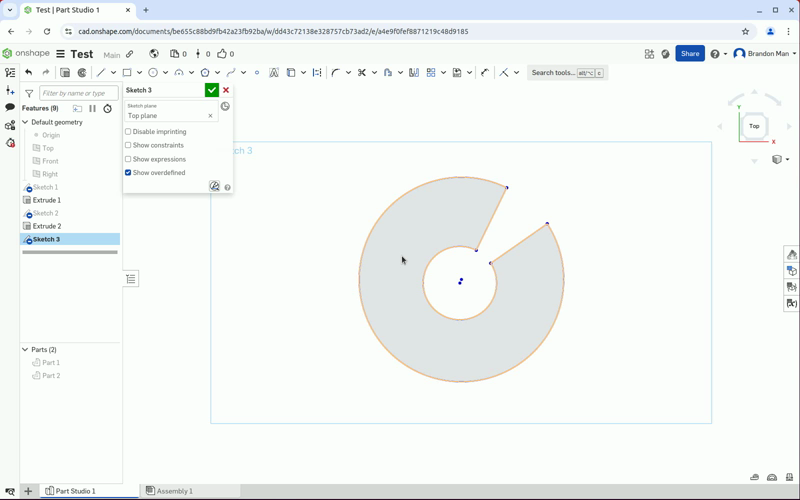
click(402, 255)
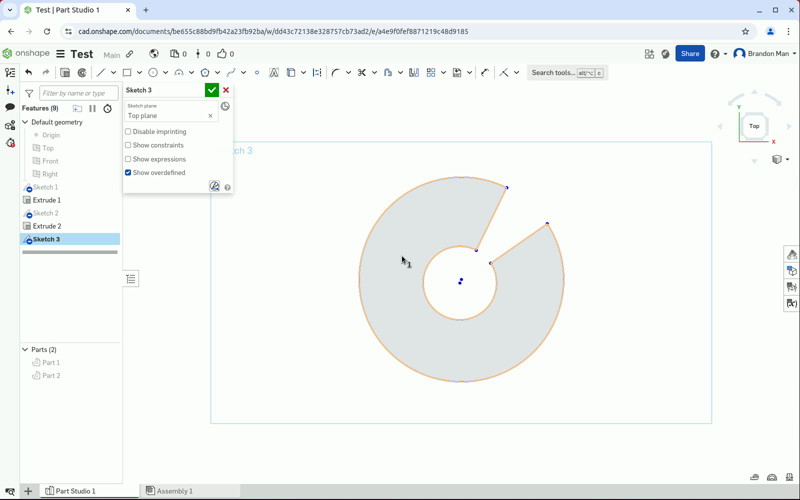
mouse_move(73, 352)
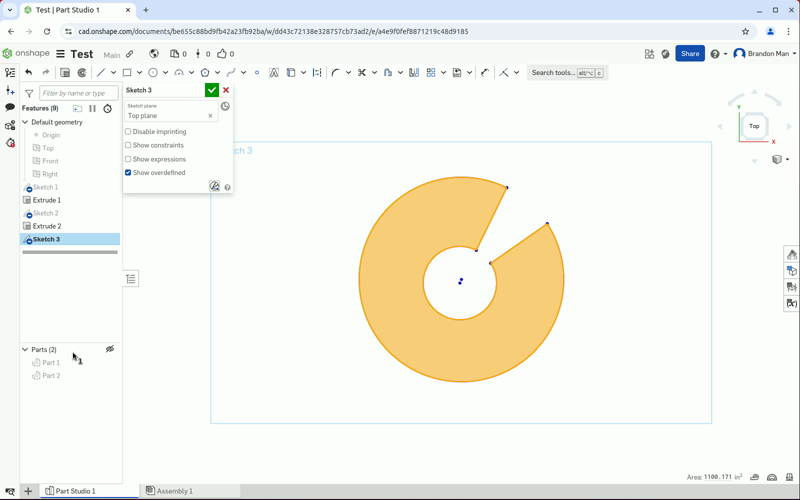
key(shift+y)
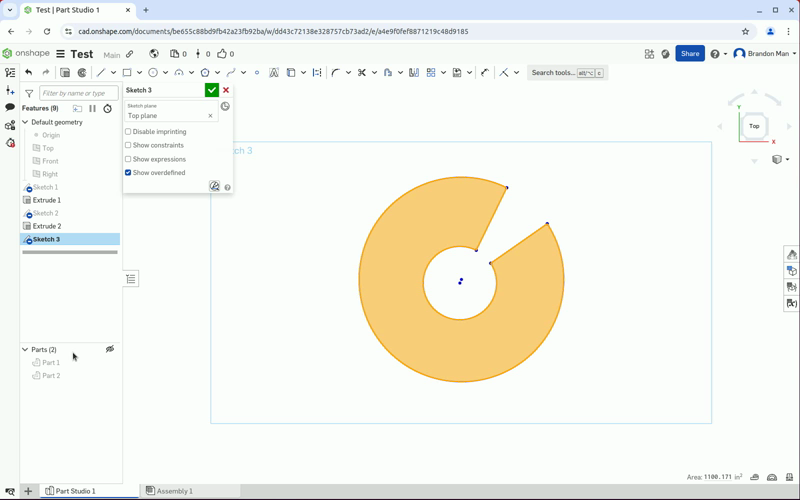
key(shift+e)
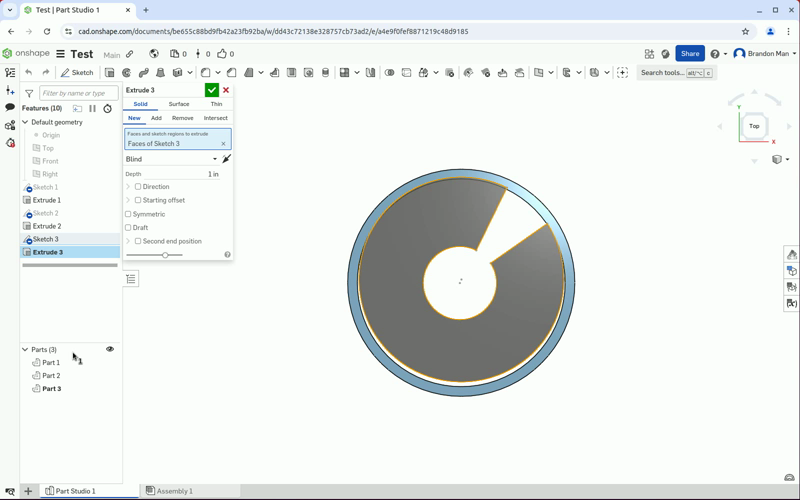
mouse_move(143, 106)
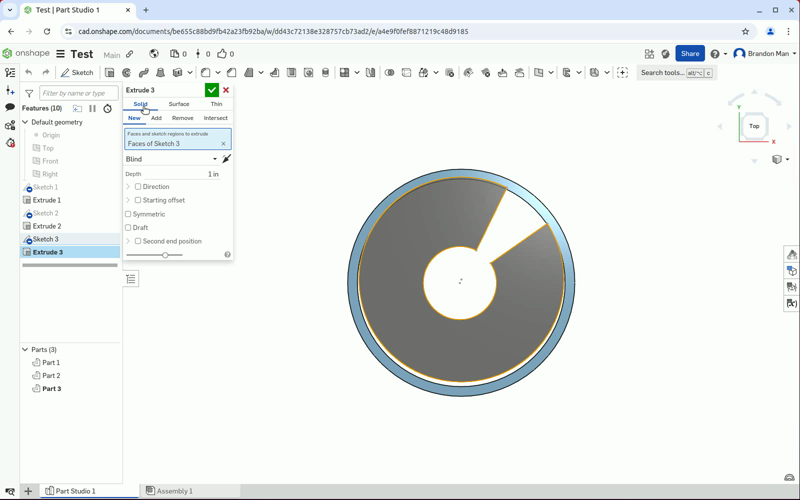
click(143, 106)
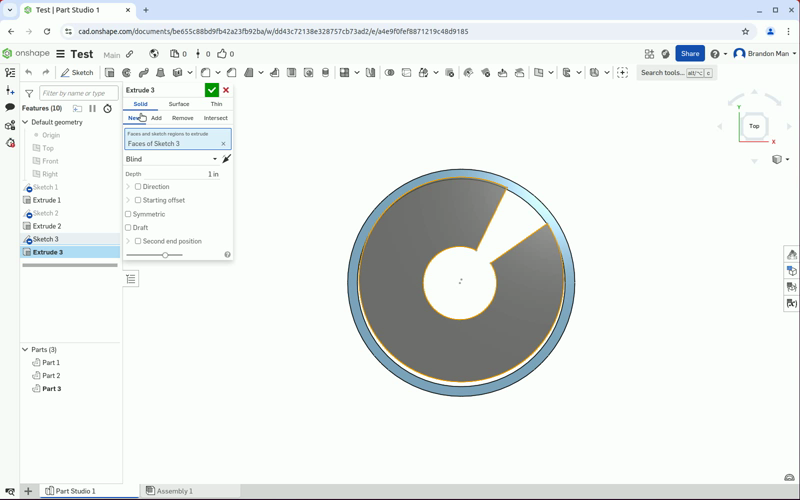
mouse_move(137, 120)
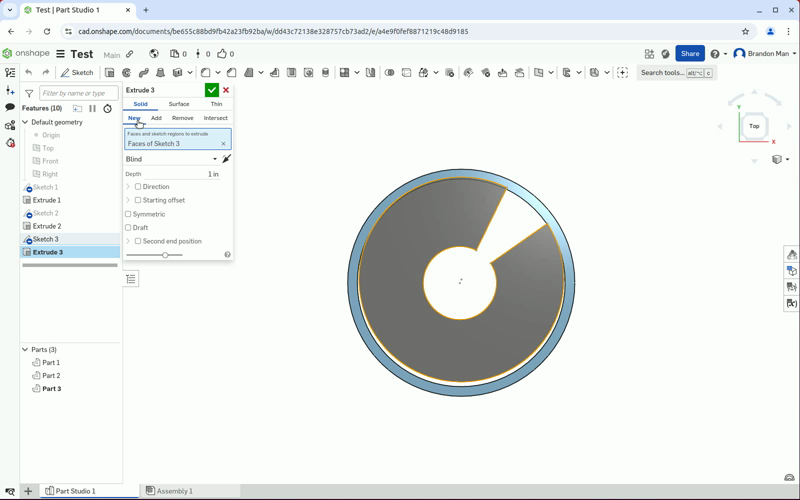
click(137, 120)
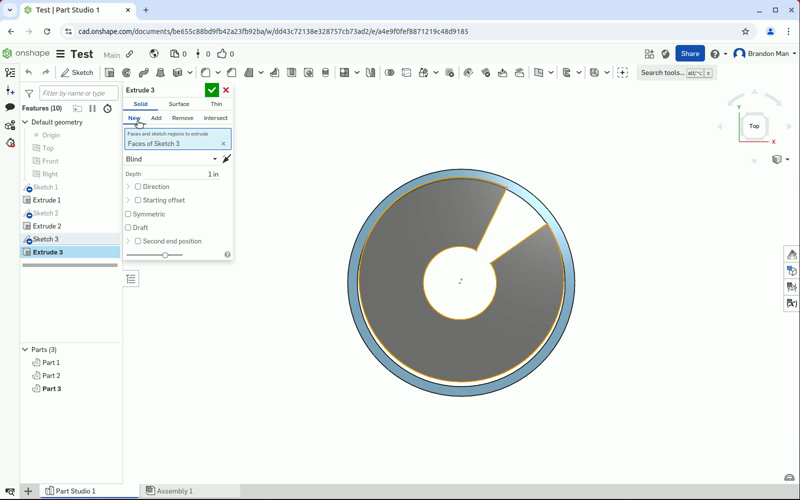
key(tab, 4)
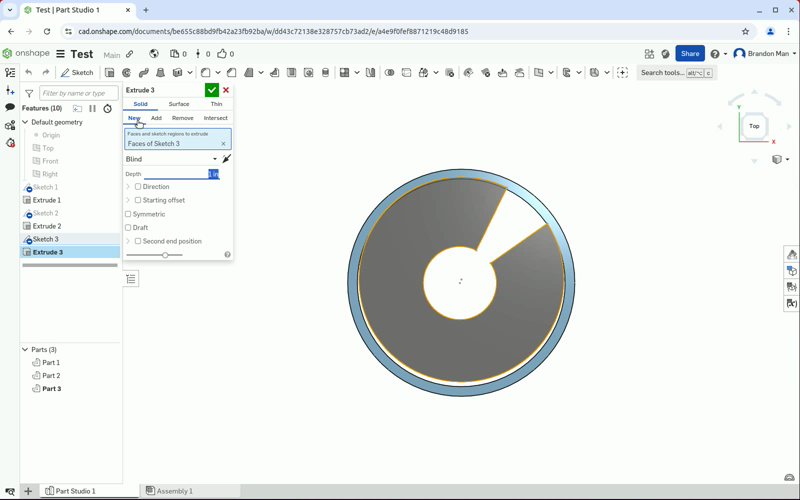
text(1.444)
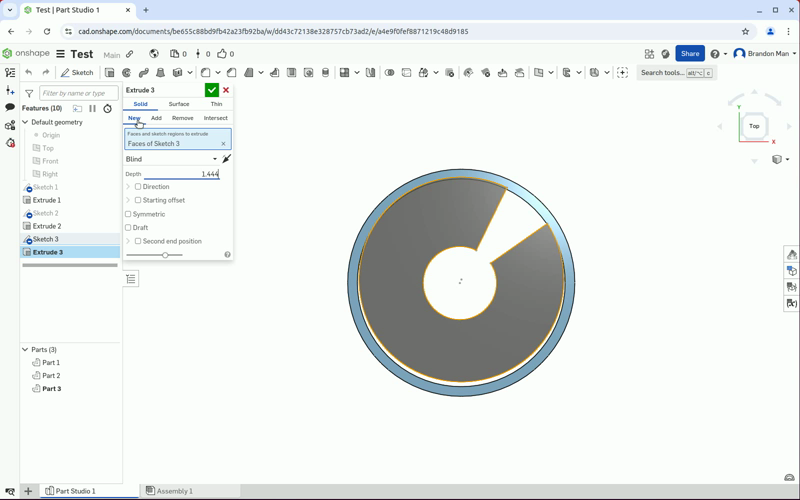
key(enter)
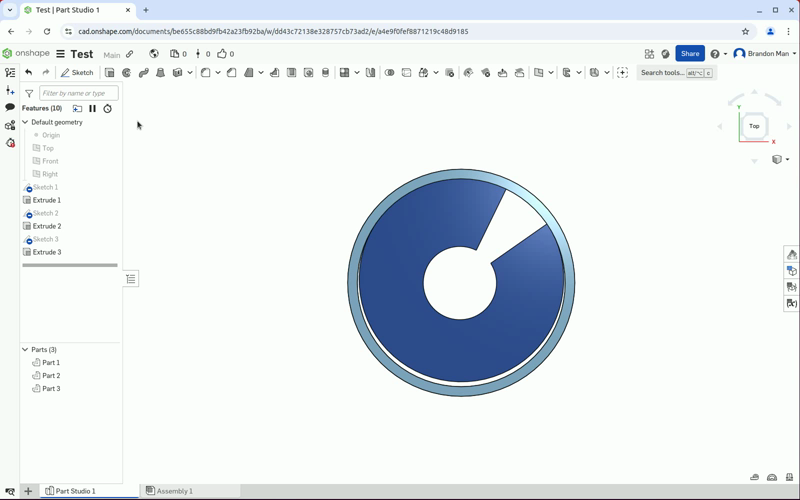
key(shift+h)
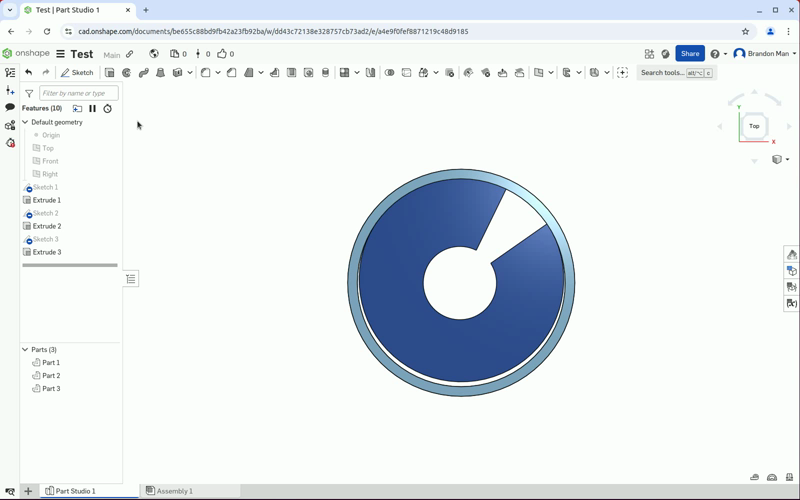
key(shift+h)
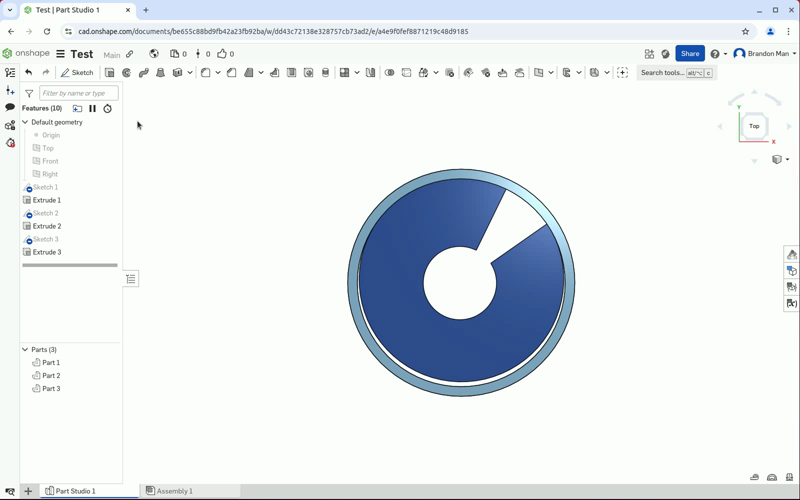
mouse_move(73, 189)
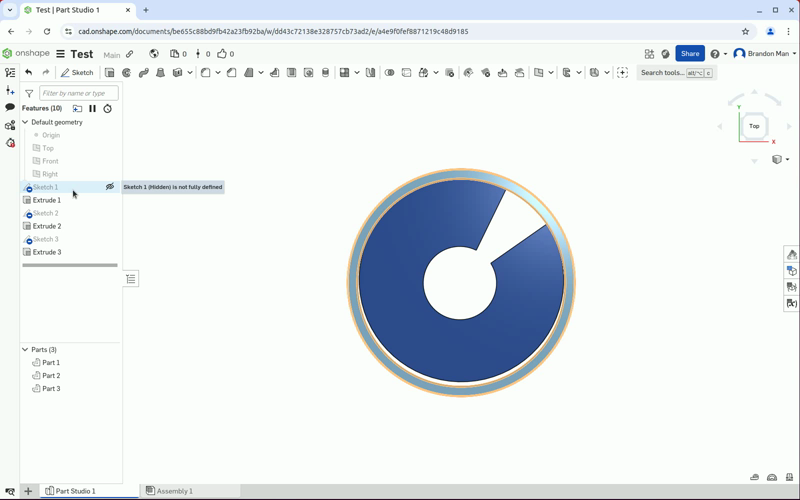
click(73, 189)
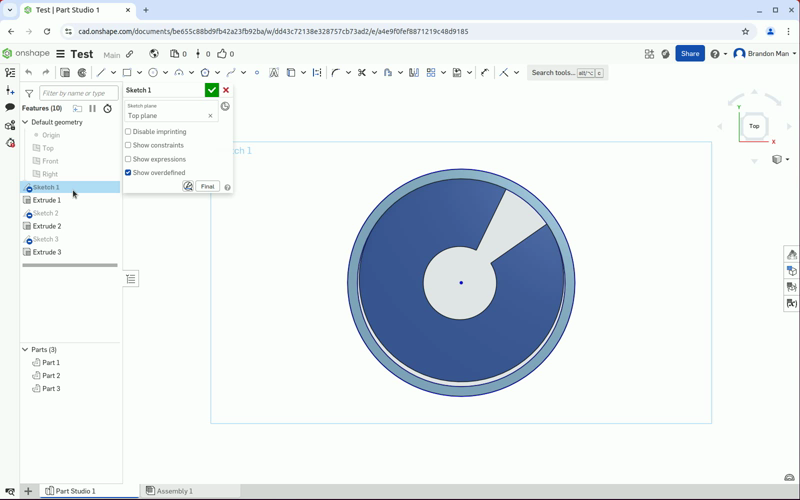
mouse_move(229, 92)
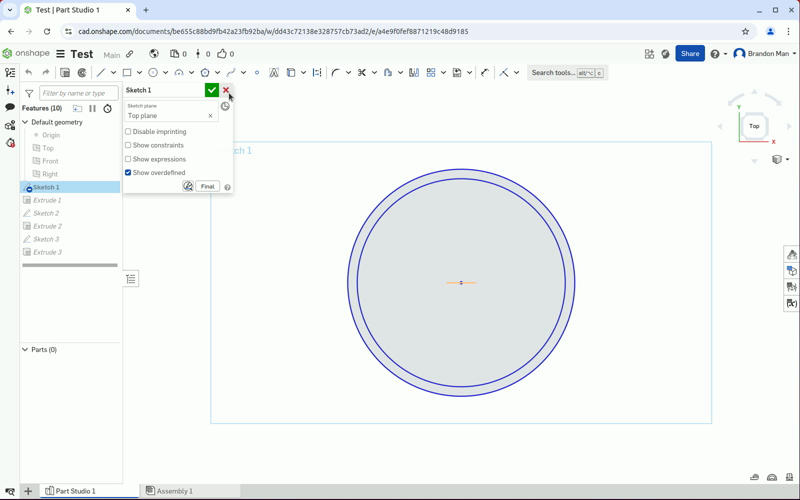
click(229, 92)
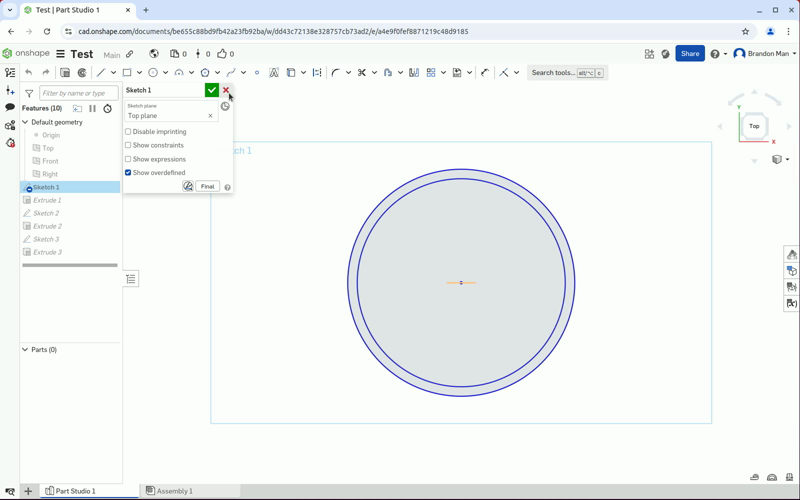
key(shift+s)
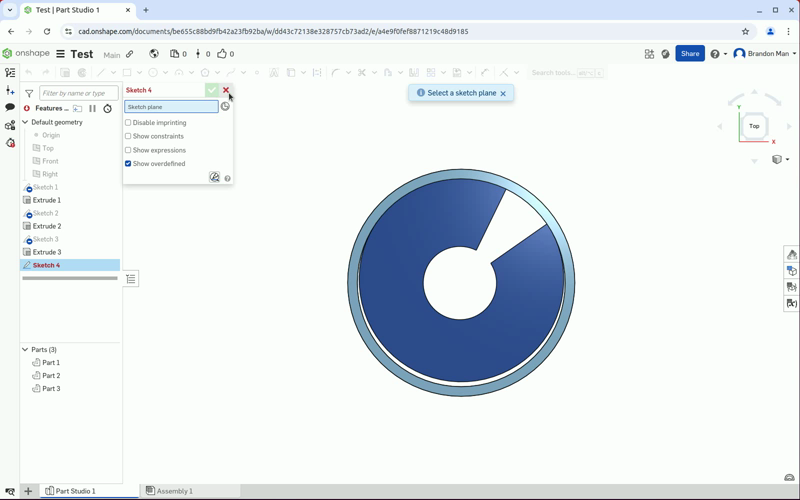
mouse_move(73, 150)
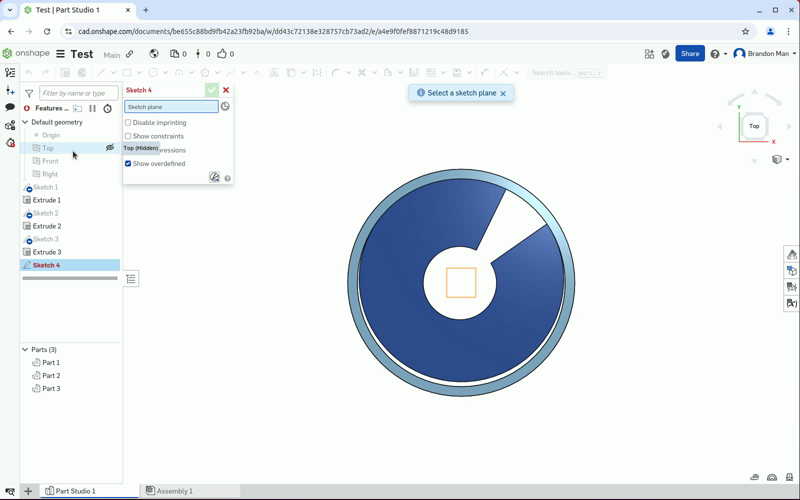
click(73, 150)
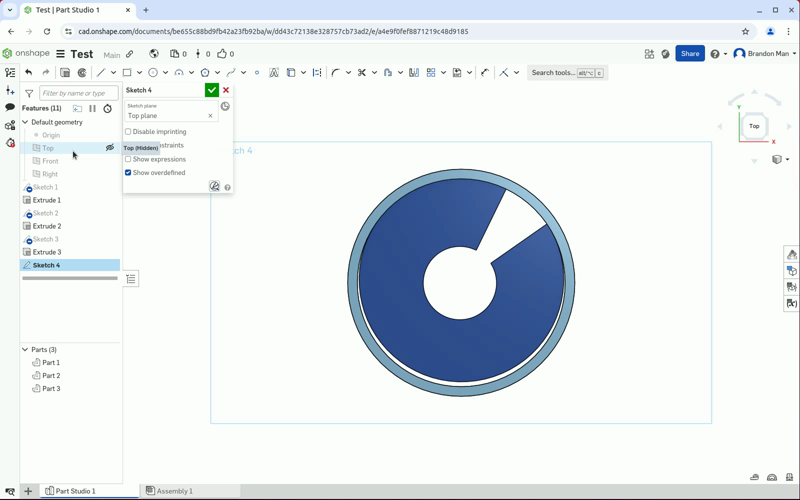
mouse_move(73, 352)
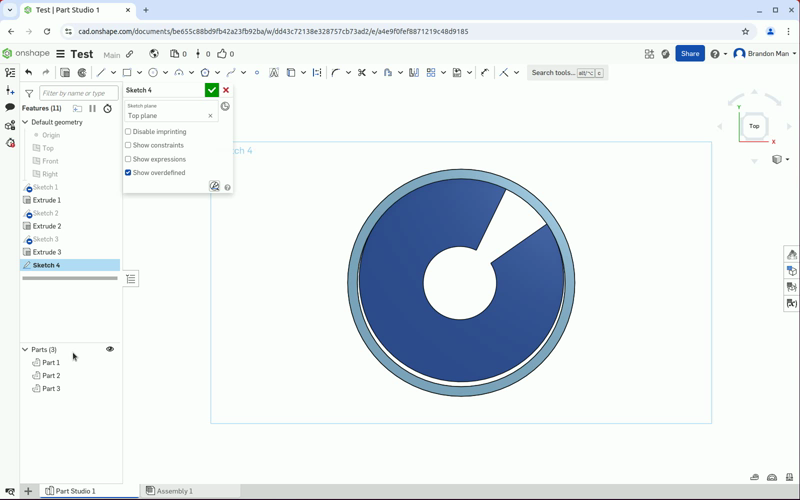
key(y)
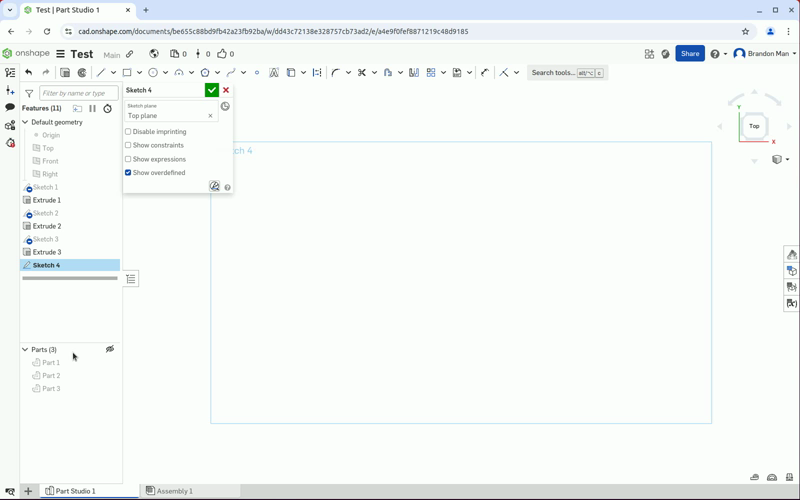
key(a)
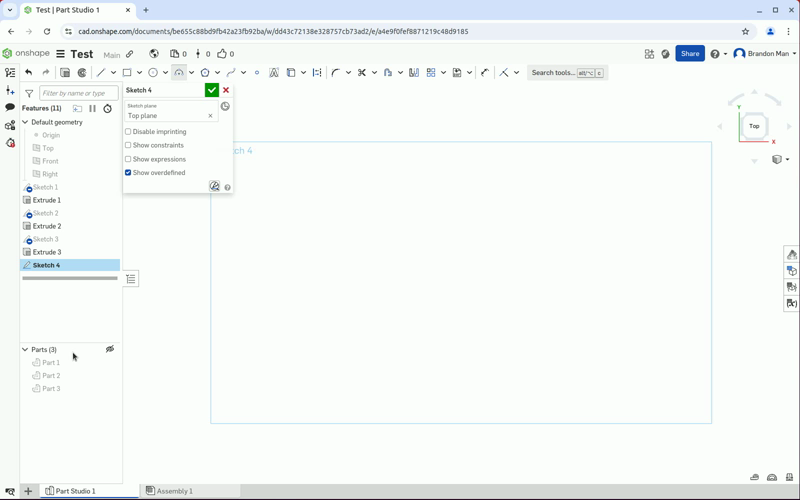
key_down(shift)
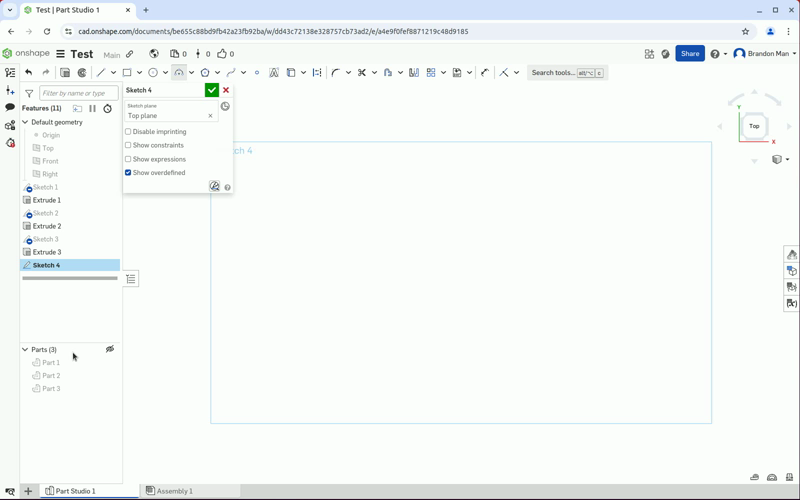
mouse_move(476, 250)
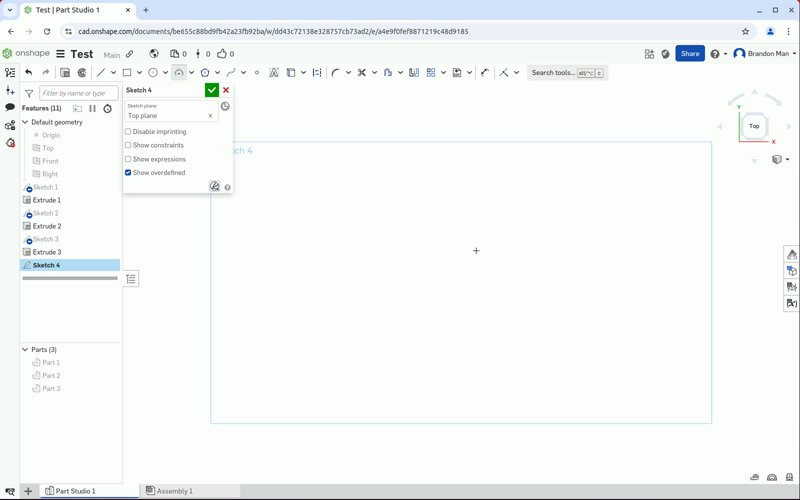
click(476, 250)
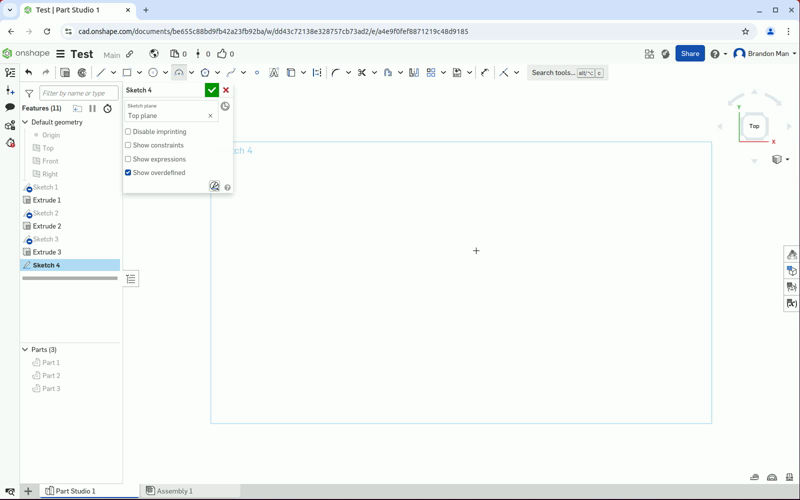
key_up(shift)
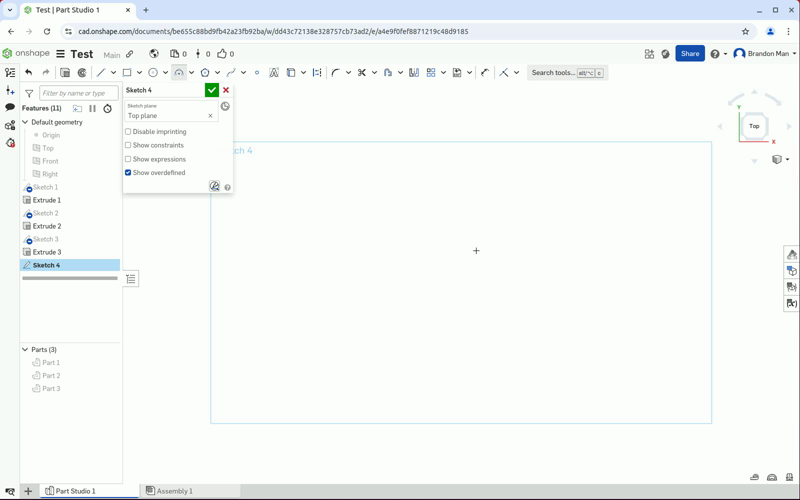
key_down(shift)
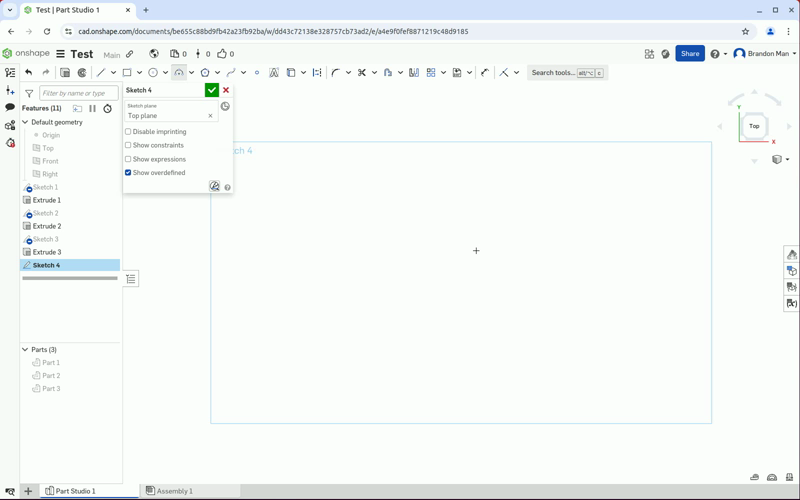
mouse_move(490, 262)
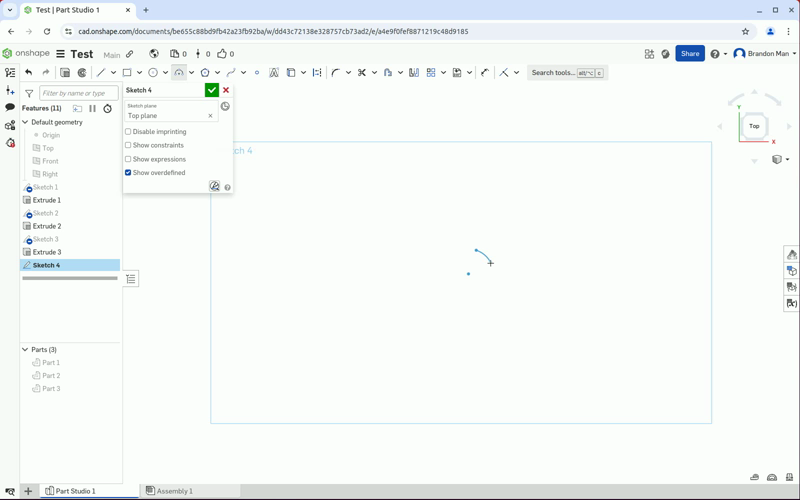
click(490, 262)
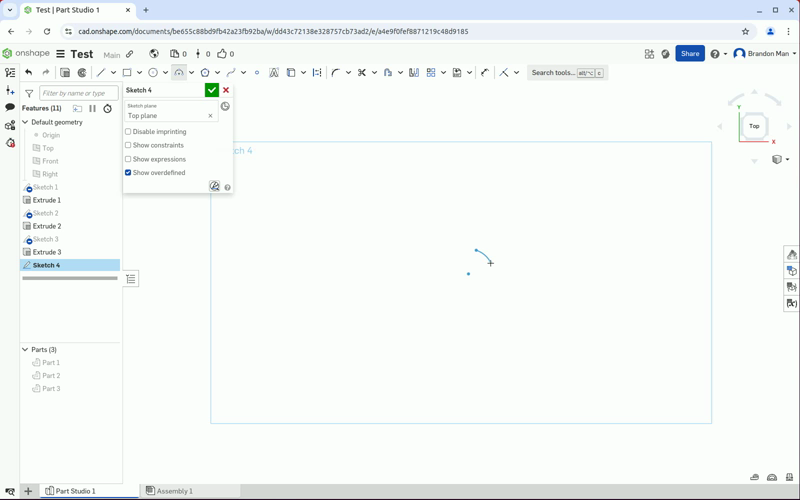
mouse_move(484, 255)
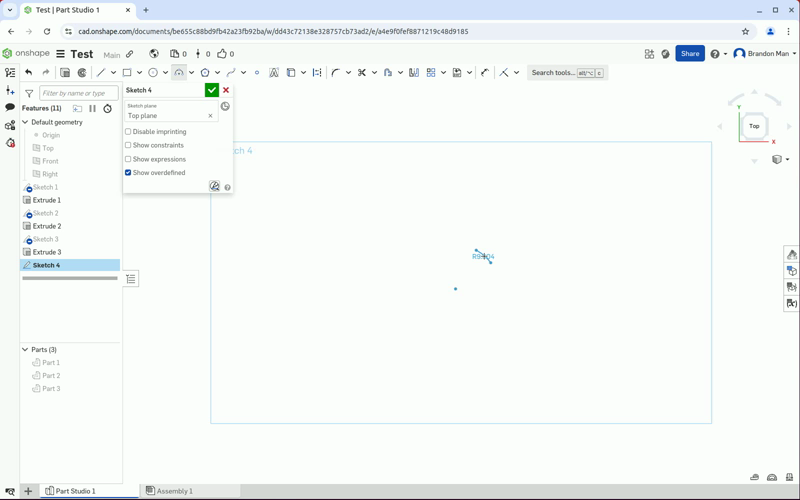
click(484, 255)
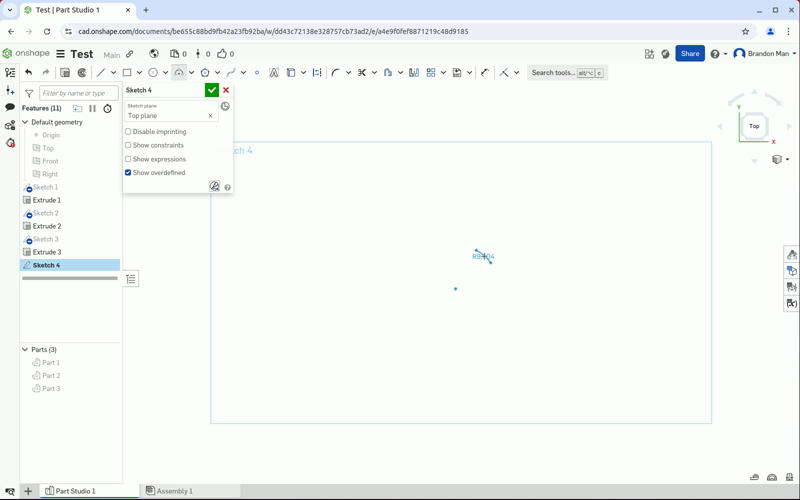
key_up(shift)
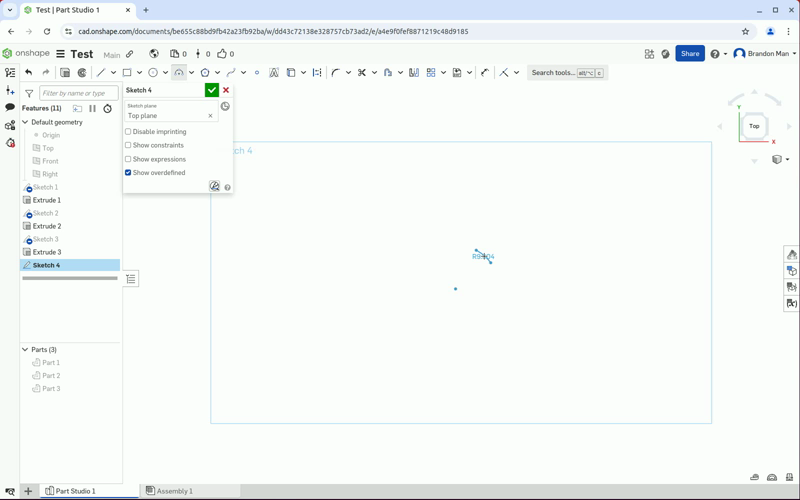
key(esc)
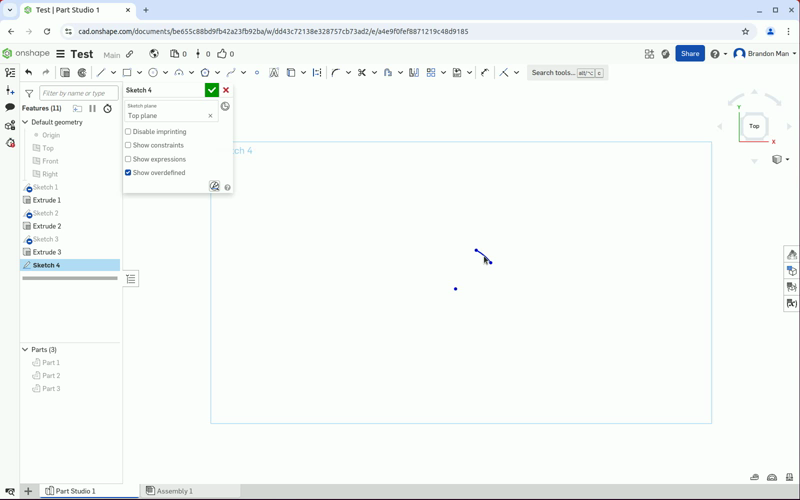
key(l)
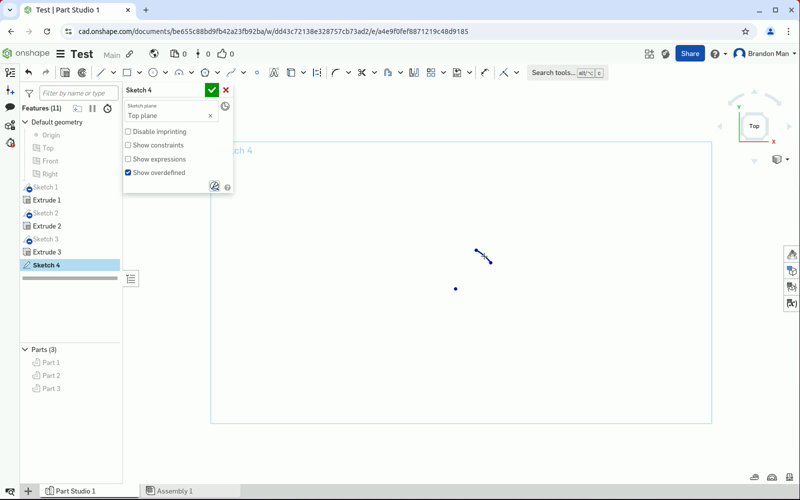
mouse_move(490, 262)
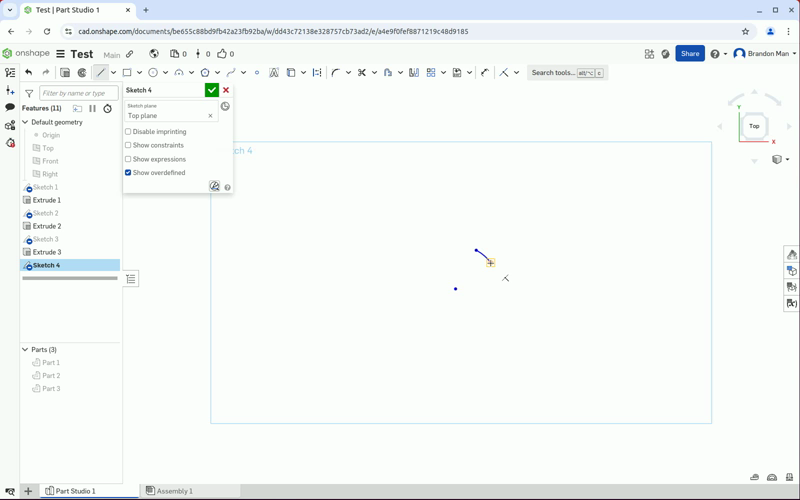
click(490, 262)
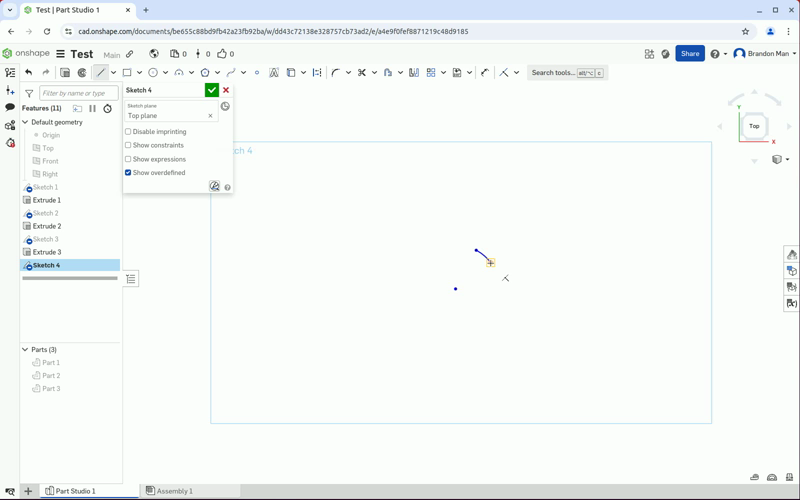
key_down(shift)
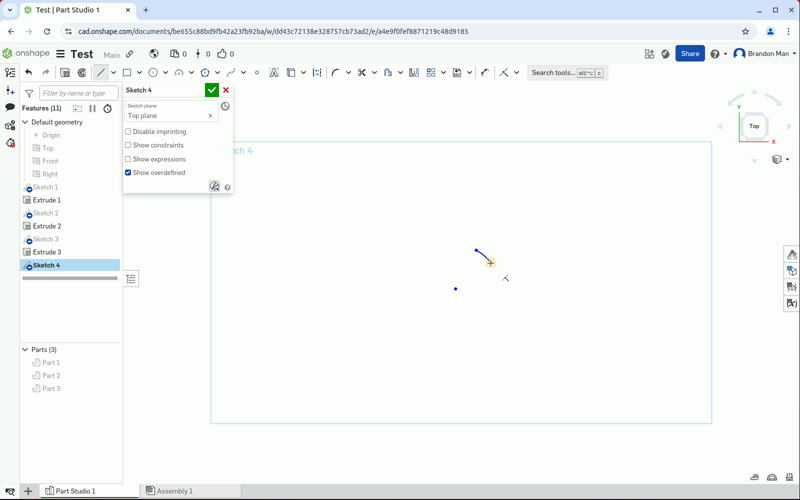
mouse_move(548, 224)
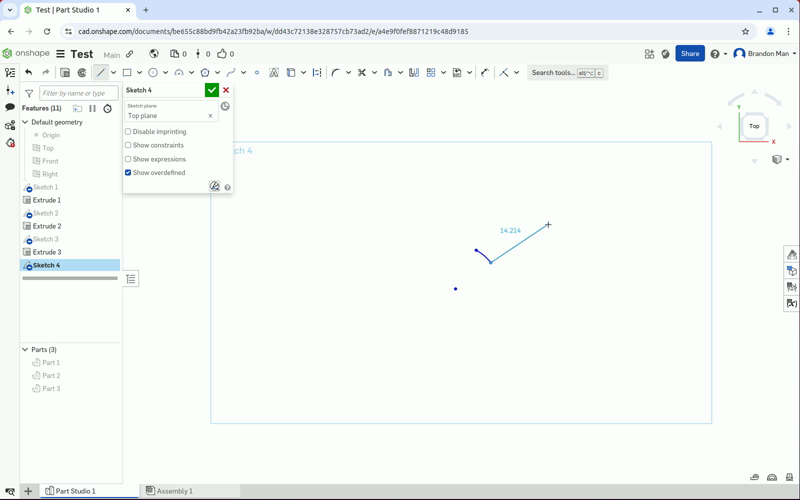
click(548, 224)
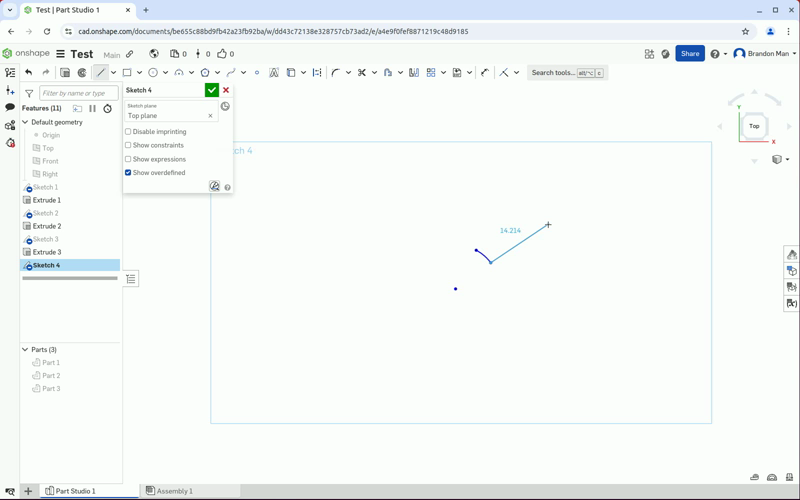
key_up(shift)
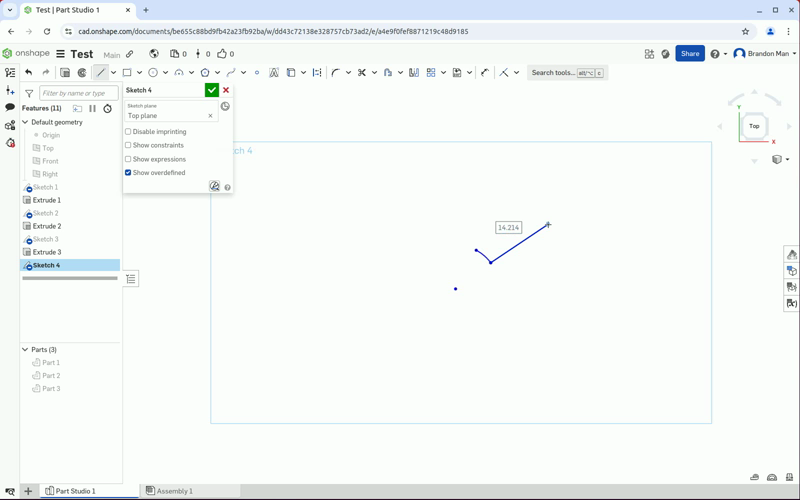
key(esc)
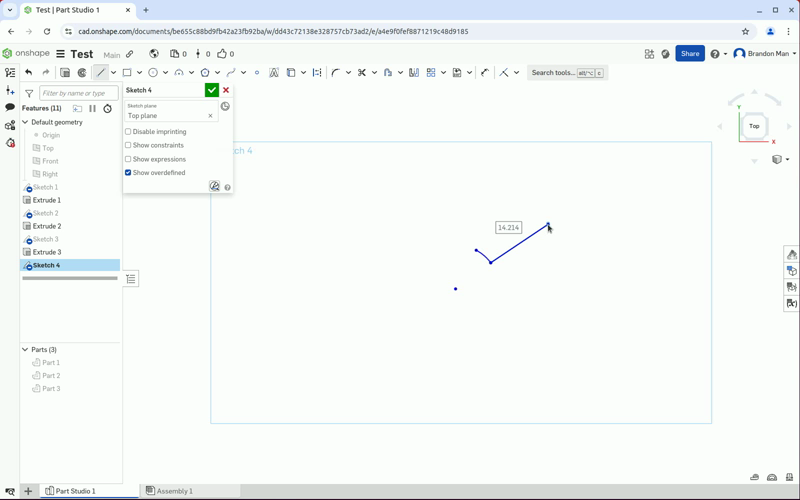
key(a)
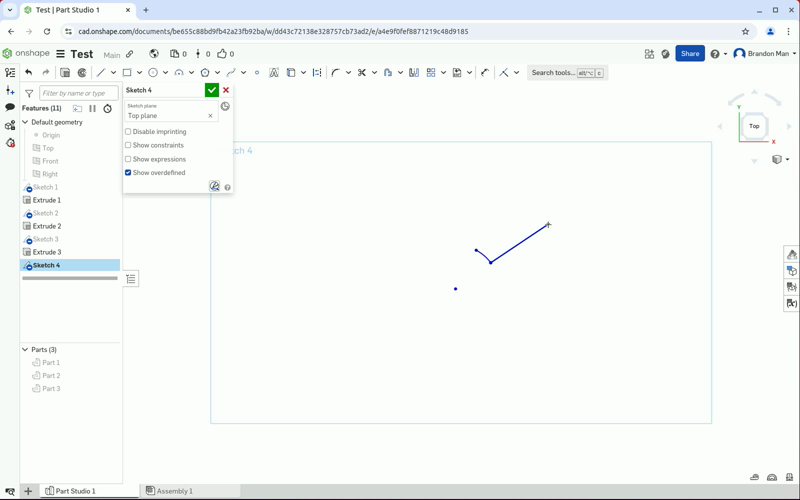
mouse_move(548, 224)
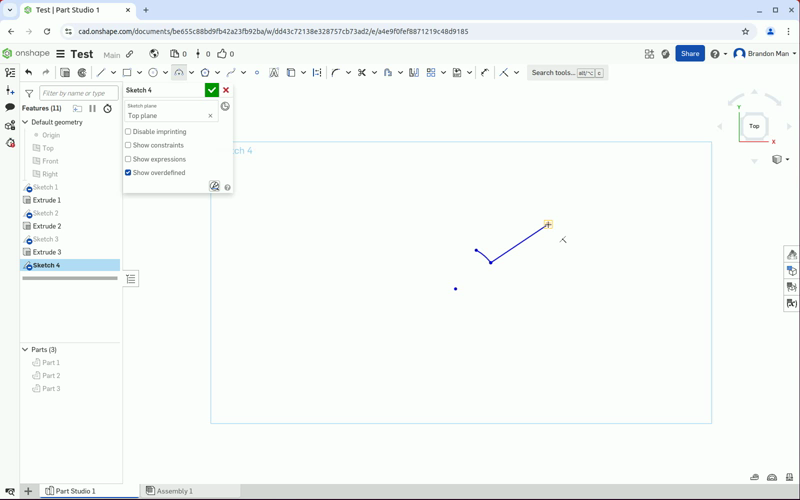
click(548, 224)
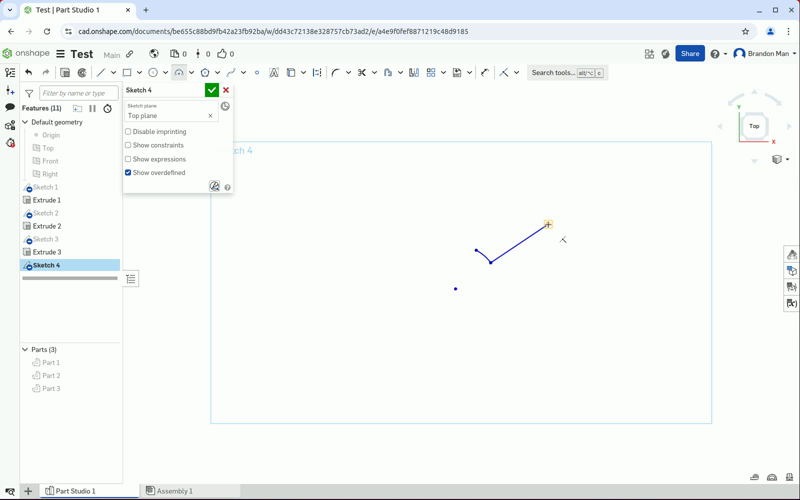
key_down(shift)
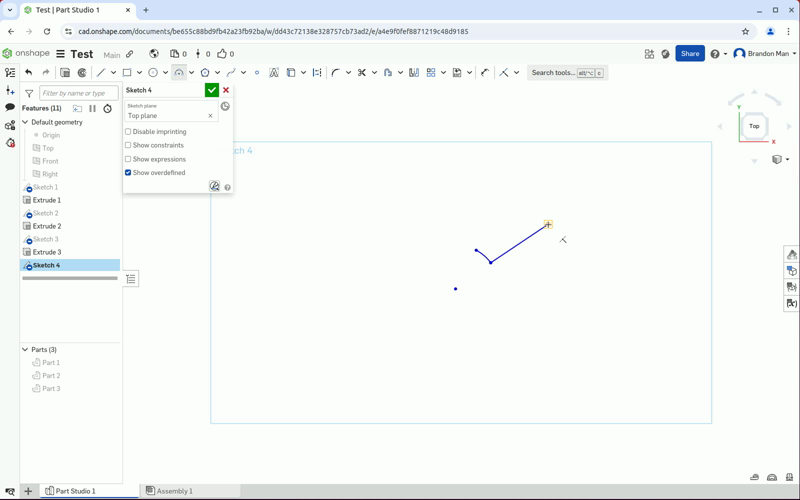
mouse_move(506, 188)
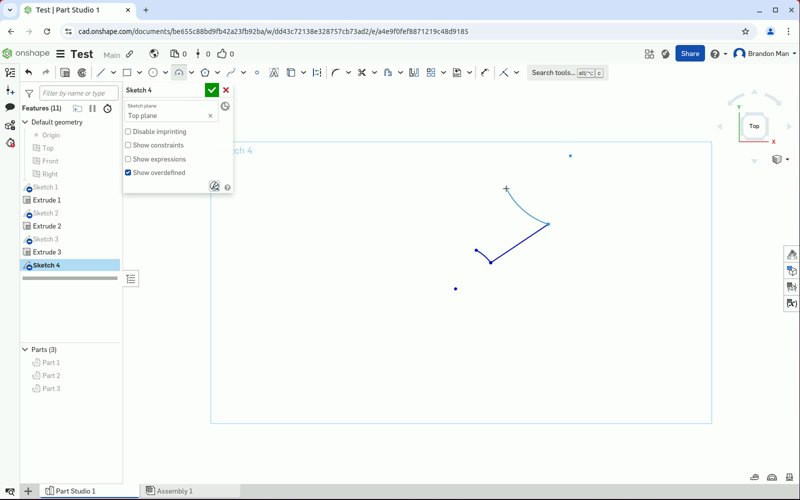
click(506, 188)
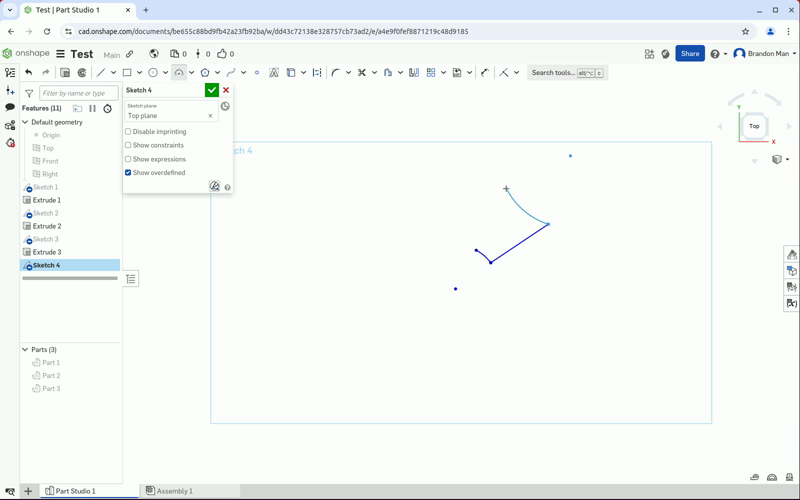
mouse_move(529, 203)
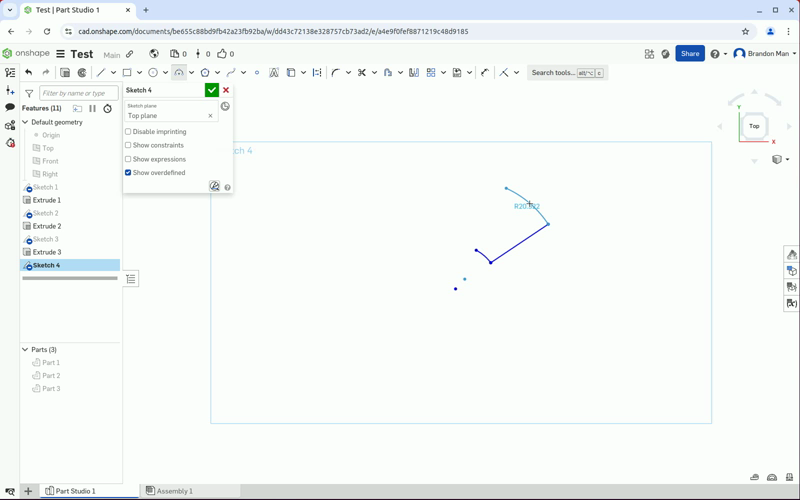
click(529, 203)
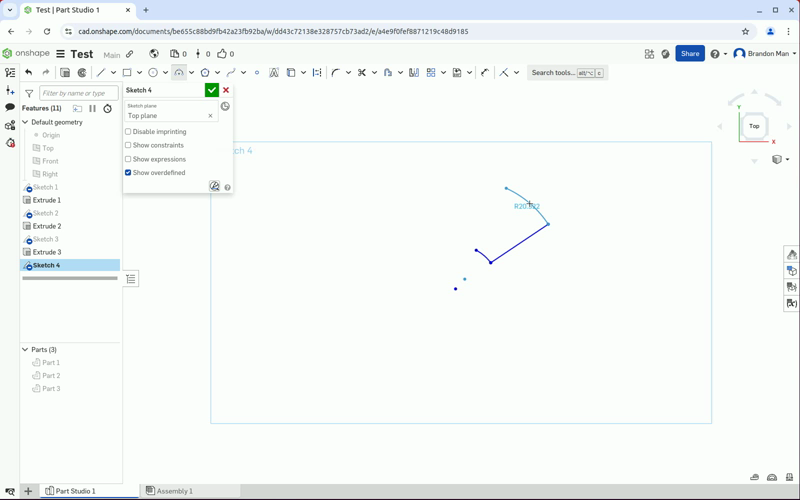
key_up(shift)
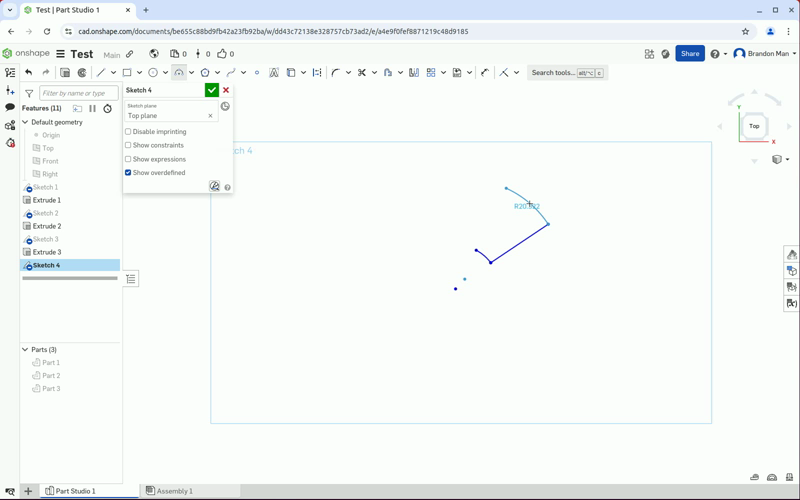
key(esc)
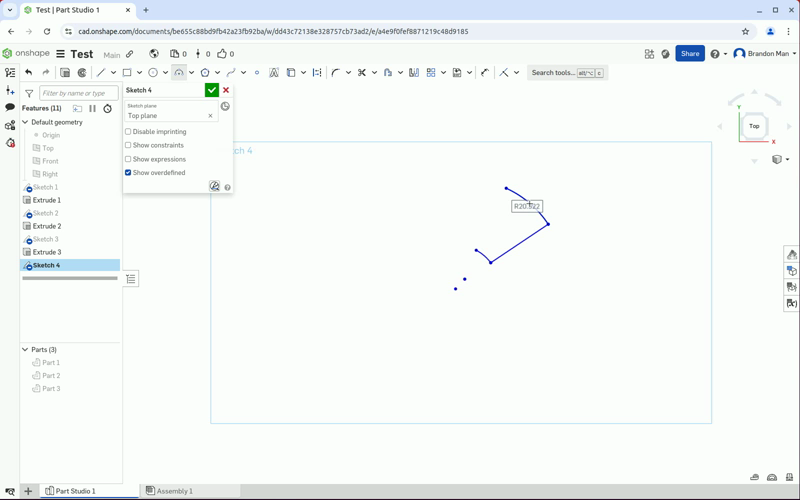
key(l)
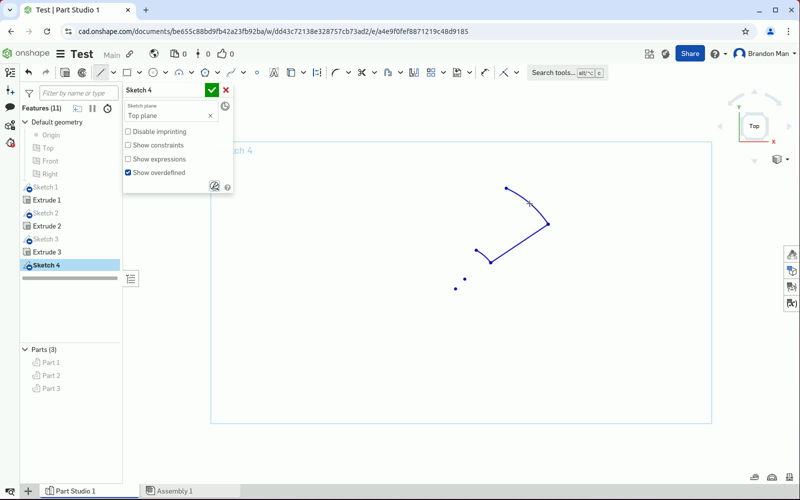
mouse_move(506, 188)
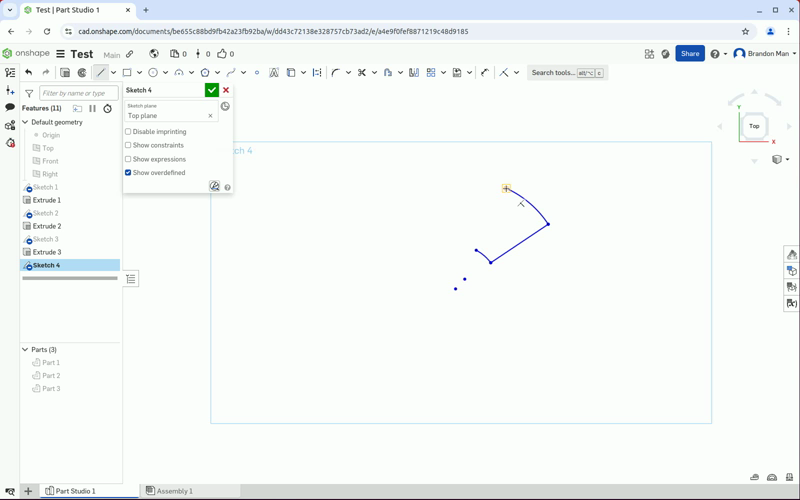
click(506, 188)
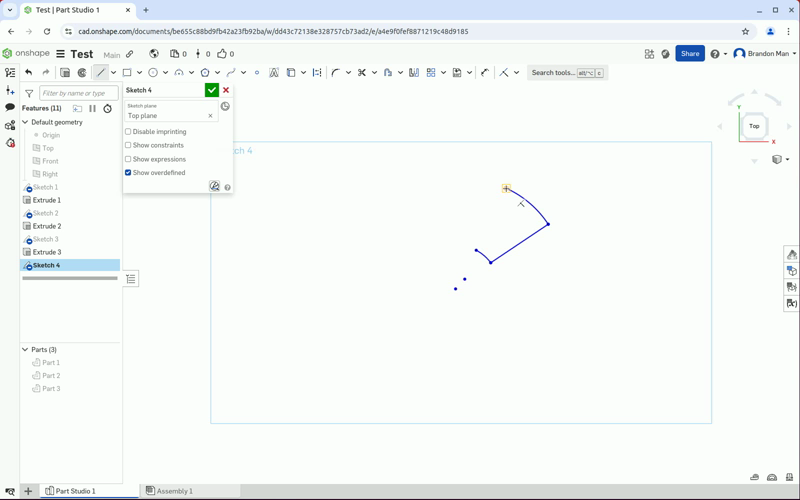
key_down(shift)
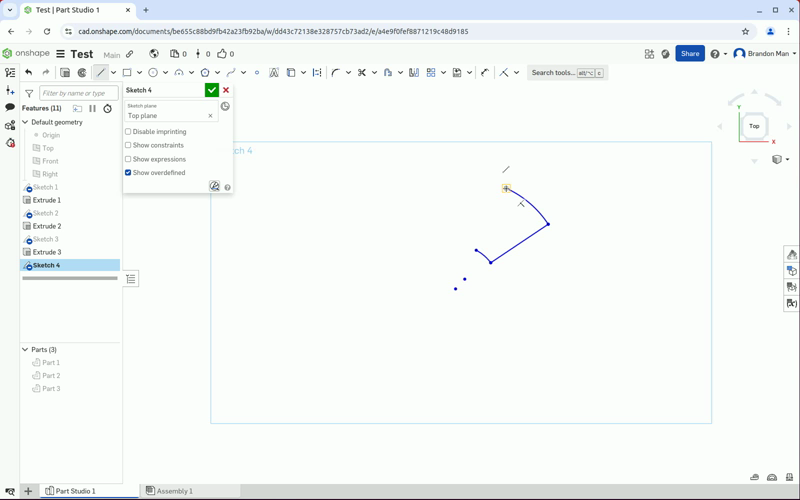
mouse_move(476, 250)
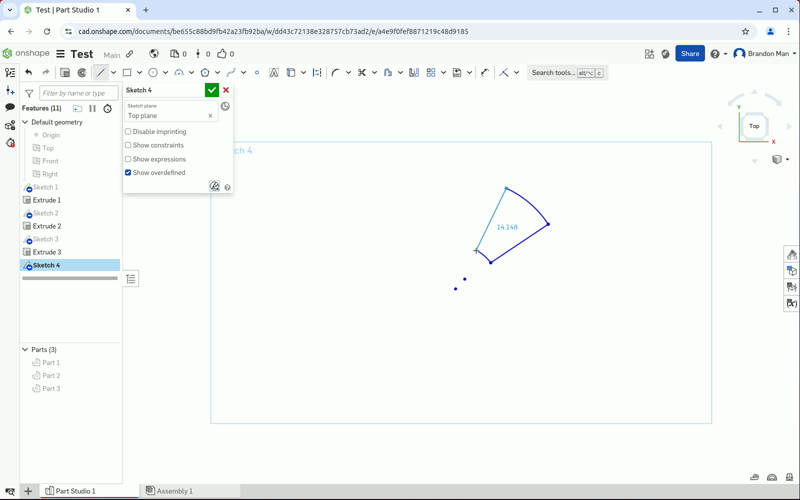
key_up(shift)
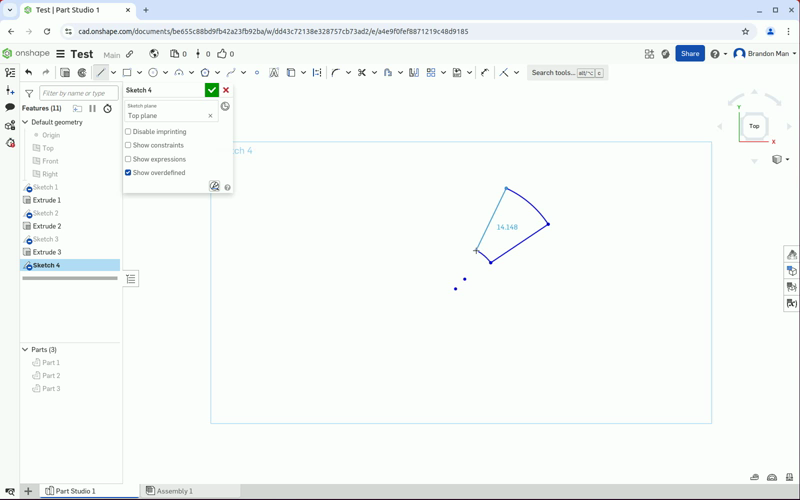
click(476, 250)
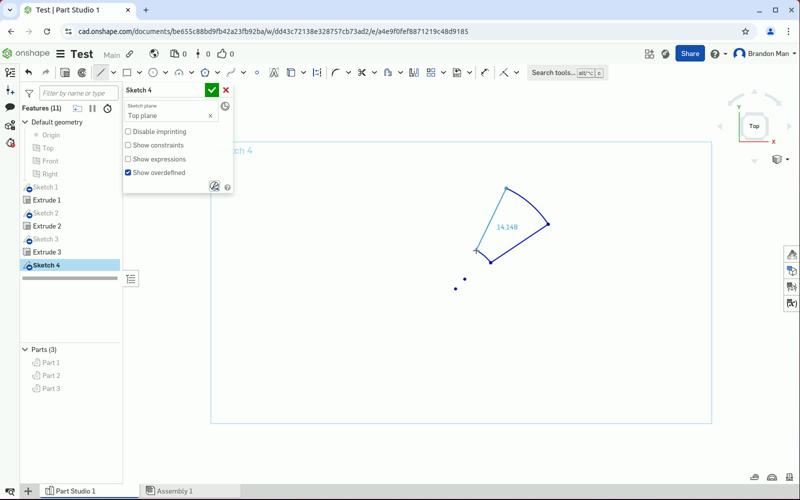
key(esc)
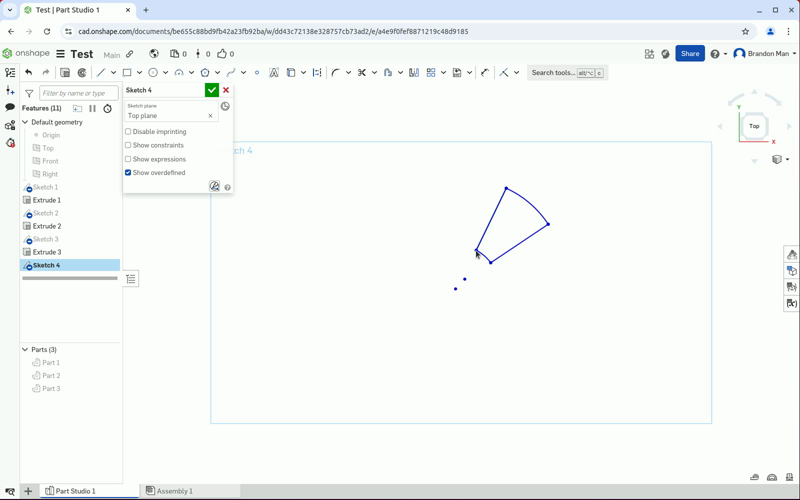
mouse_move(499, 211)
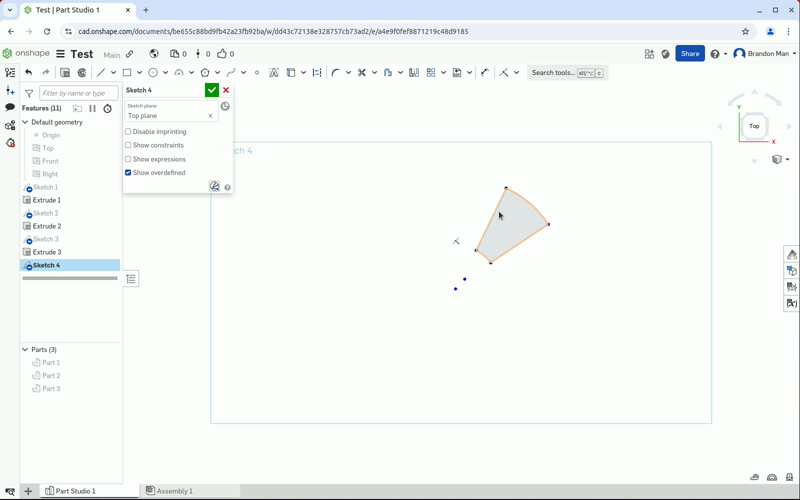
click(499, 211)
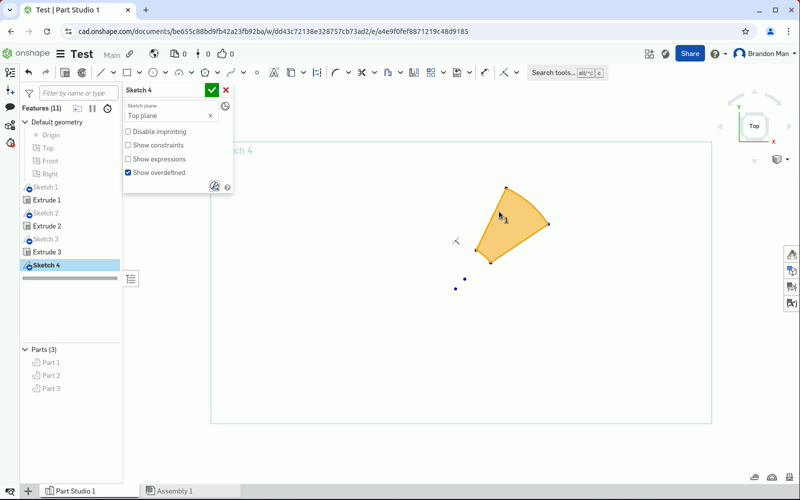
mouse_move(73, 352)
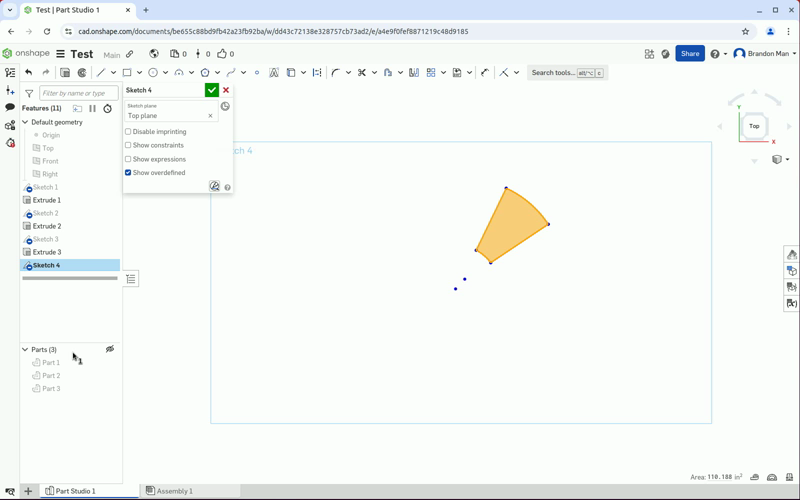
key(shift+y)
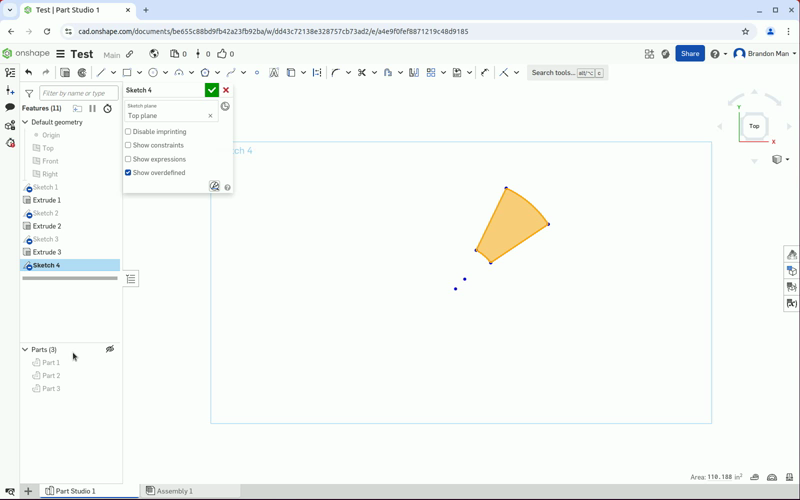
key(shift+e)
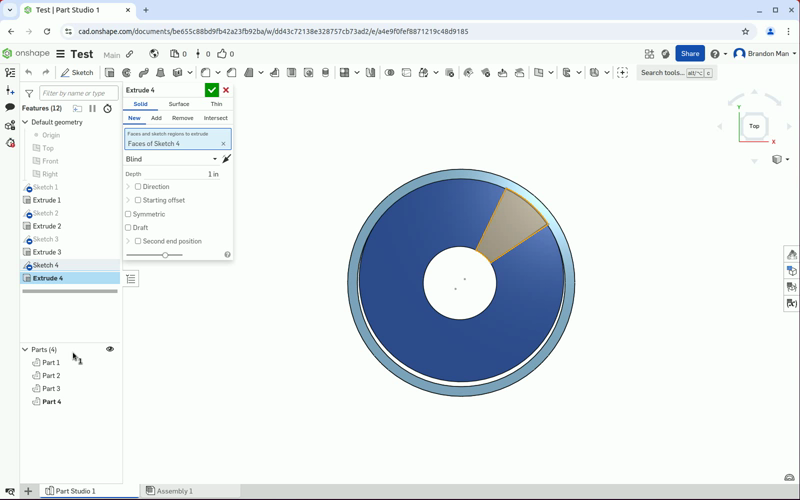
mouse_move(143, 106)
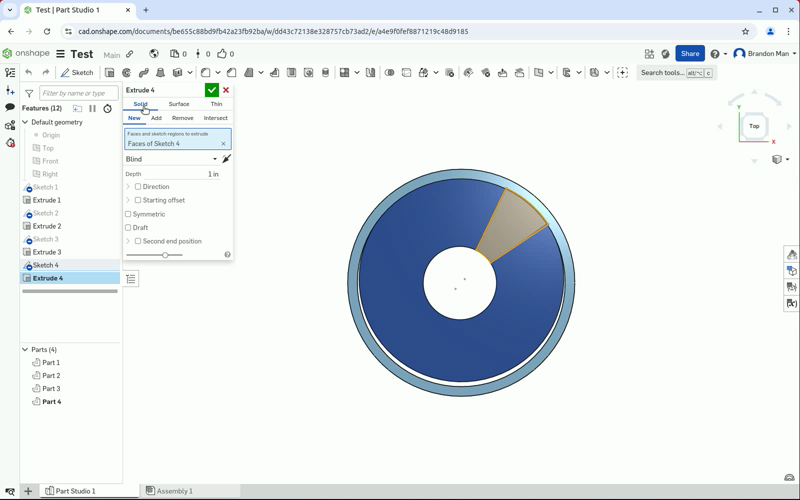
click(143, 106)
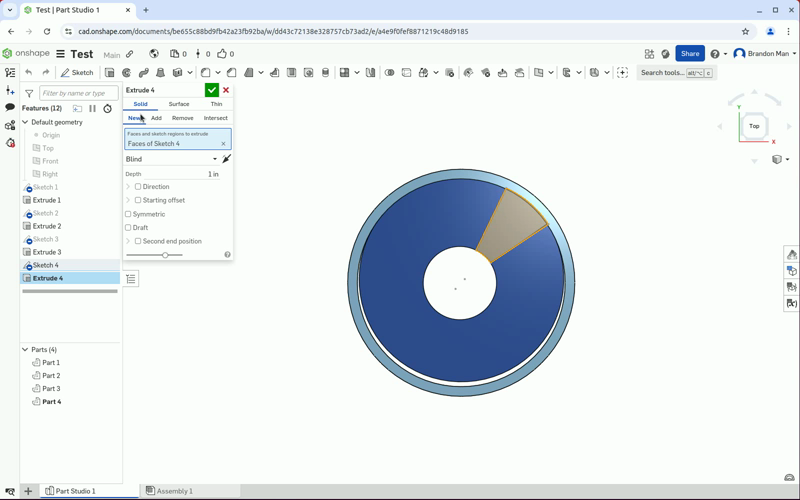
mouse_move(137, 120)
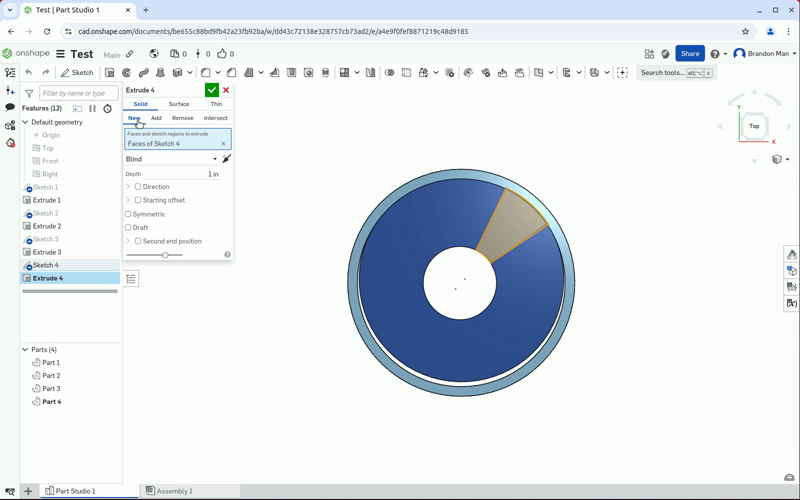
click(137, 120)
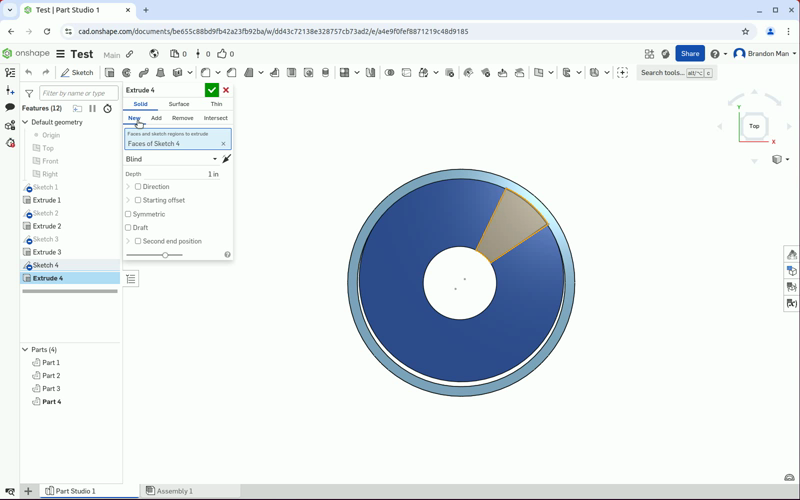
key(tab, 4)
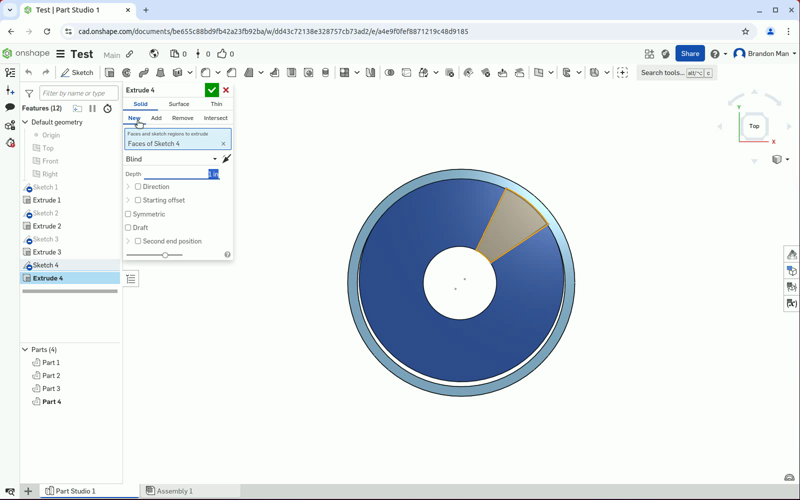
text(1.444)
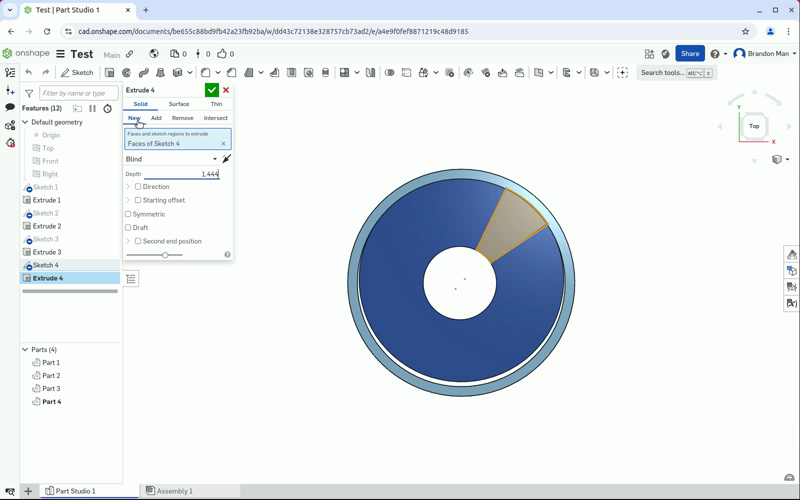
key(enter)
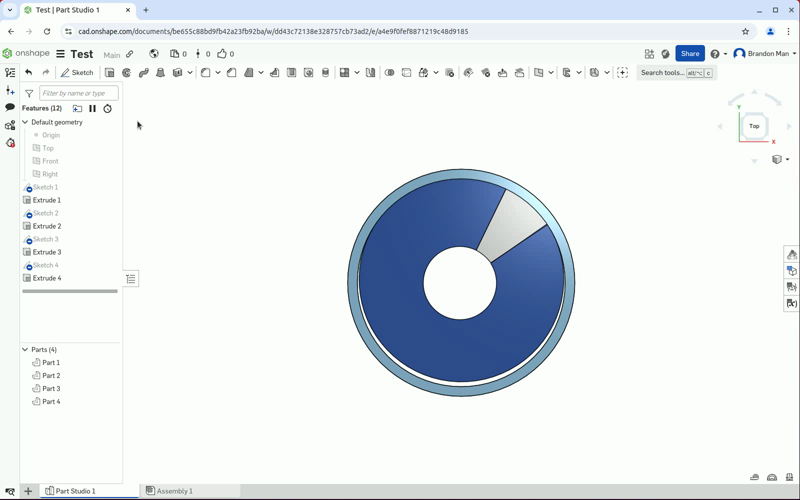
key(shift+h)
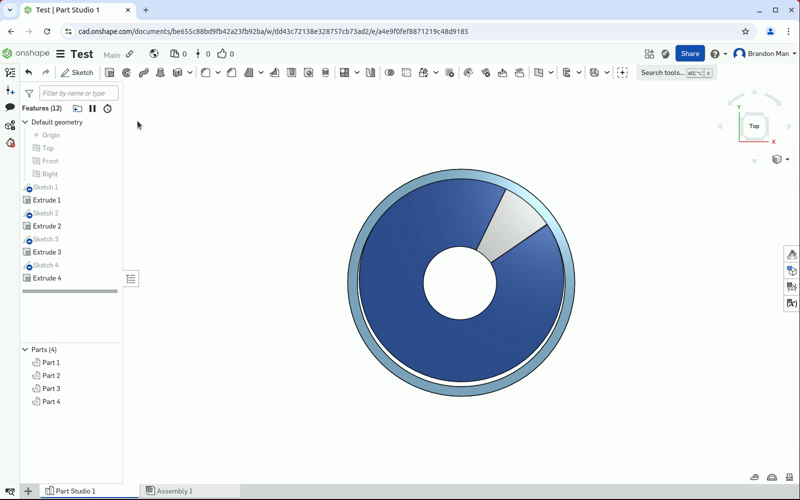
key(shift+h)
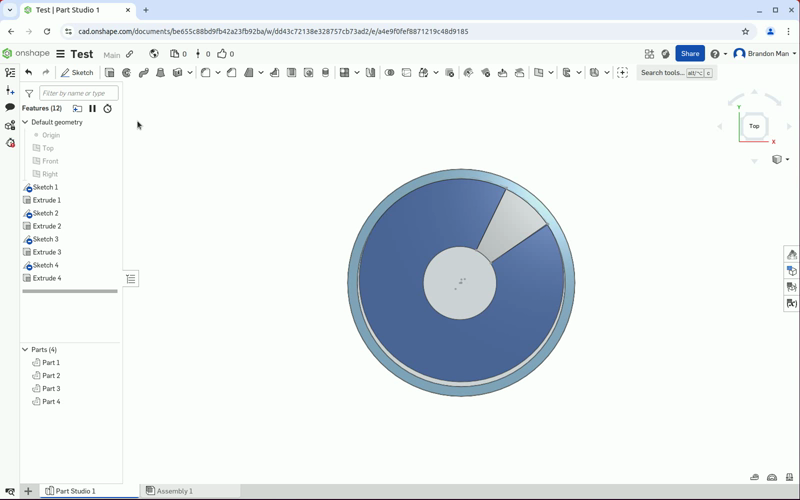
key(shift+7)
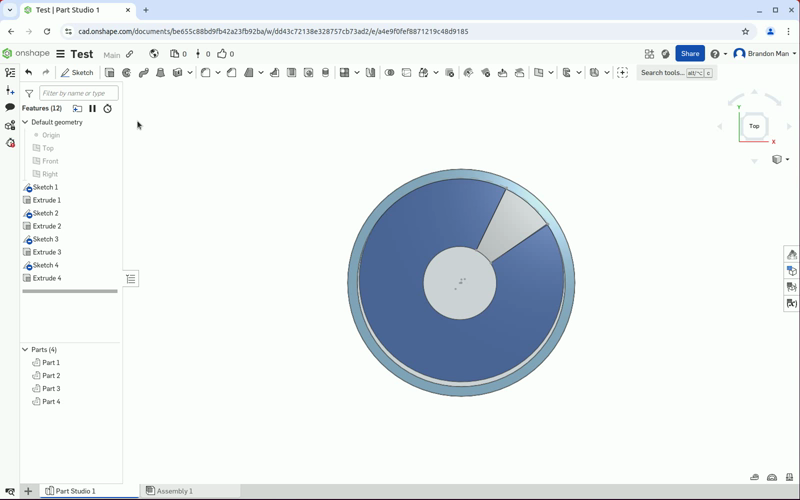
key(up, 3)
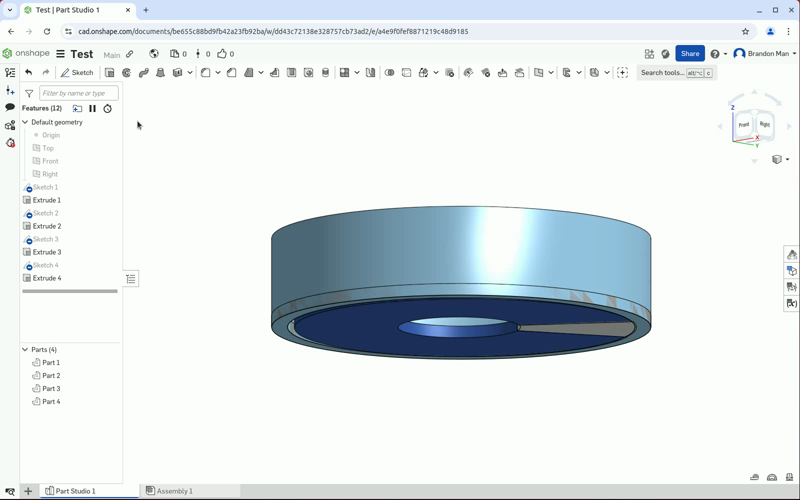
key(left, 3)
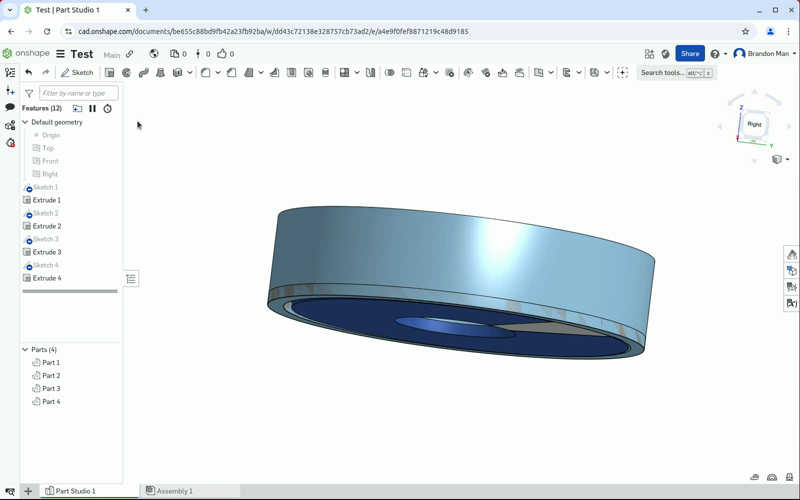
key(right, 3)
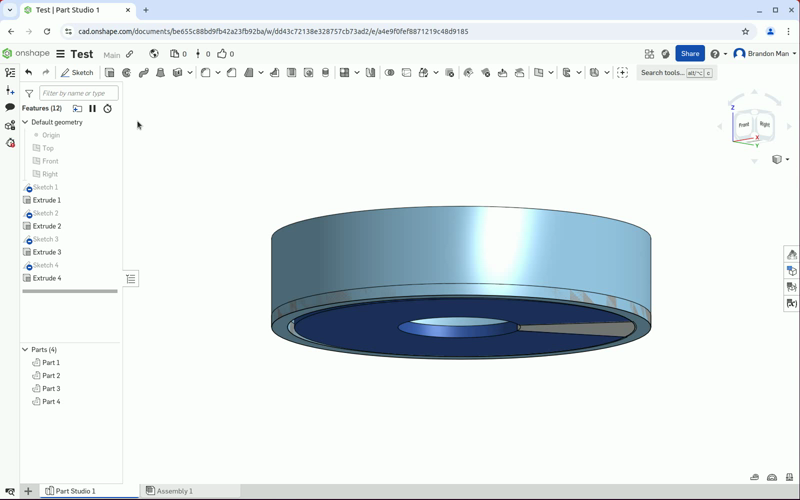
key(down, 3)
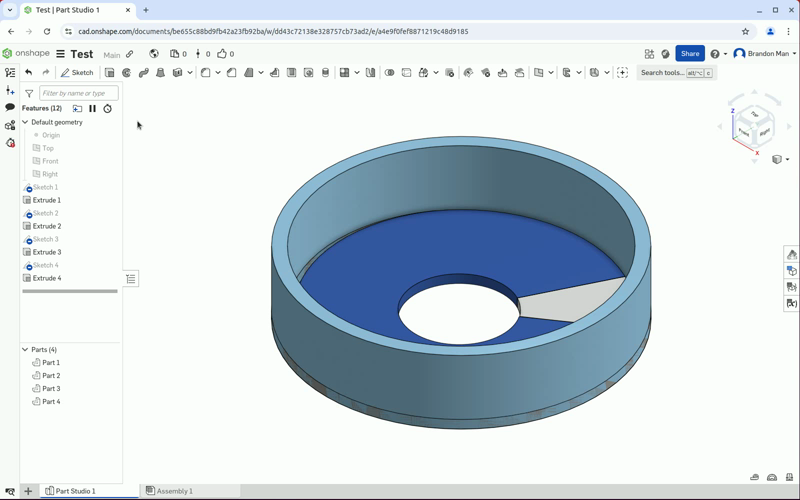
mouse_move(73, 189)
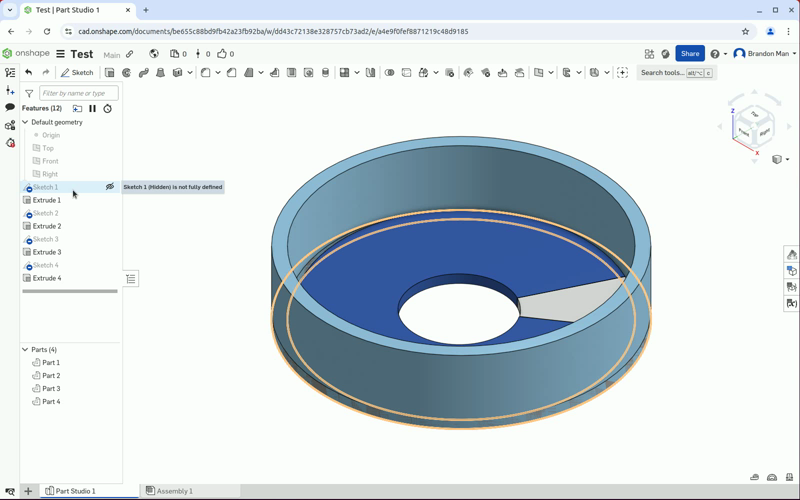
click(73, 189)